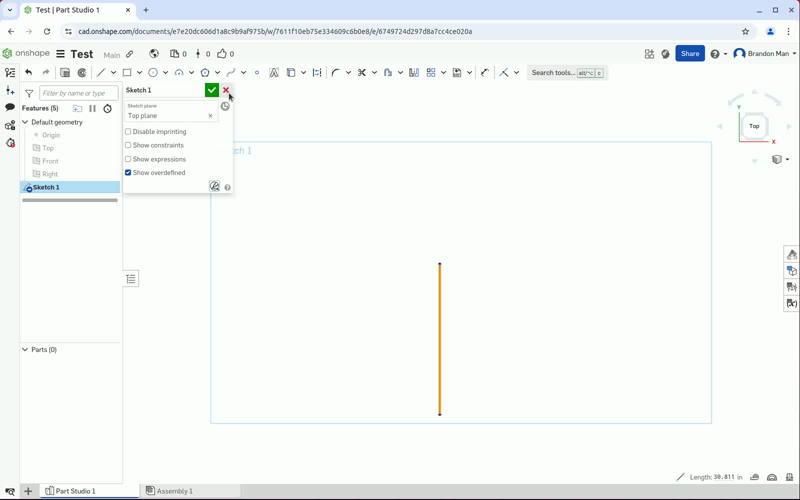
key(shift+h)
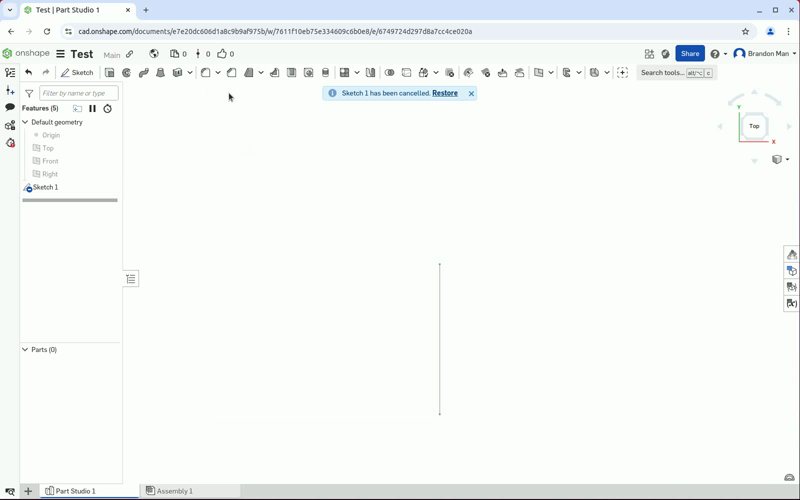
key(shift+s)
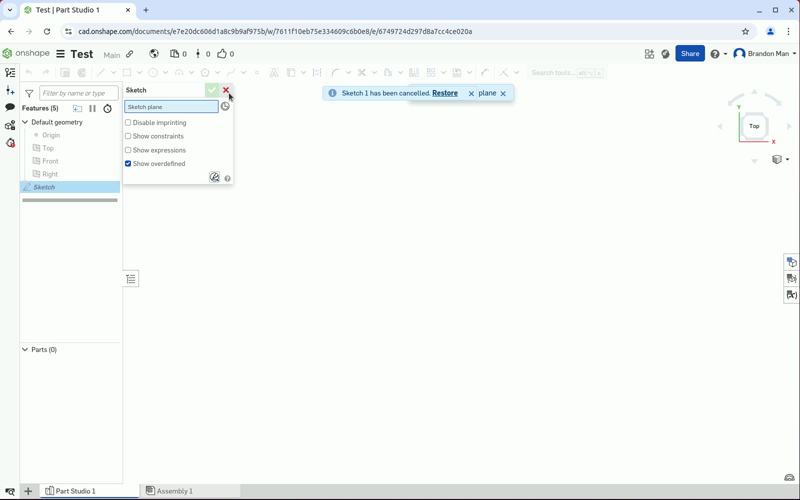
mouse_move(73, 150)
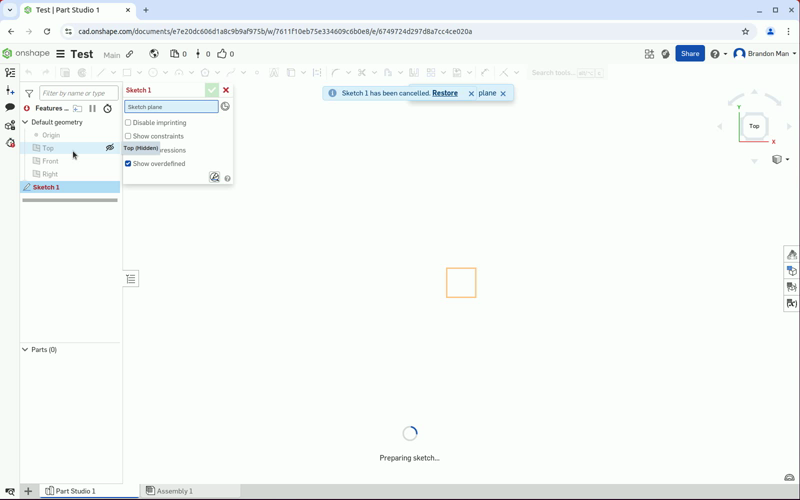
click(73, 150)
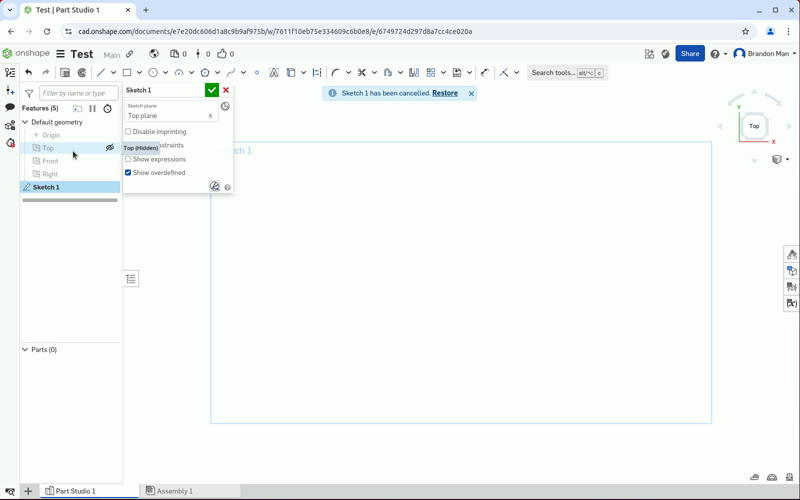
mouse_move(73, 352)
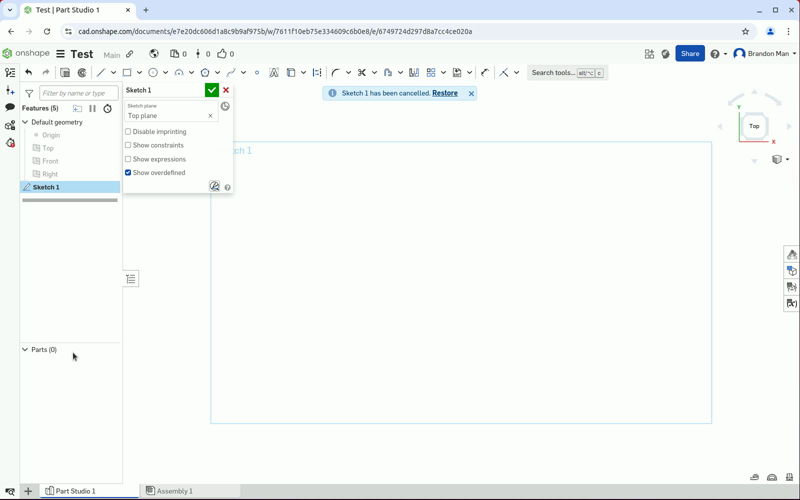
key(y)
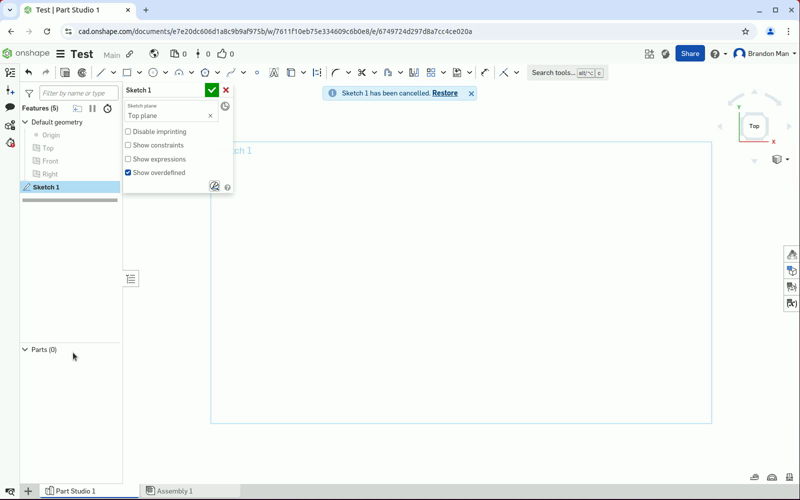
key(l)
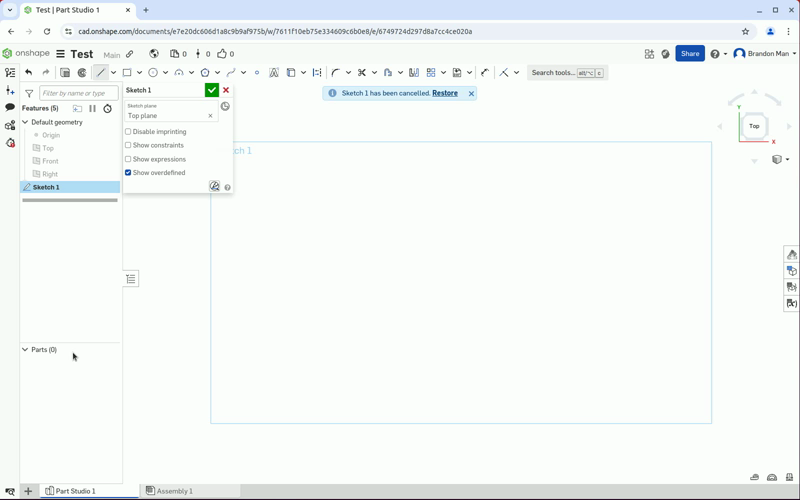
key_down(shift)
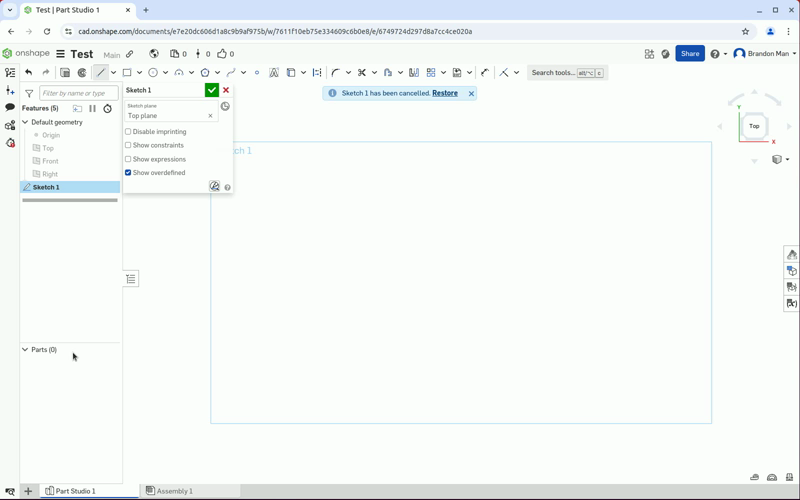
mouse_move(405, 312)
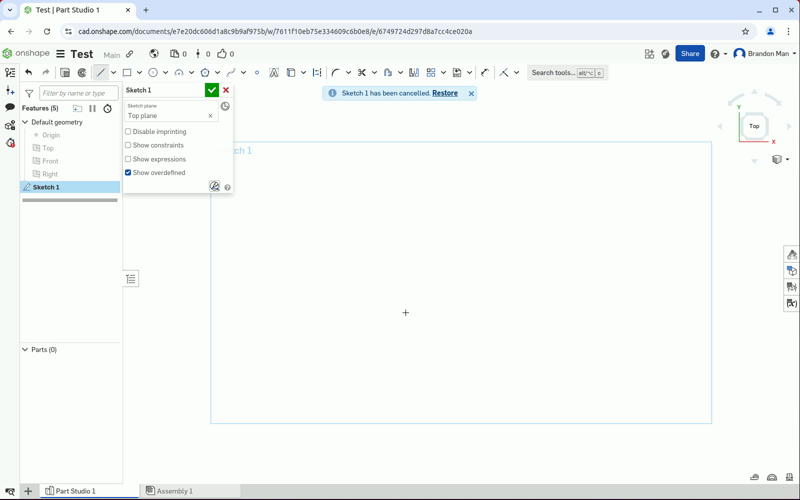
click(405, 312)
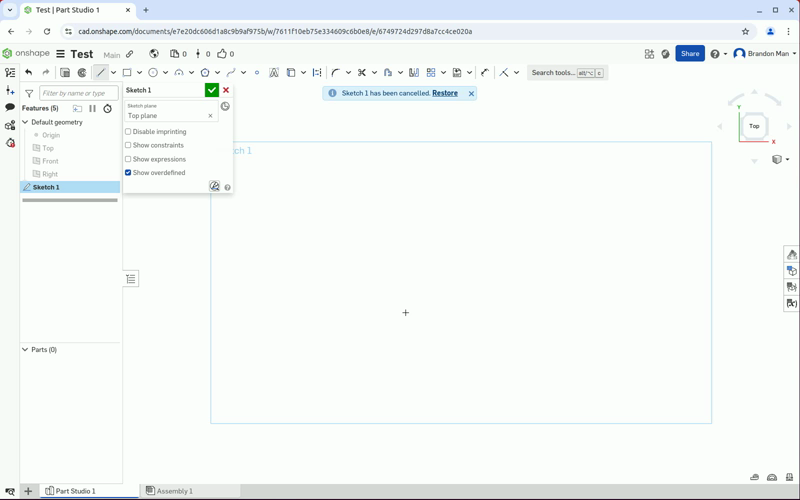
key_up(shift)
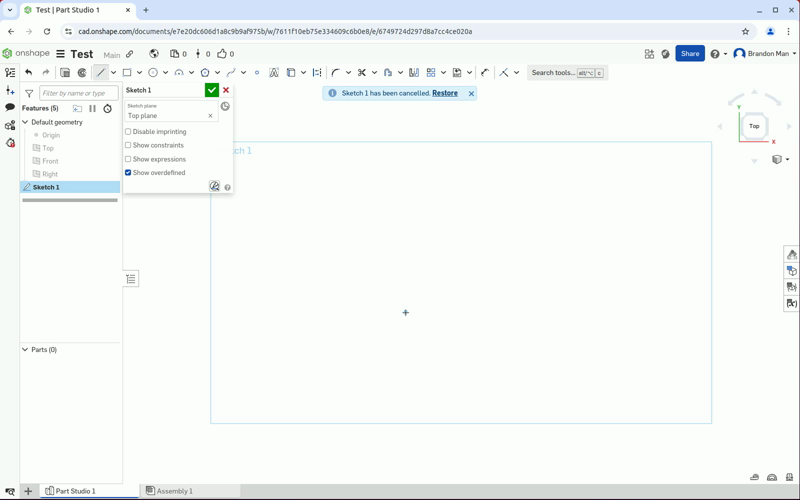
key_down(shift)
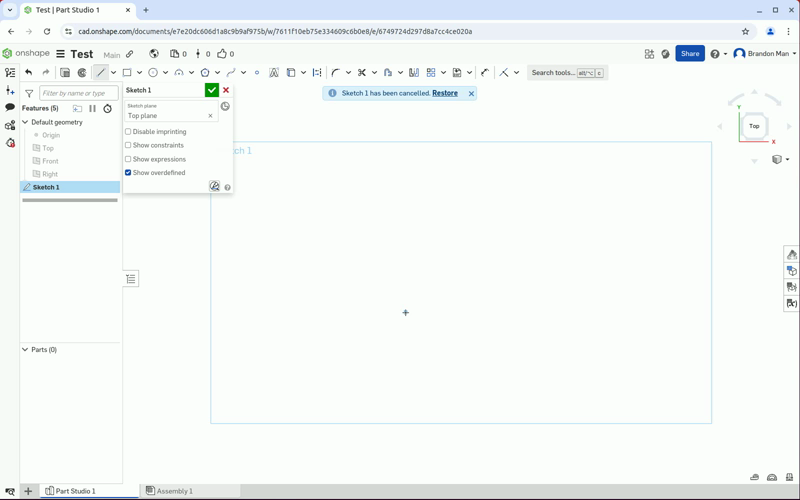
mouse_move(514, 312)
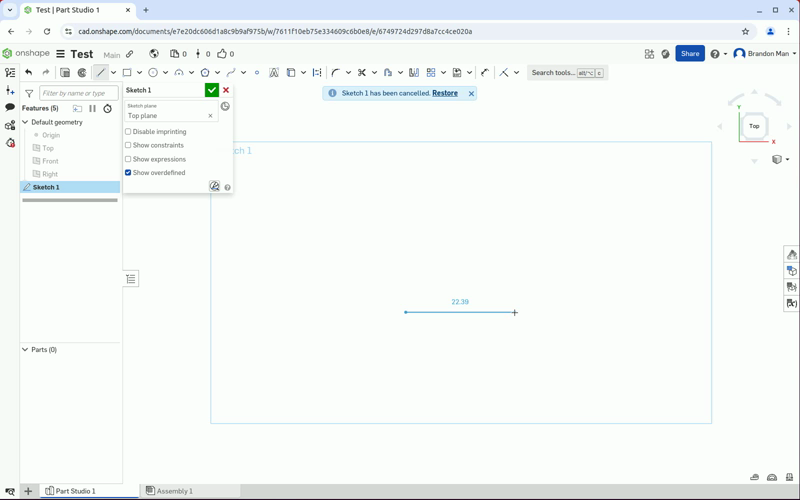
click(514, 312)
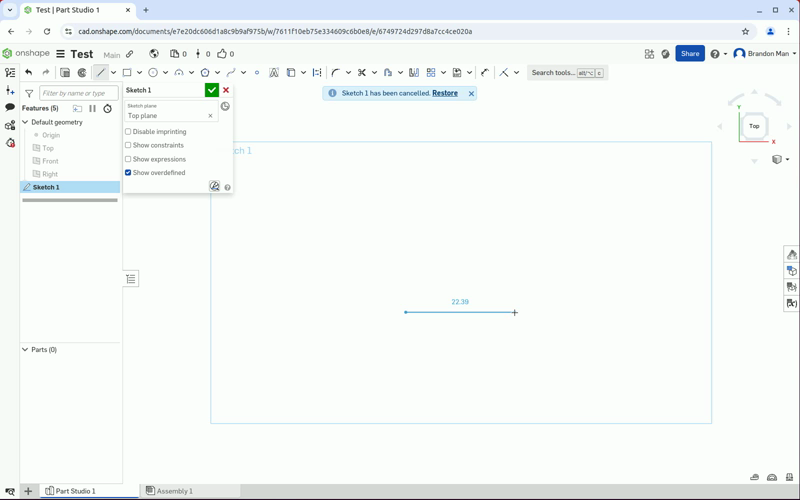
key_up(shift)
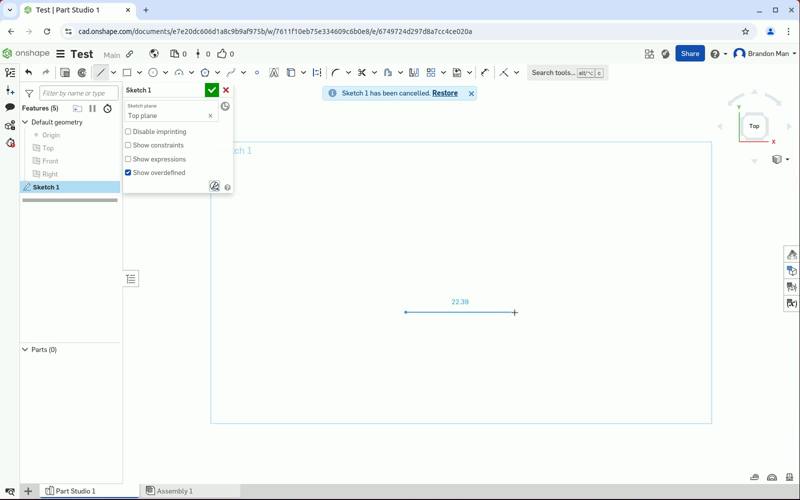
key_down(shift)
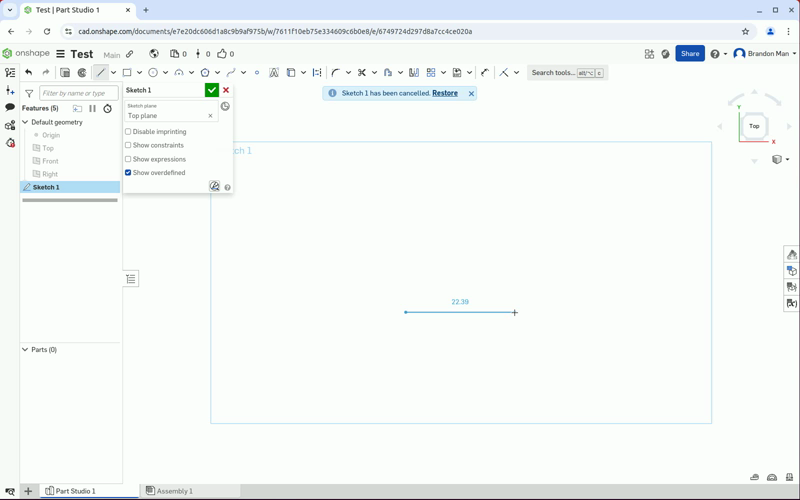
mouse_move(514, 251)
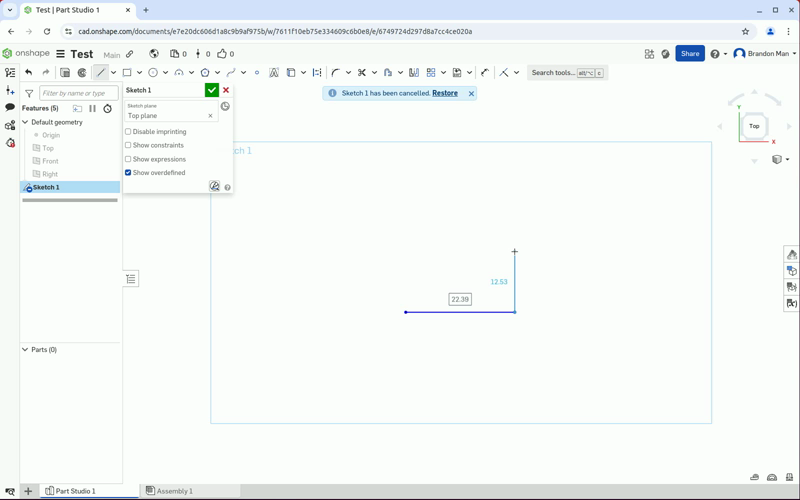
click(514, 251)
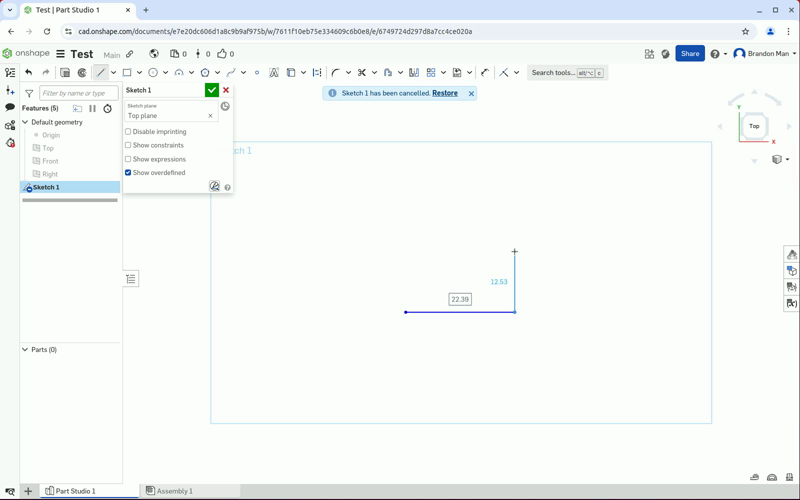
key_up(shift)
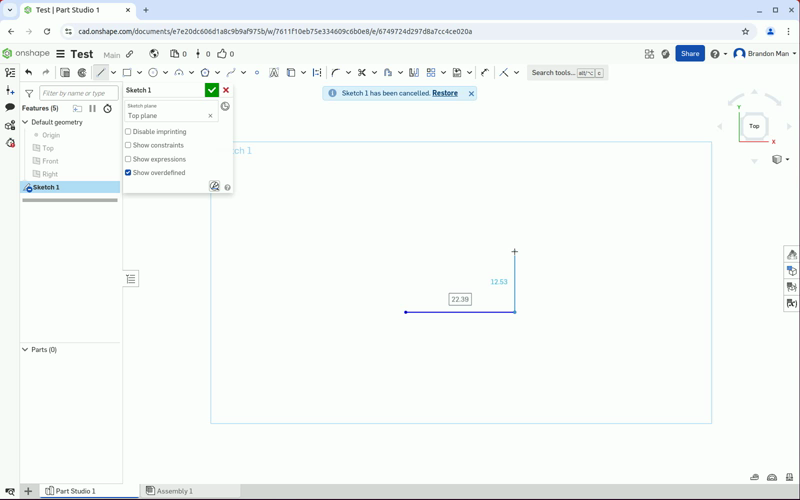
key_down(shift)
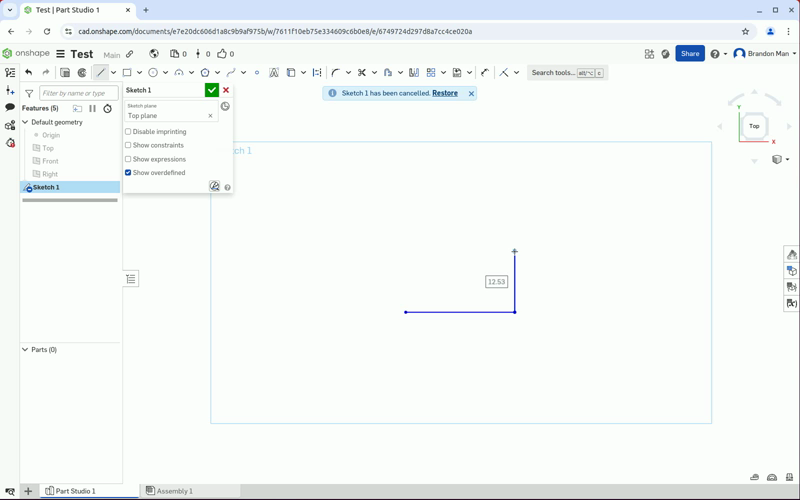
mouse_move(405, 251)
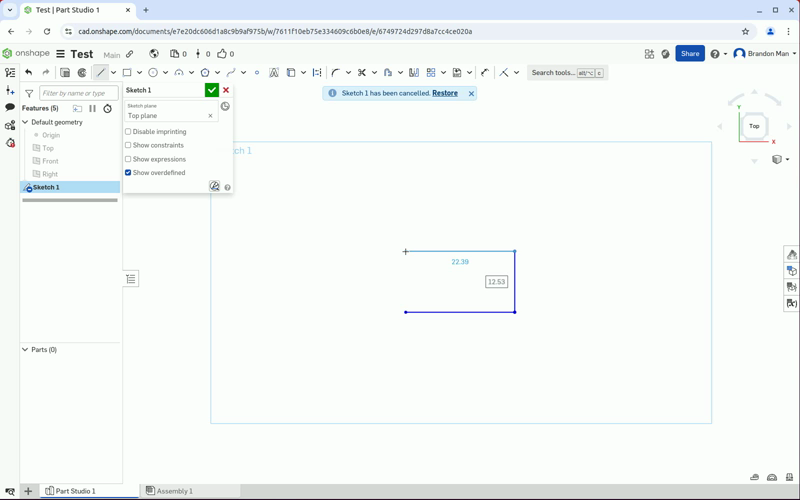
click(405, 251)
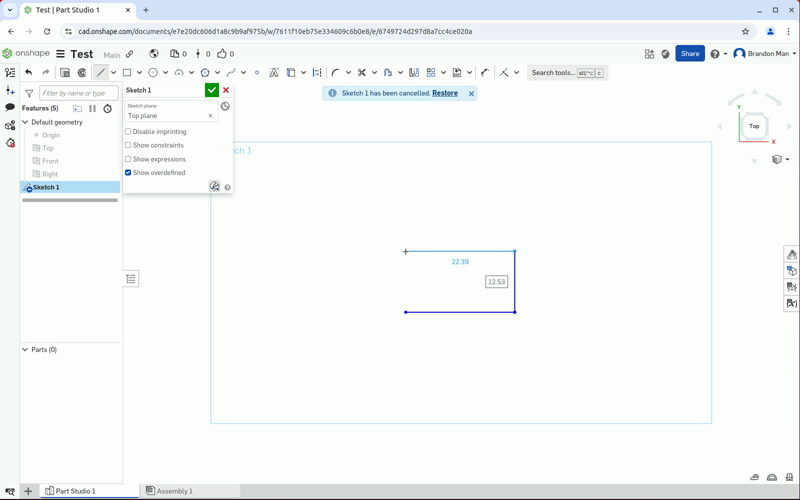
key_up(shift)
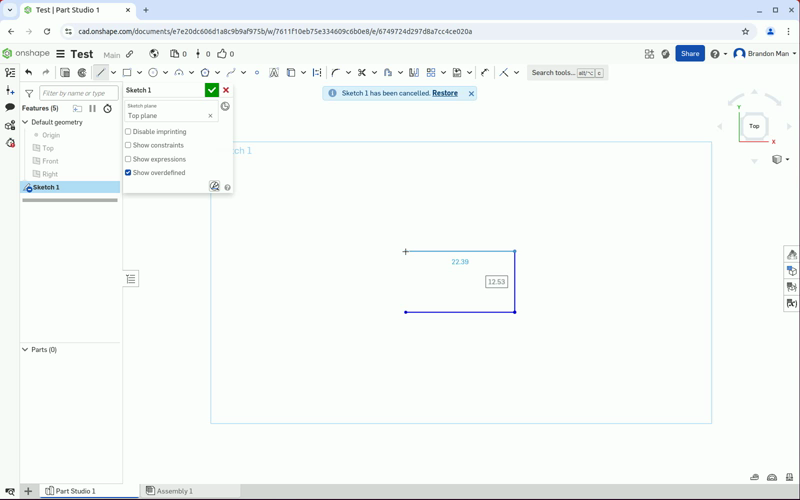
key_down(shift)
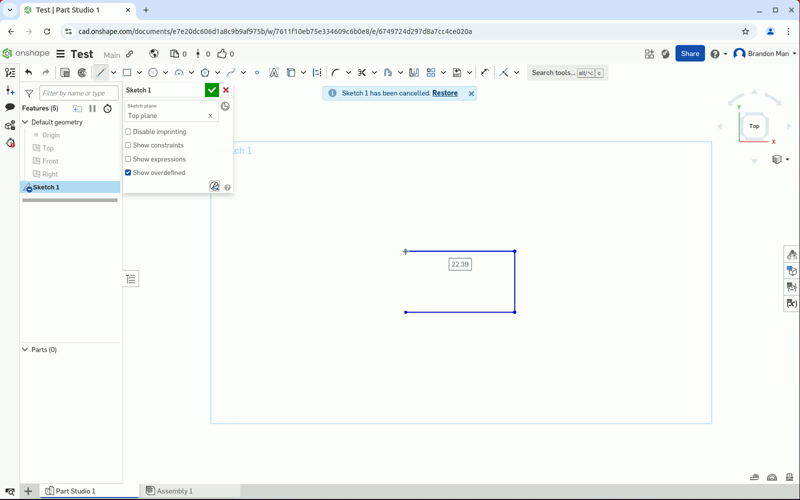
mouse_move(405, 312)
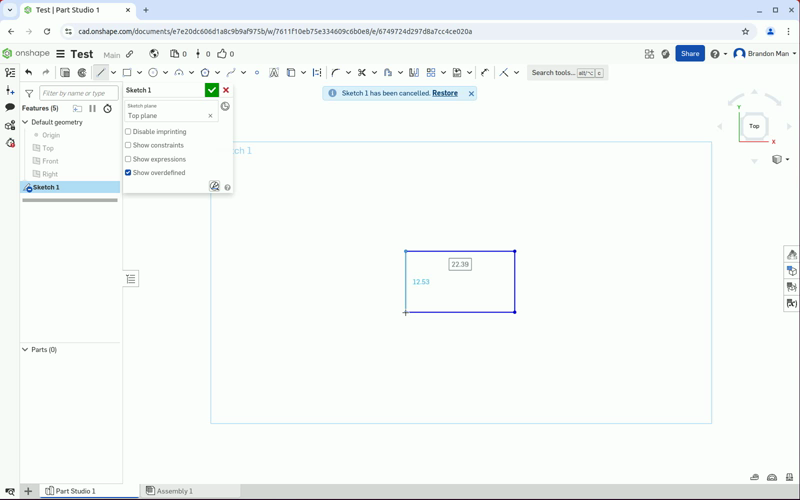
key_up(shift)
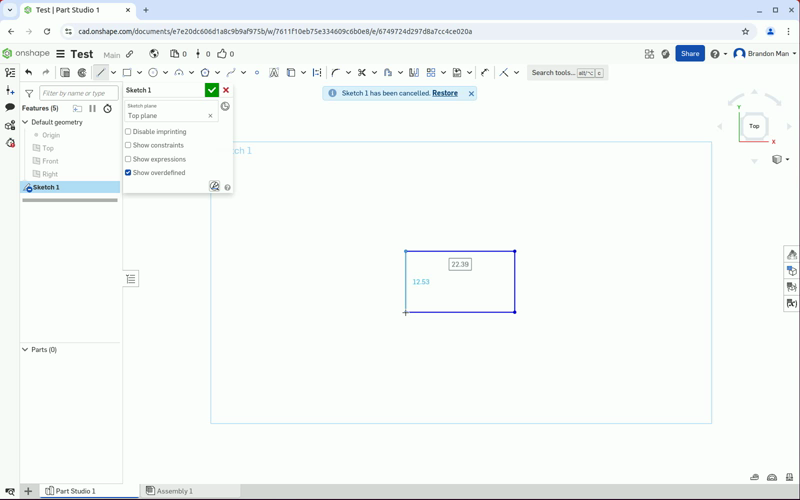
click(405, 312)
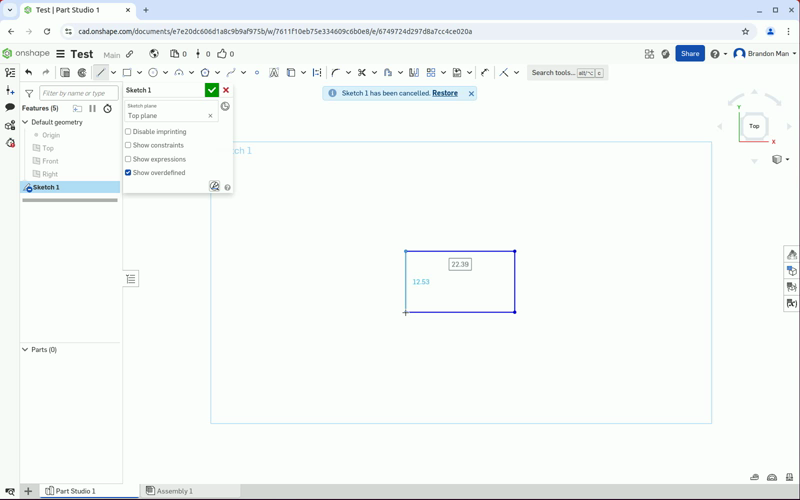
key(esc)
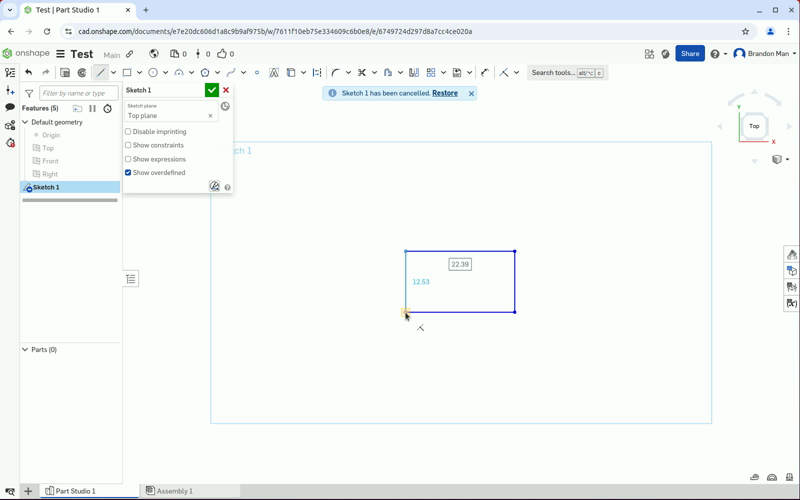
mouse_move(457, 301)
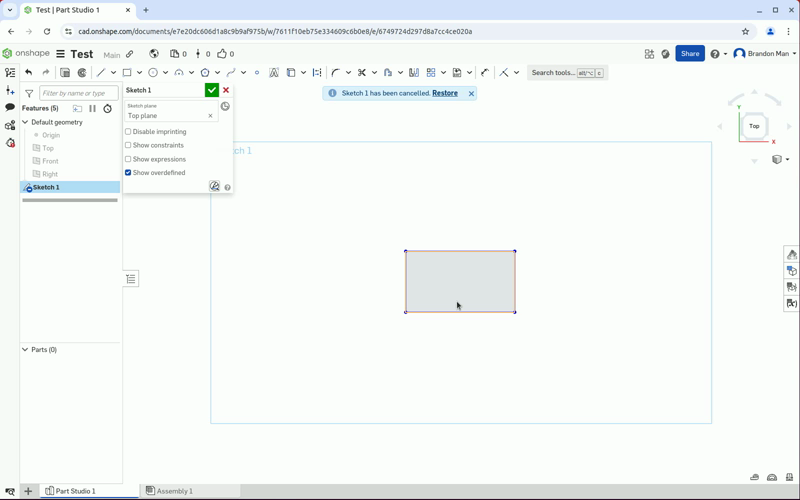
click(457, 301)
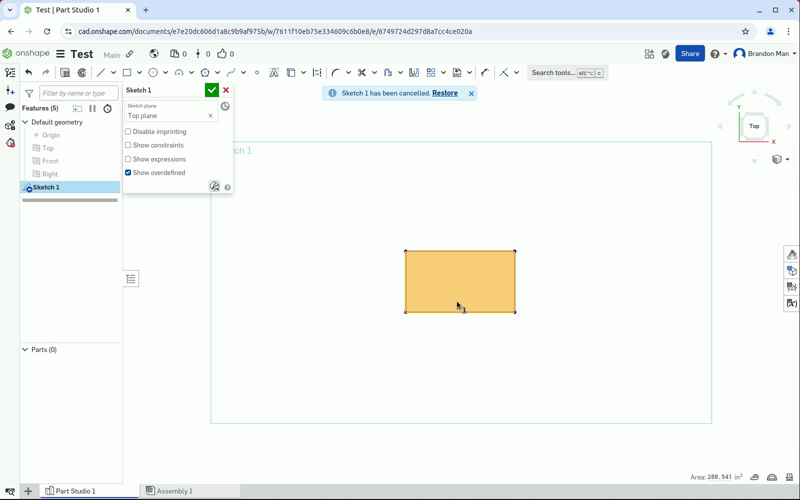
mouse_move(73, 352)
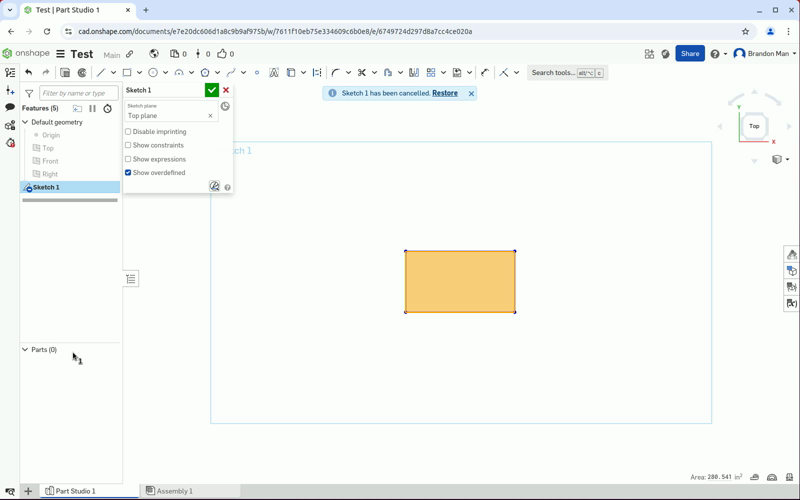
key(shift+y)
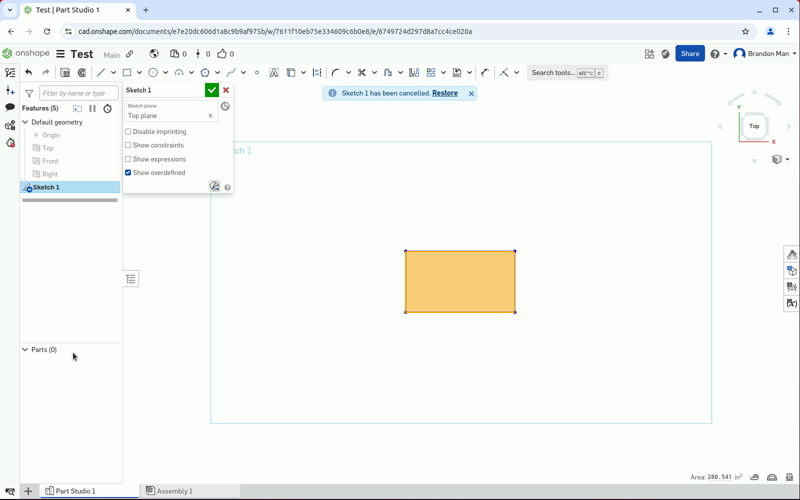
key(shift+e)
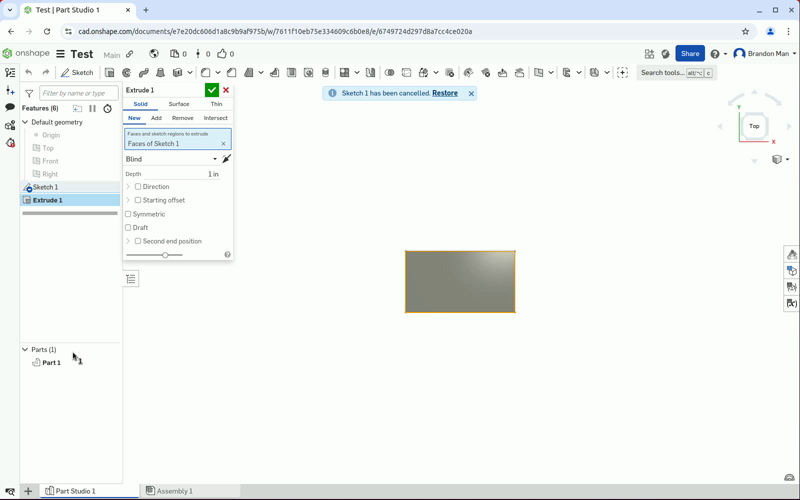
mouse_move(143, 106)
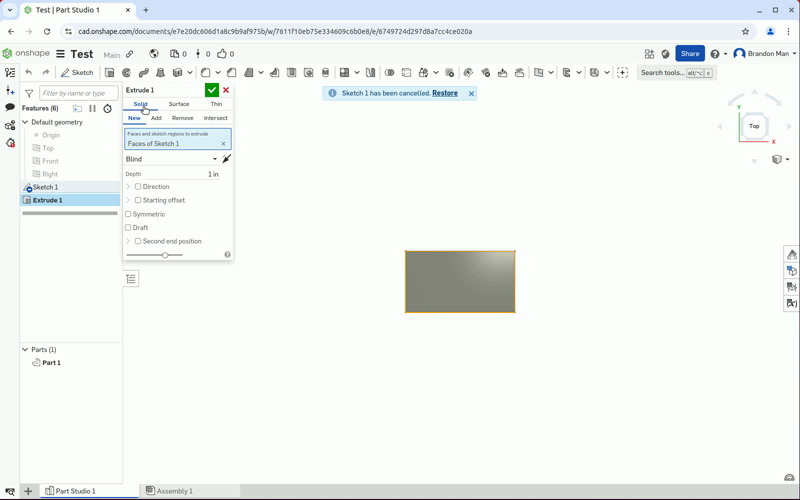
click(143, 106)
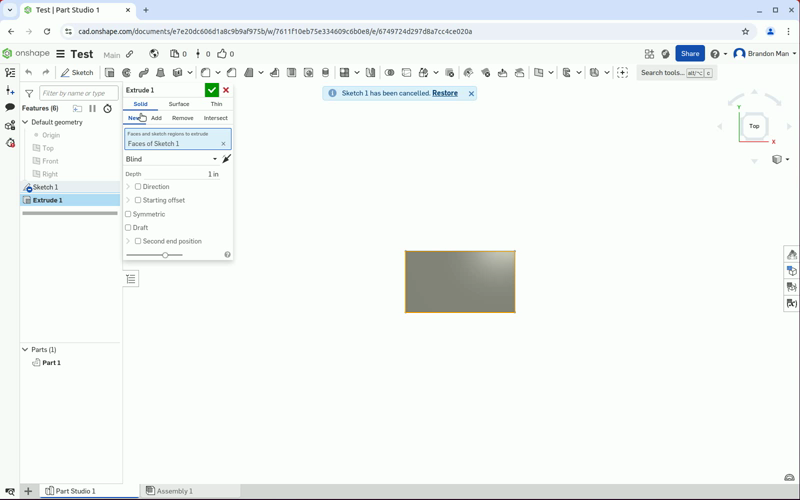
mouse_move(137, 120)
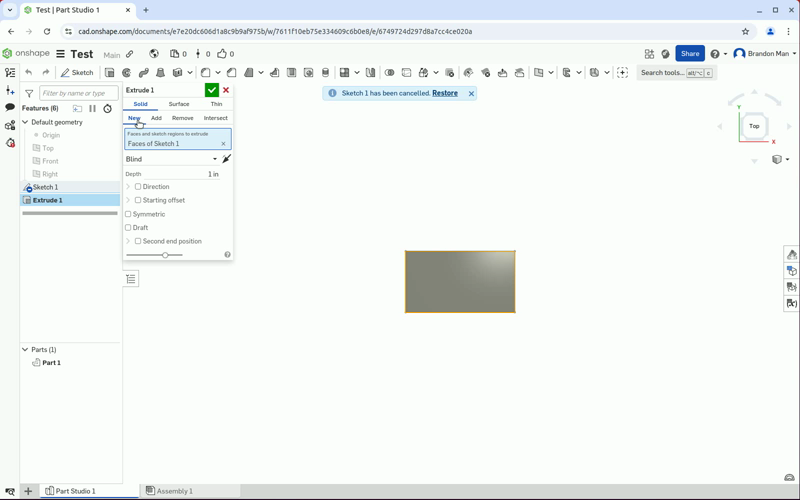
click(137, 120)
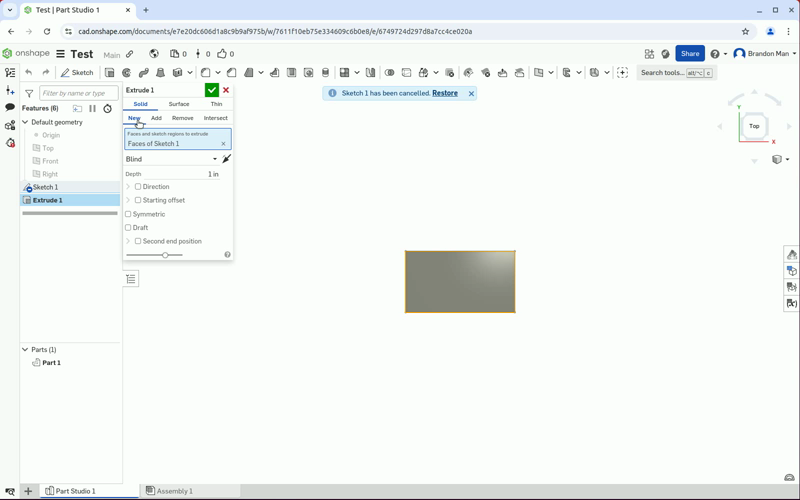
key(tab, 4)
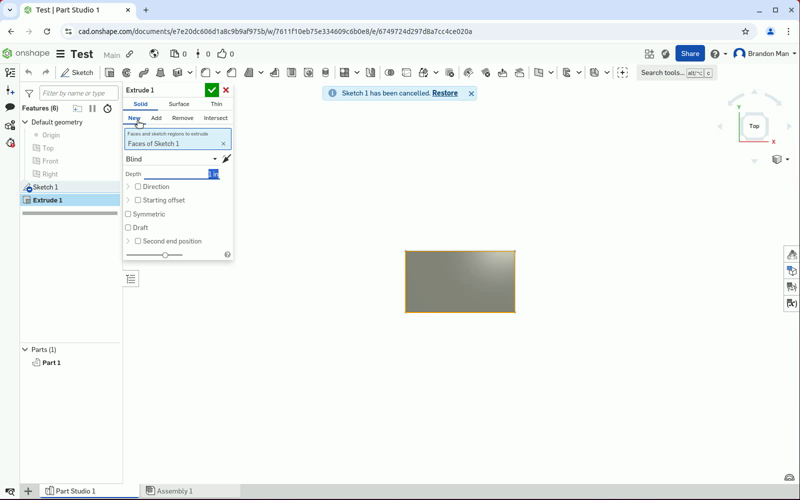
text(-23.108)
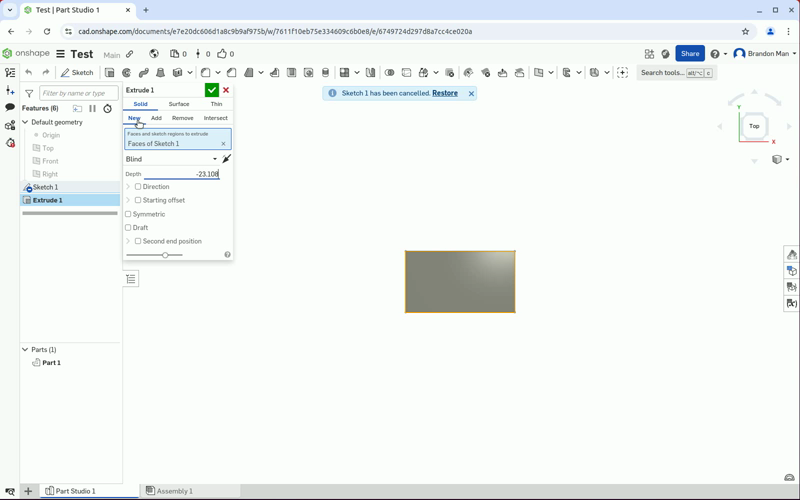
key(enter)
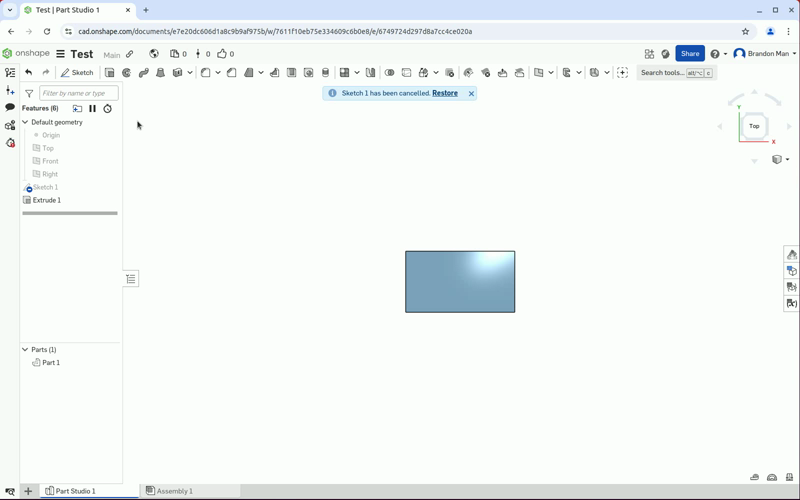
key(shift+h)
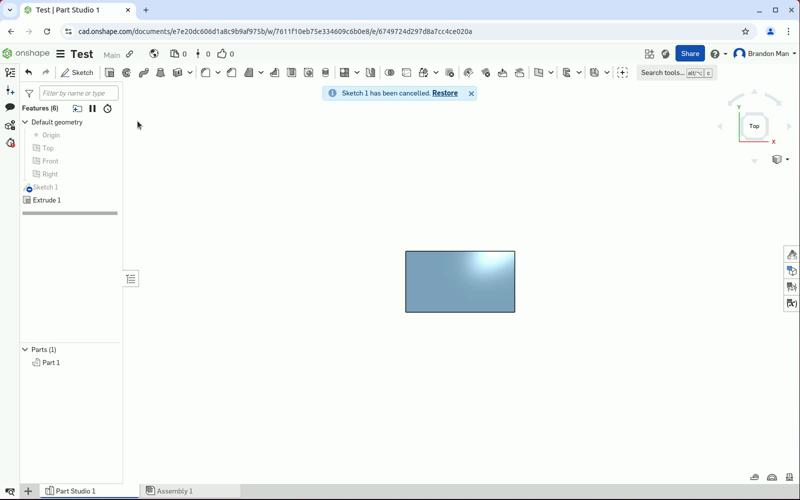
key(shift+h)
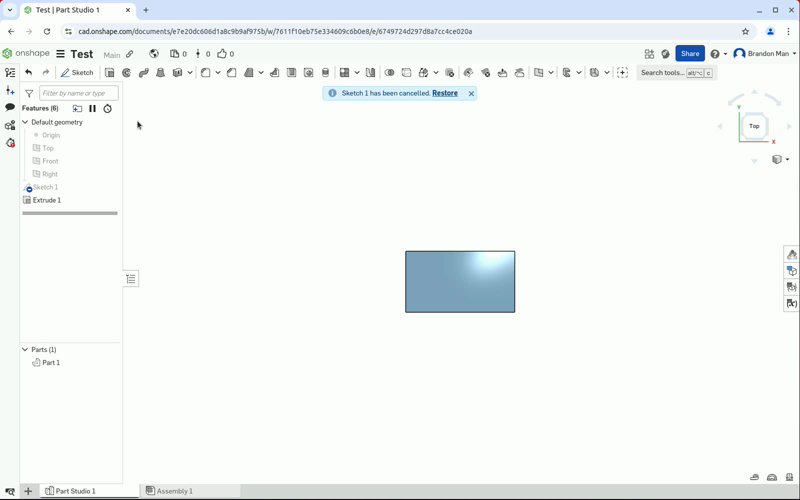
mouse_move(73, 189)
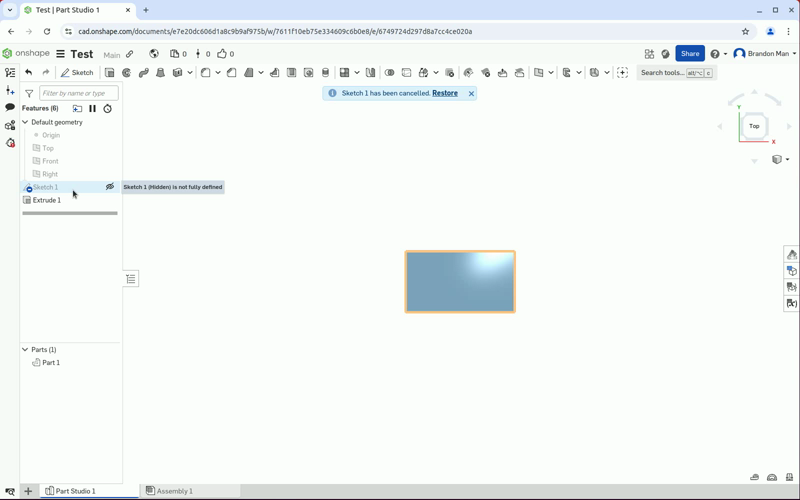
click(73, 189)
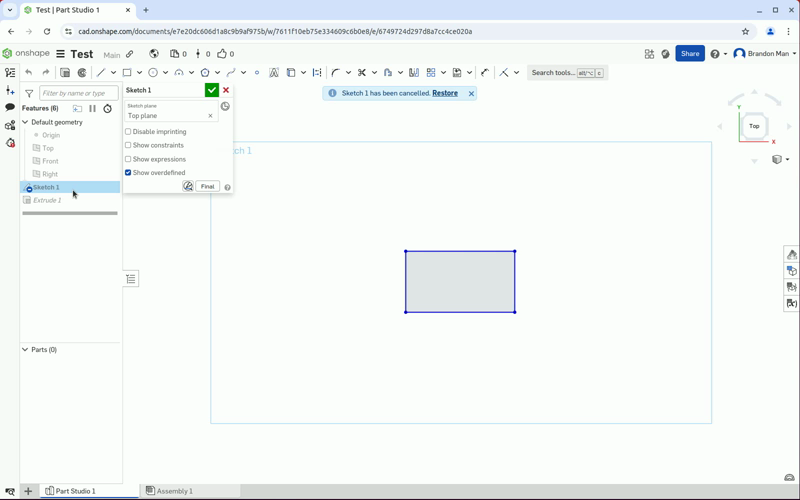
mouse_move(229, 92)
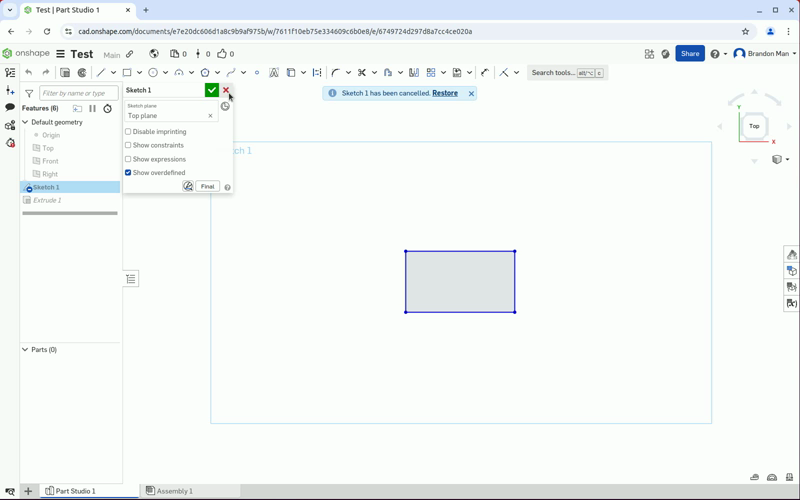
click(229, 92)
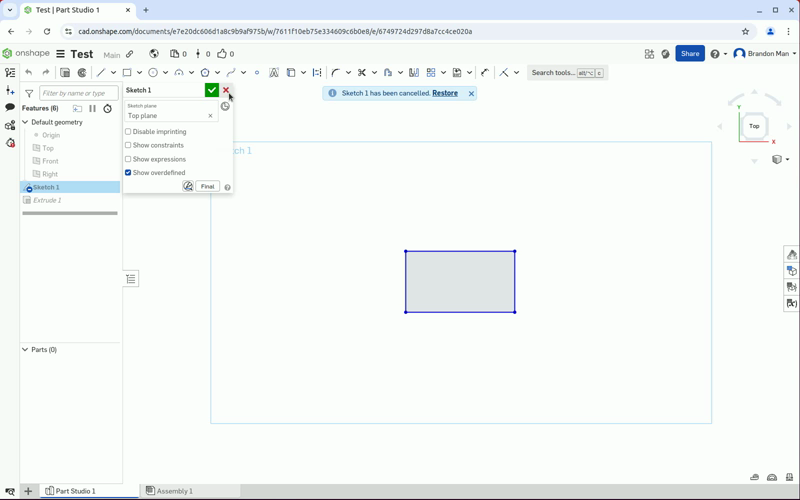
key(shift+s)
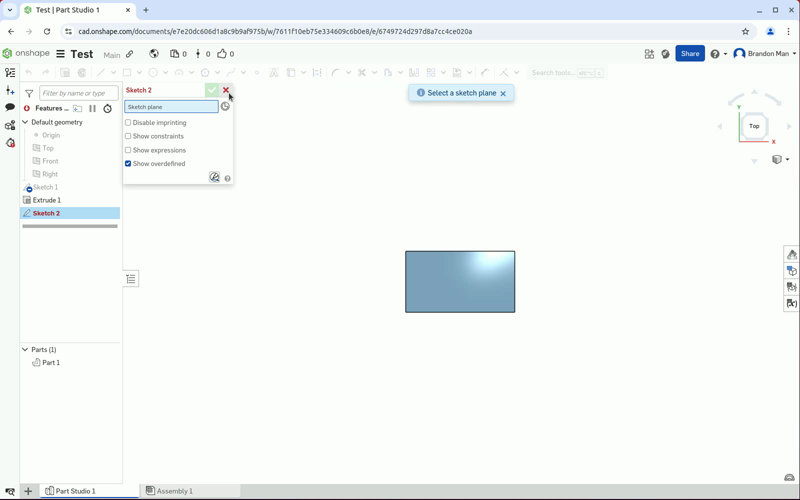
mouse_move(73, 150)
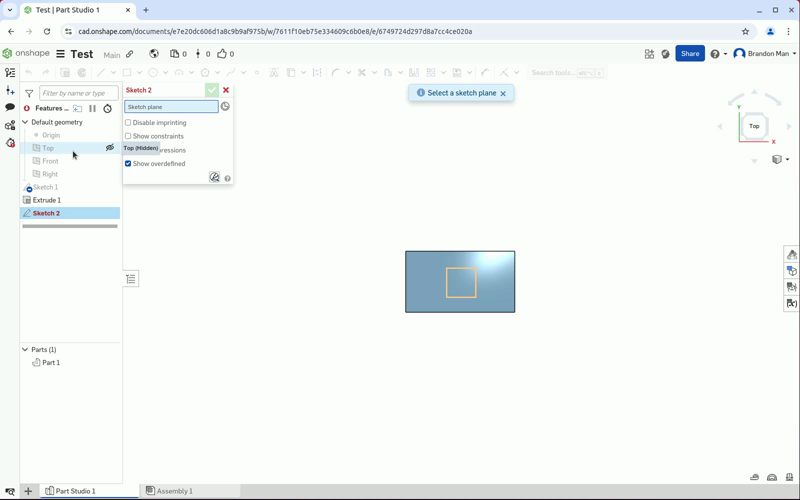
click(73, 150)
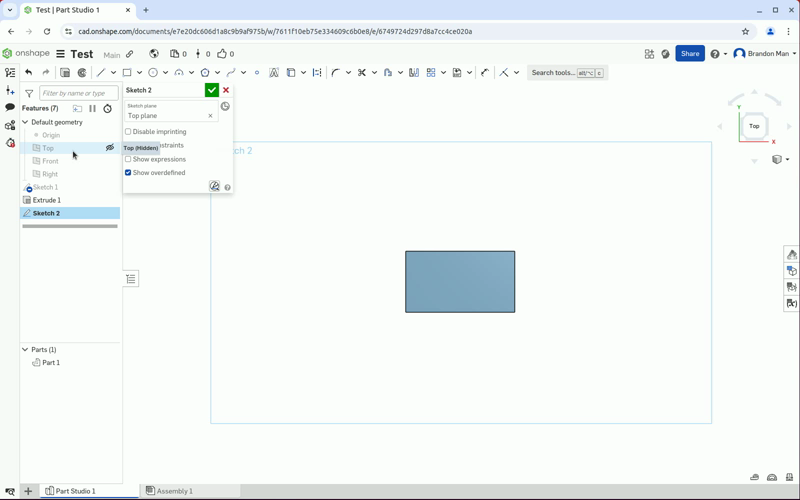
mouse_move(73, 352)
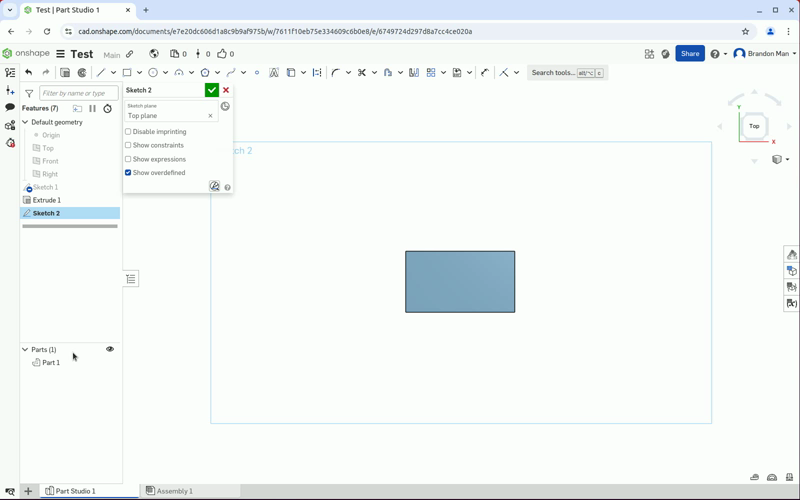
key(y)
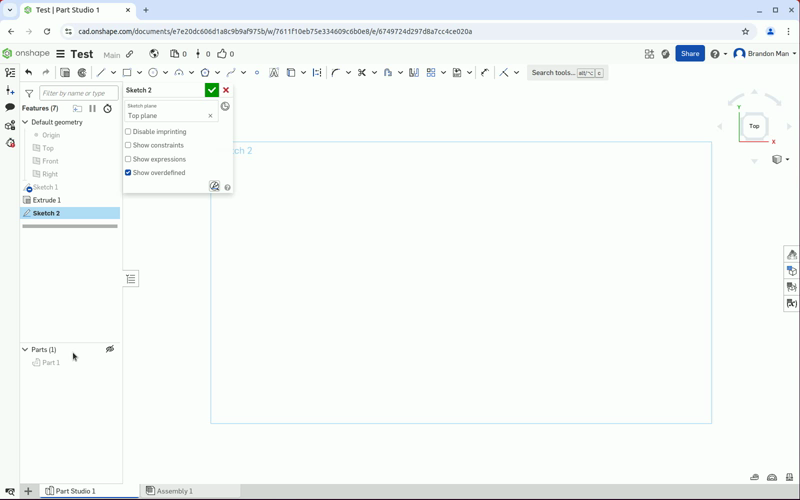
key(l)
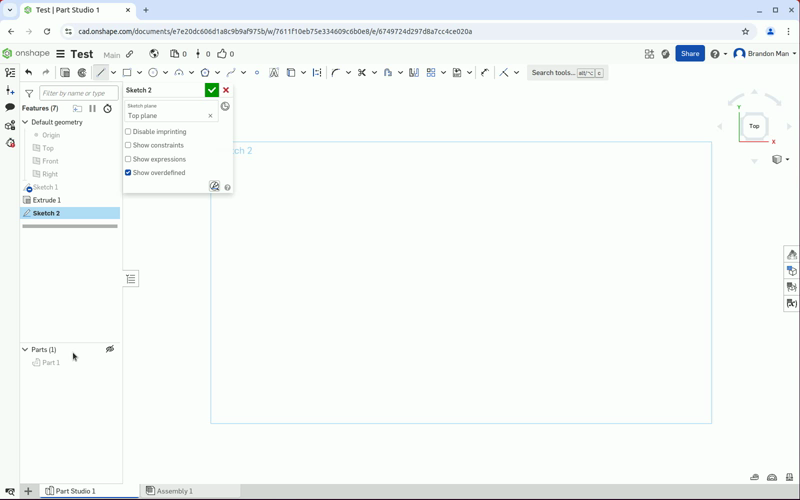
key_down(shift)
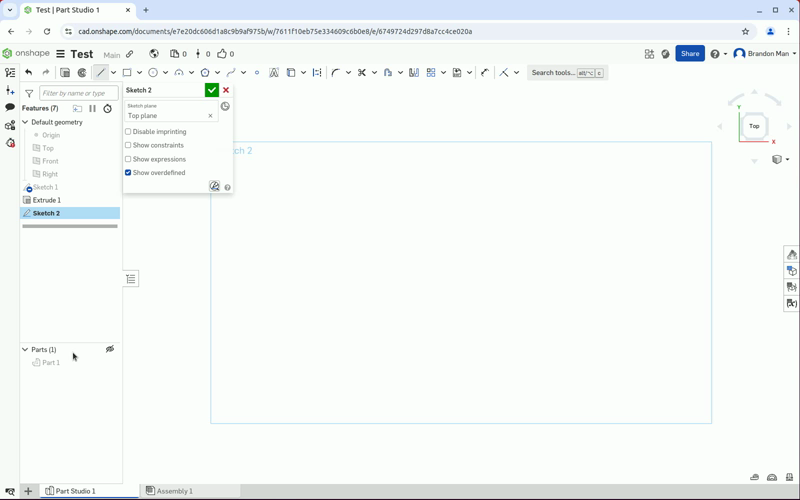
mouse_move(403, 314)
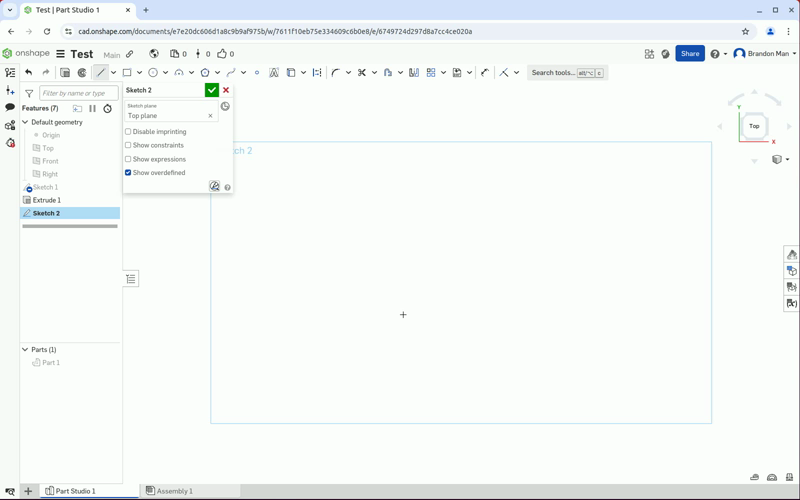
click(403, 314)
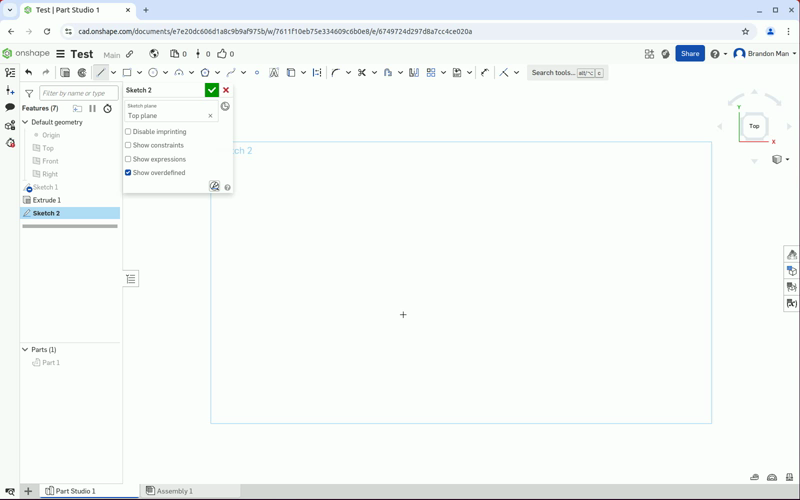
key_up(shift)
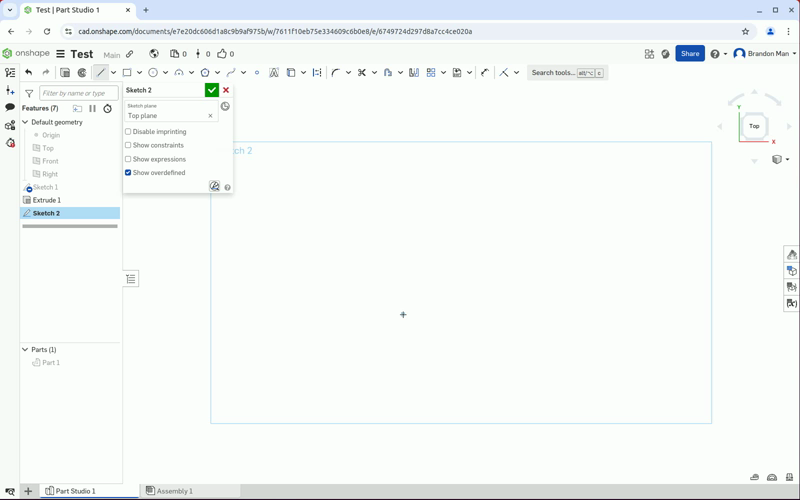
key_down(shift)
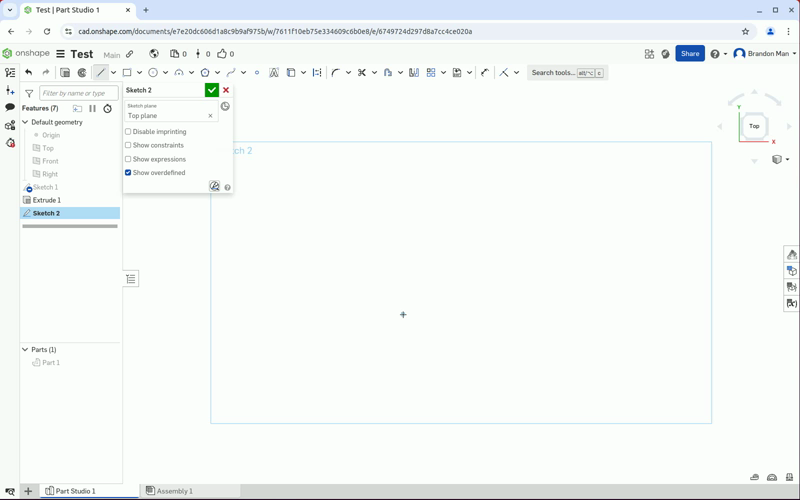
mouse_move(516, 314)
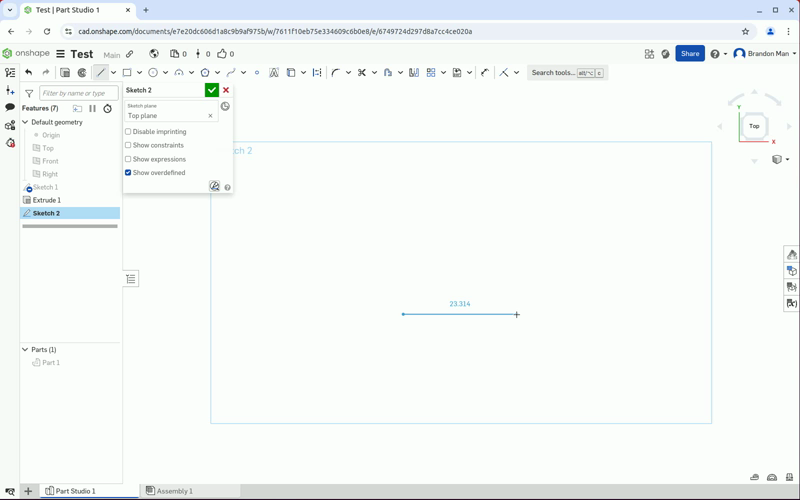
click(516, 314)
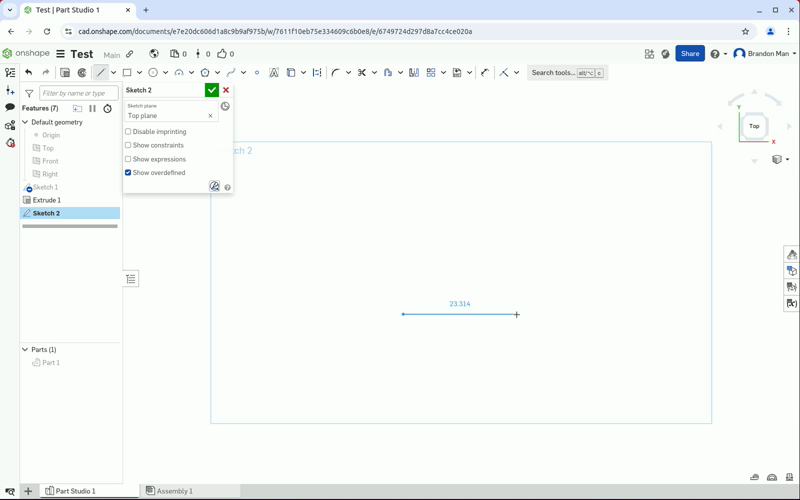
key_up(shift)
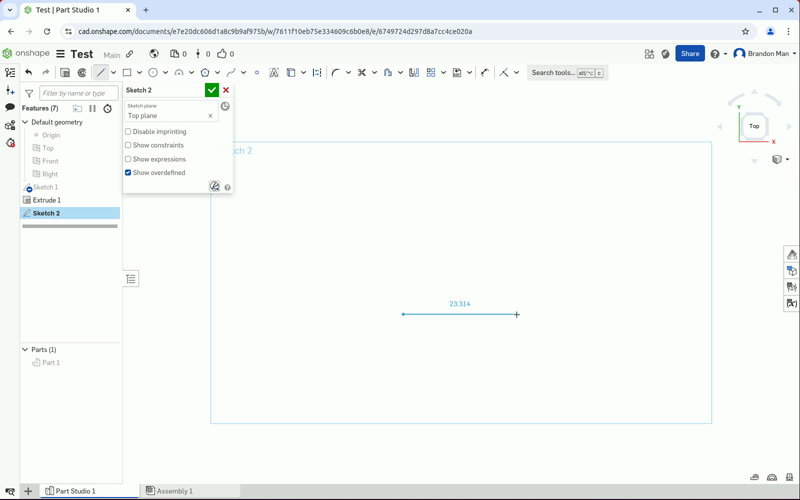
key_down(shift)
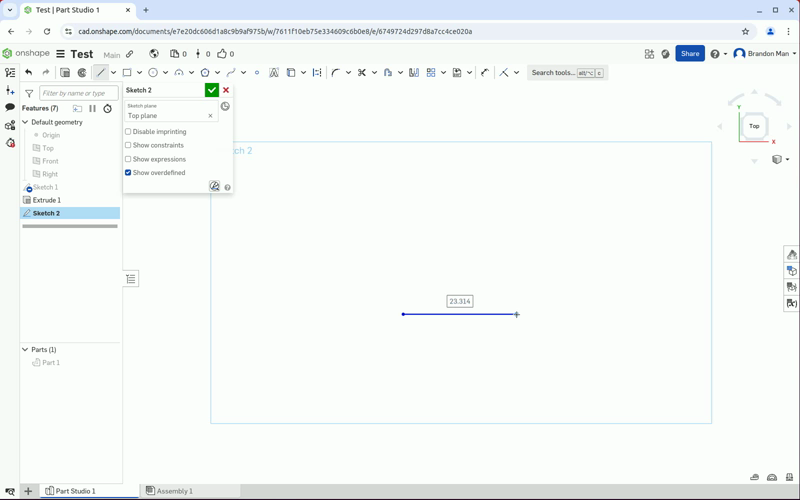
mouse_move(516, 251)
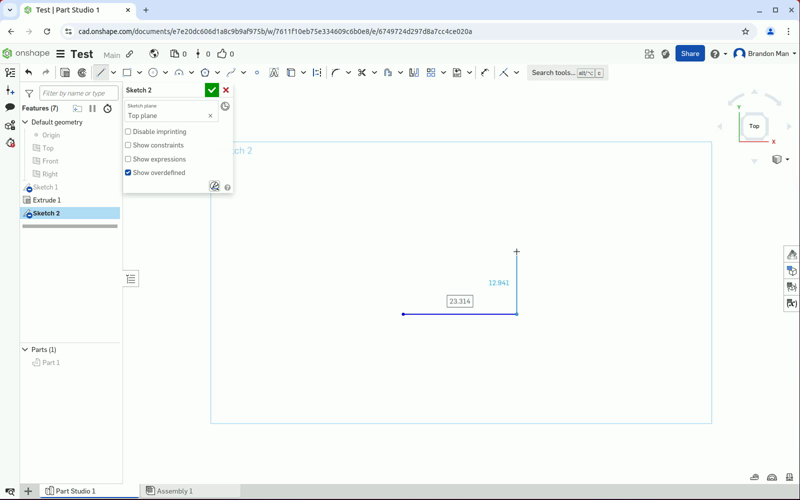
click(516, 251)
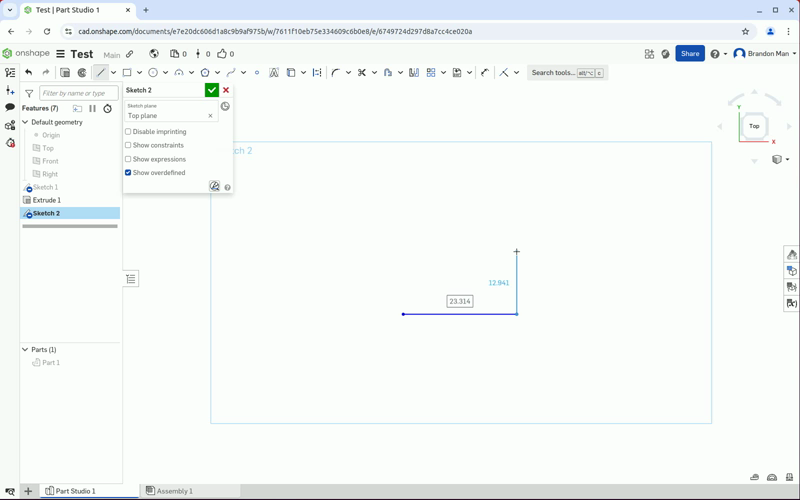
key_up(shift)
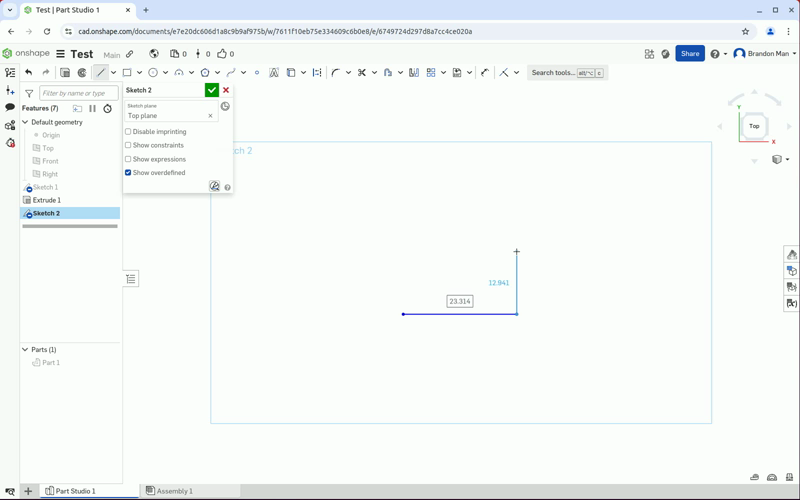
key_down(shift)
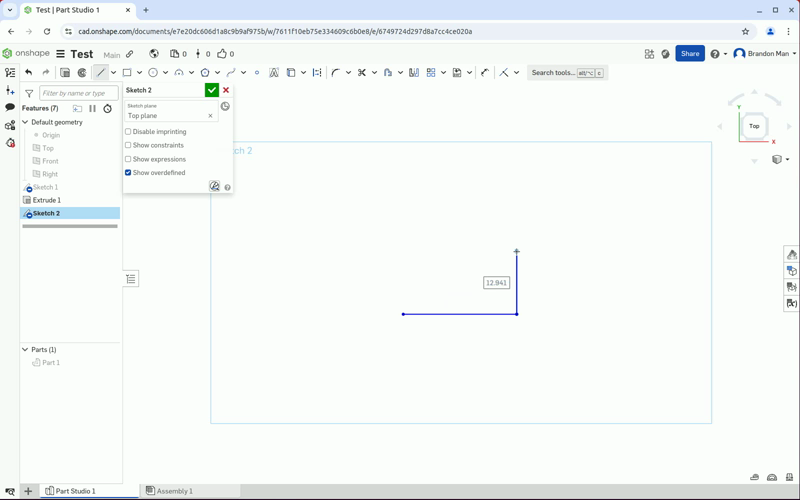
mouse_move(546, 251)
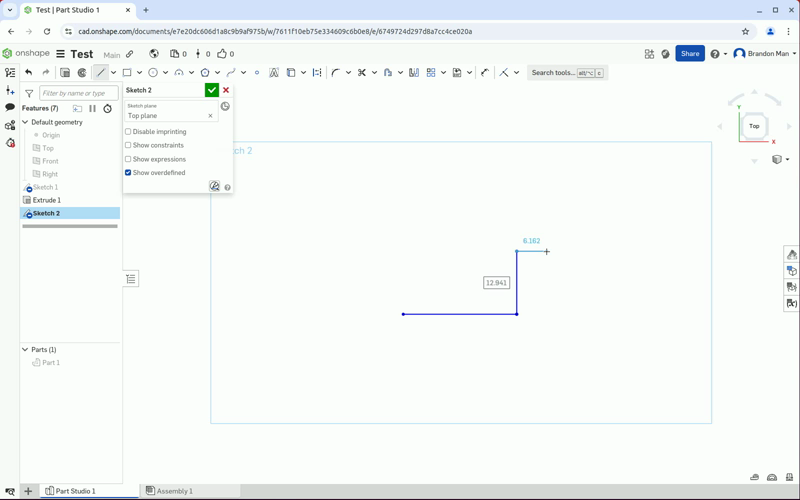
mouse_move(514, 251)
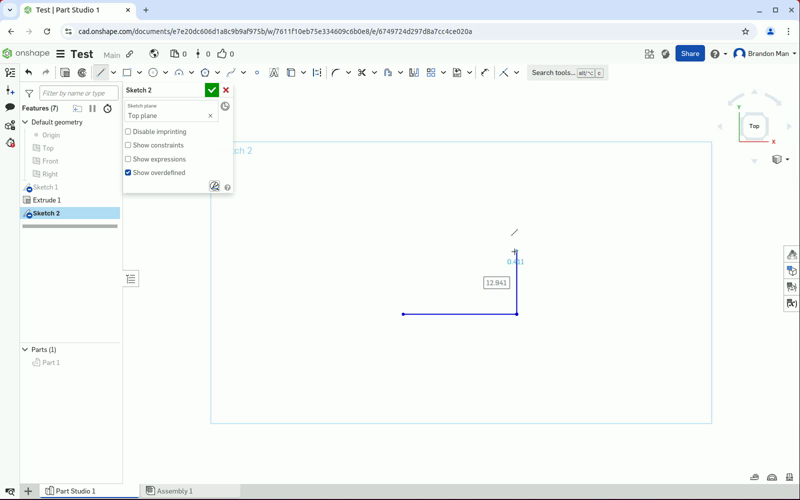
scroll(6)
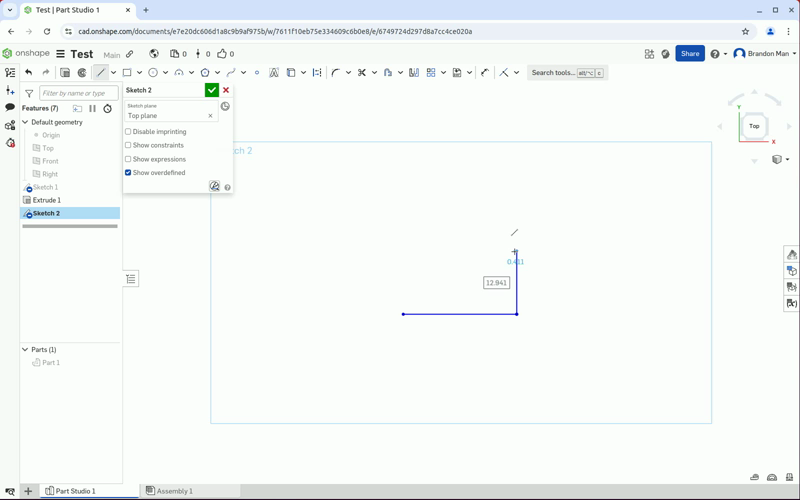
scroll(6)
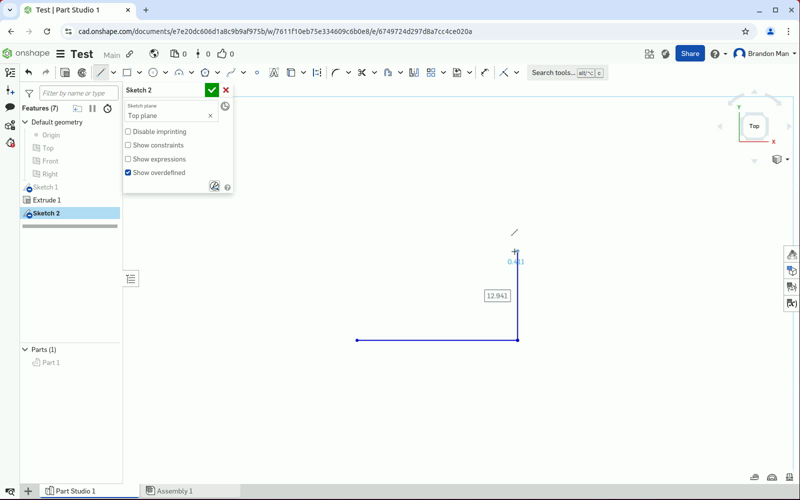
scroll(6)
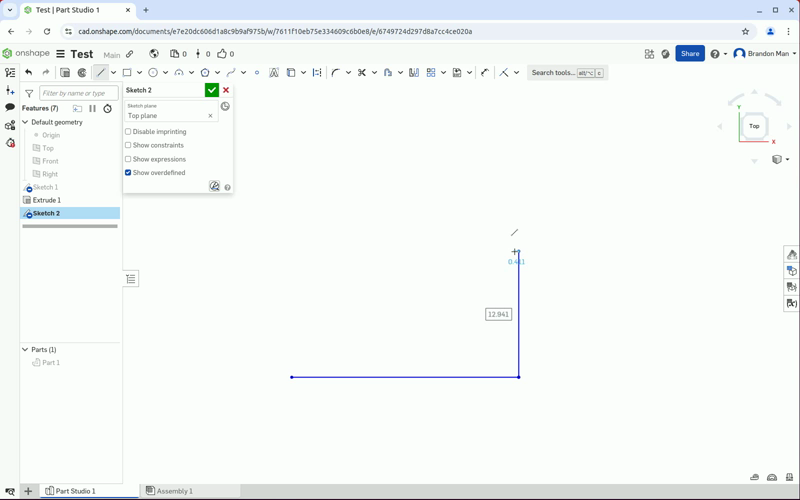
scroll(6)
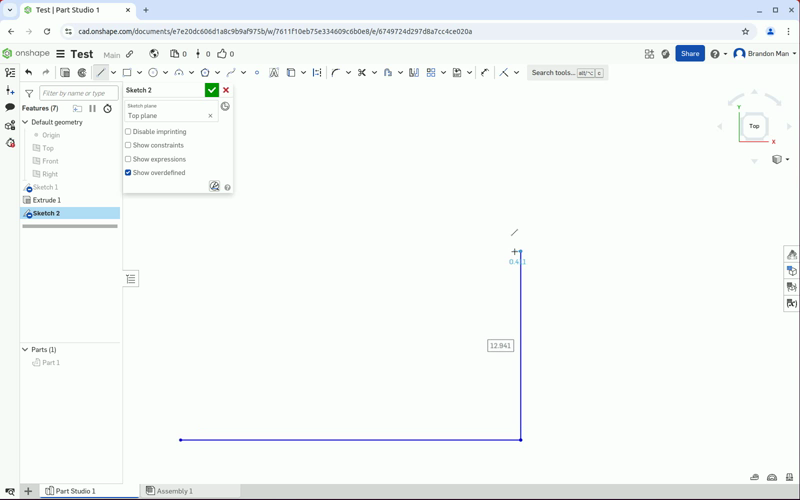
scroll(6)
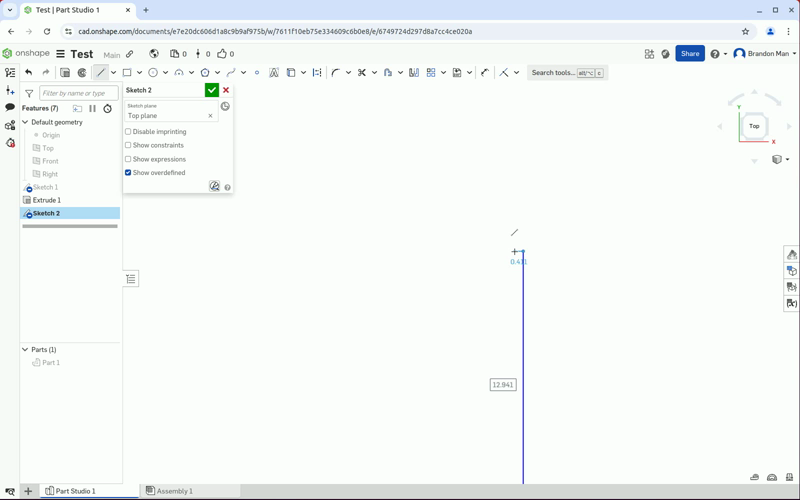
scroll(6)
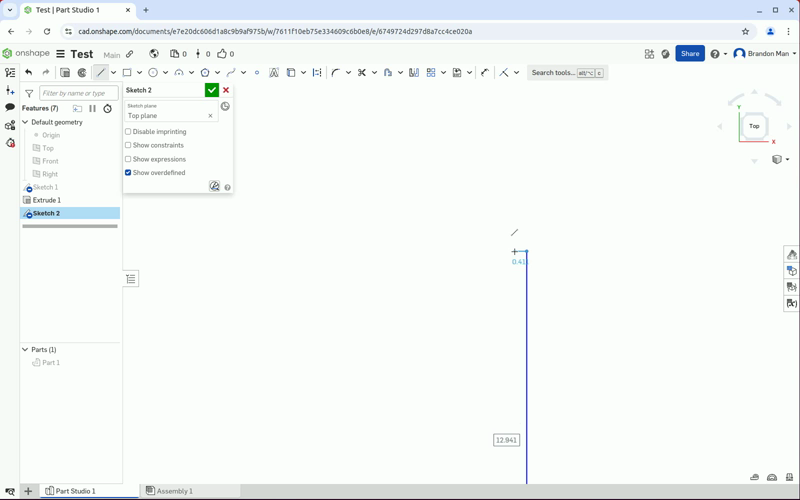
scroll(6)
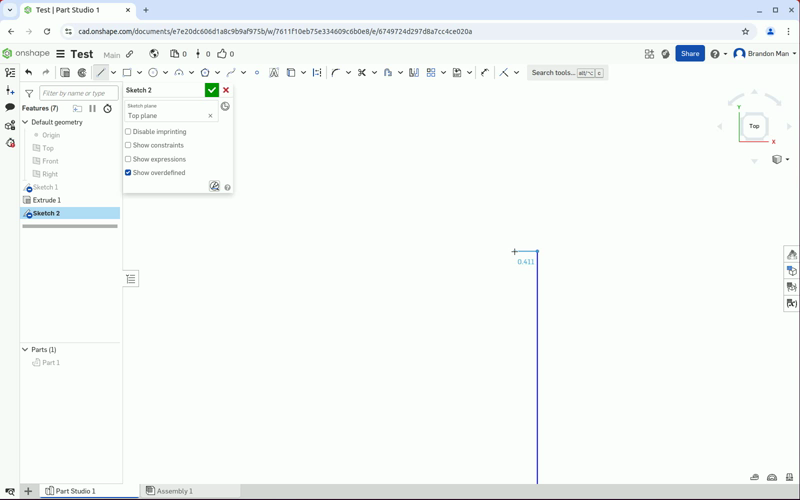
click(514, 251)
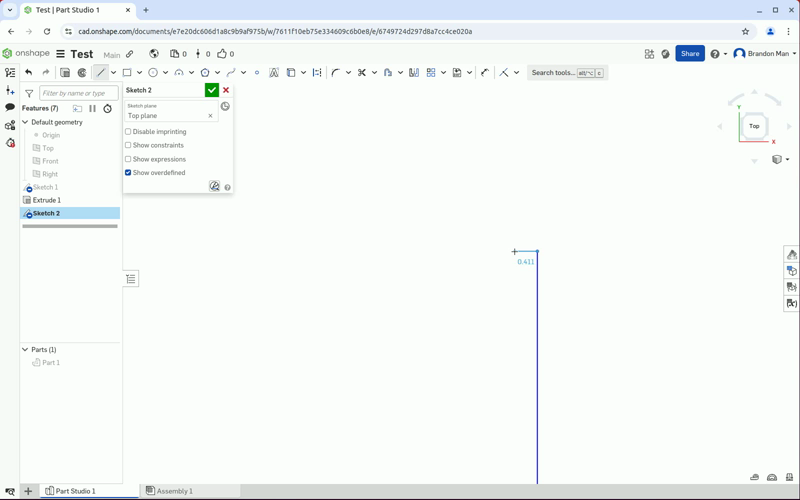
scroll(-6)
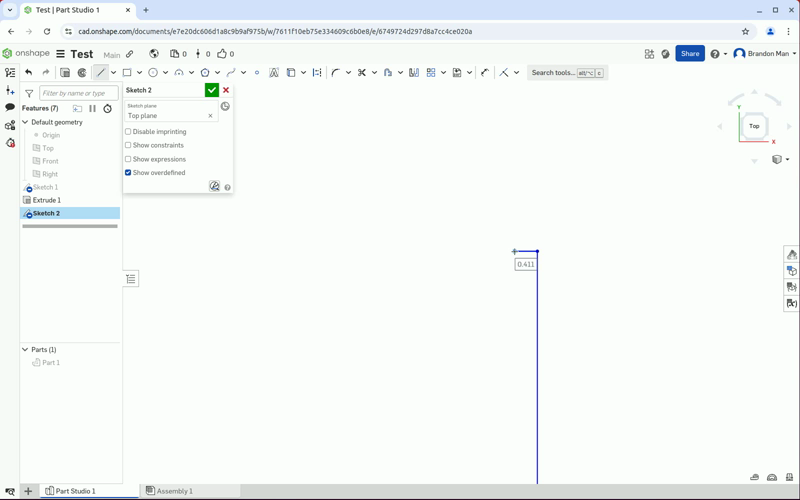
scroll(-6)
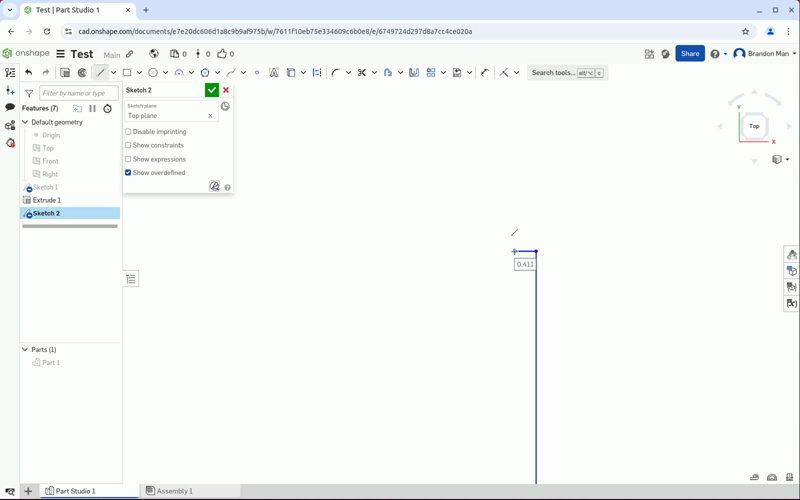
scroll(-6)
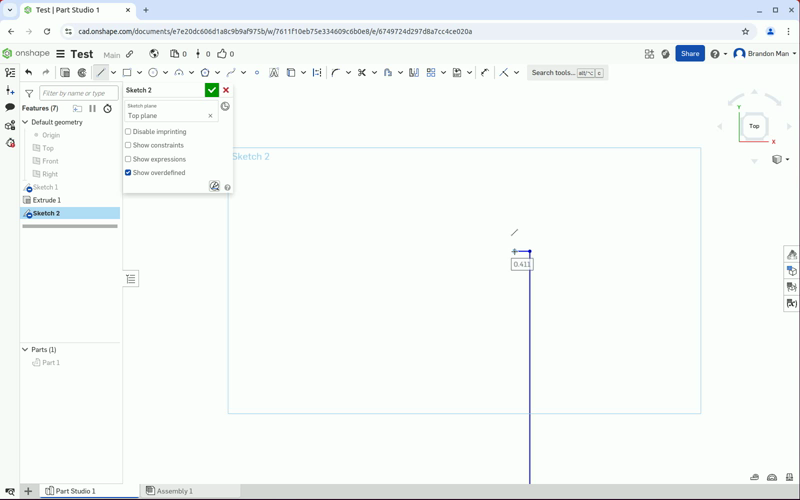
scroll(-6)
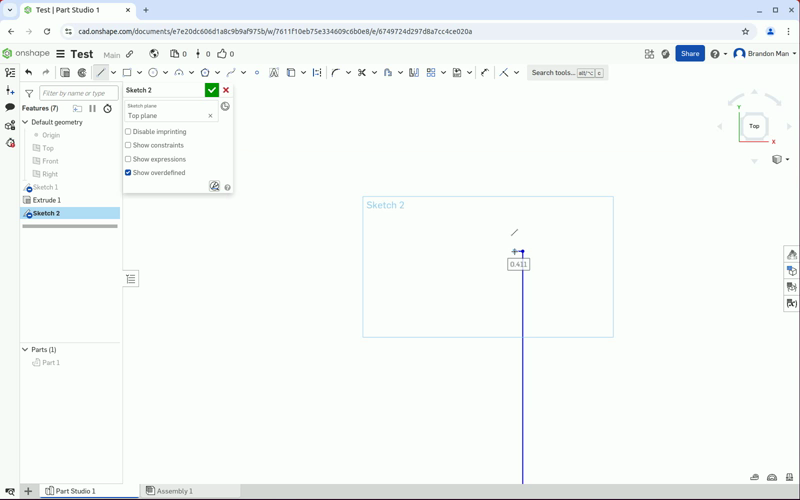
scroll(-6)
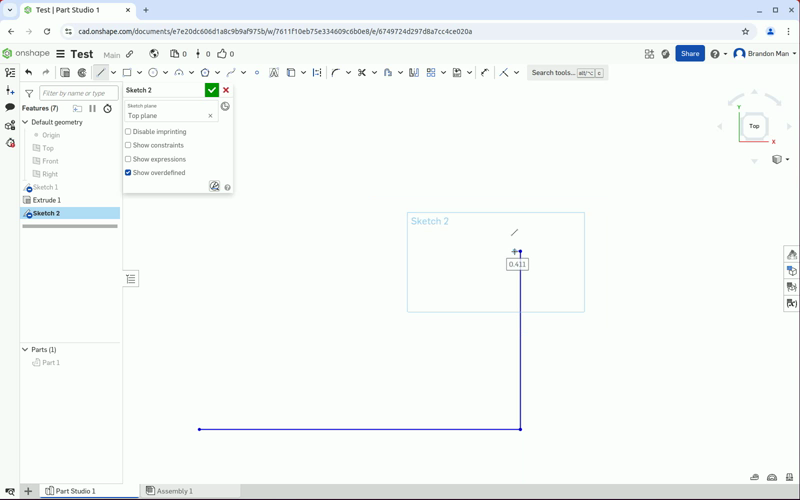
scroll(-6)
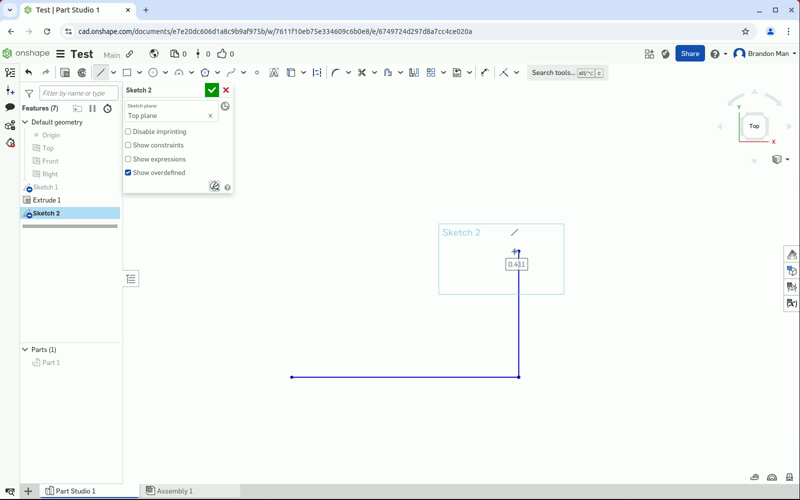
scroll(-6)
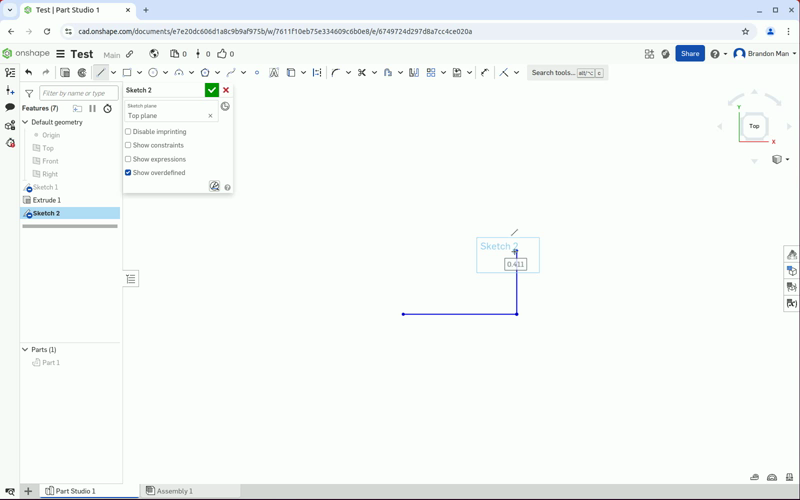
key_up(shift)
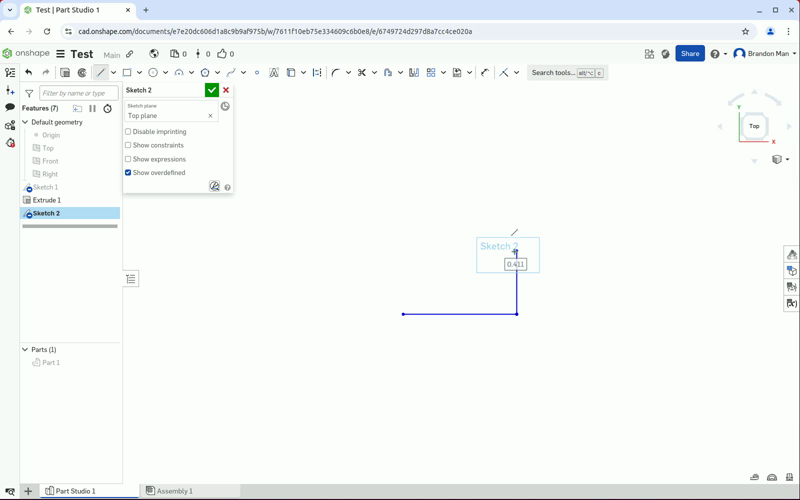
key_down(shift)
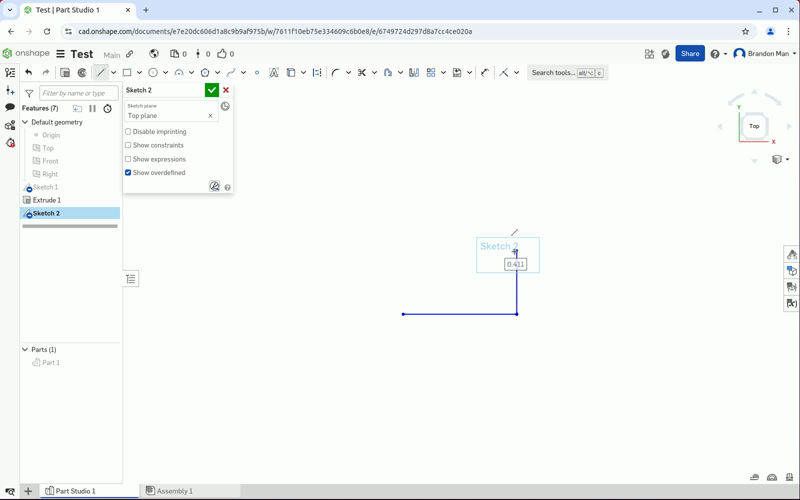
mouse_move(514, 312)
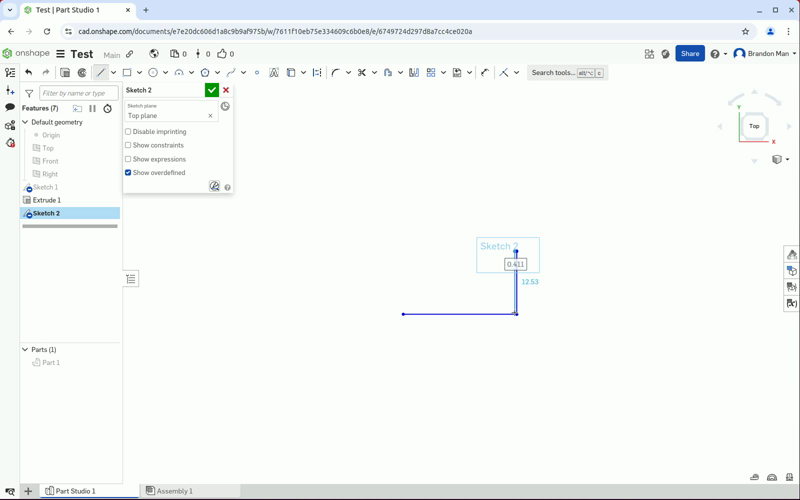
scroll(6)
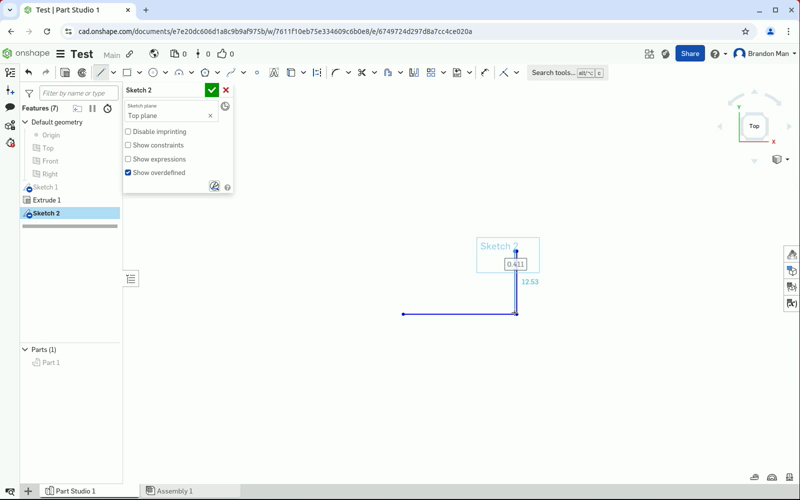
scroll(6)
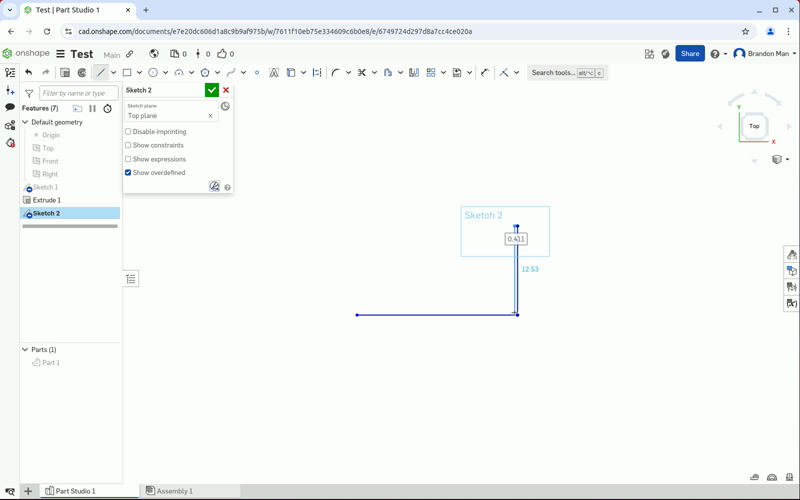
scroll(6)
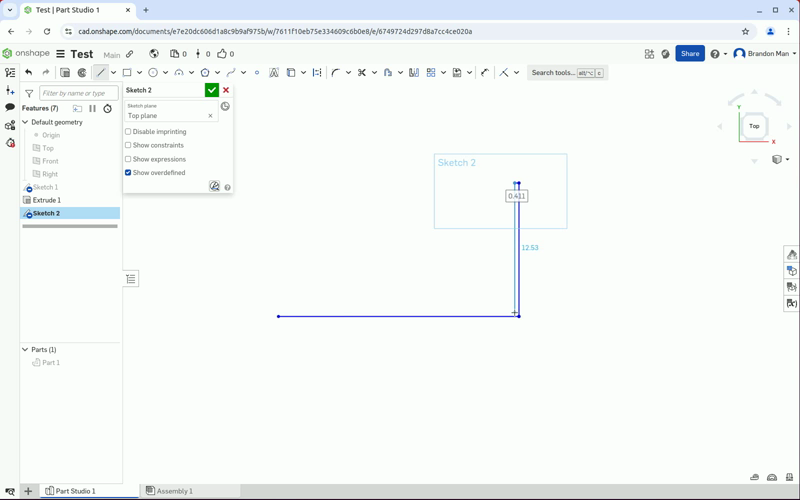
scroll(6)
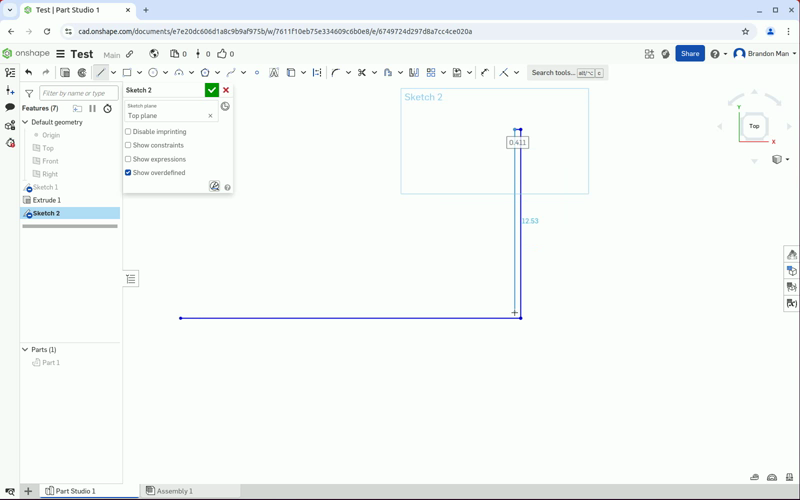
scroll(6)
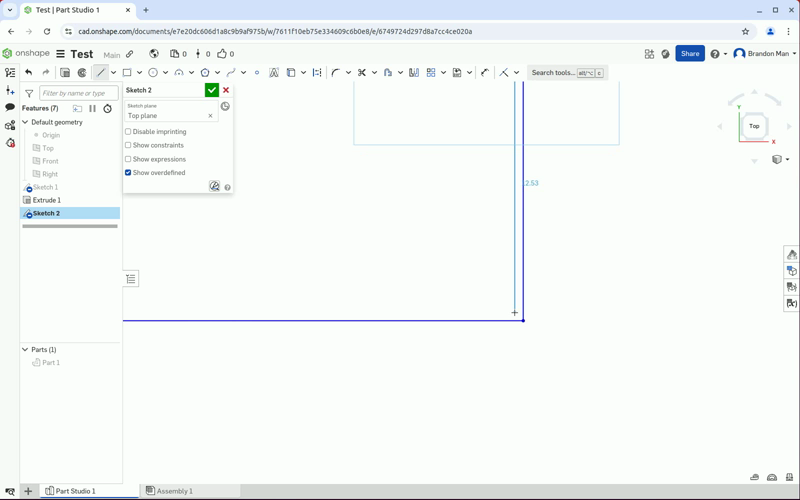
scroll(6)
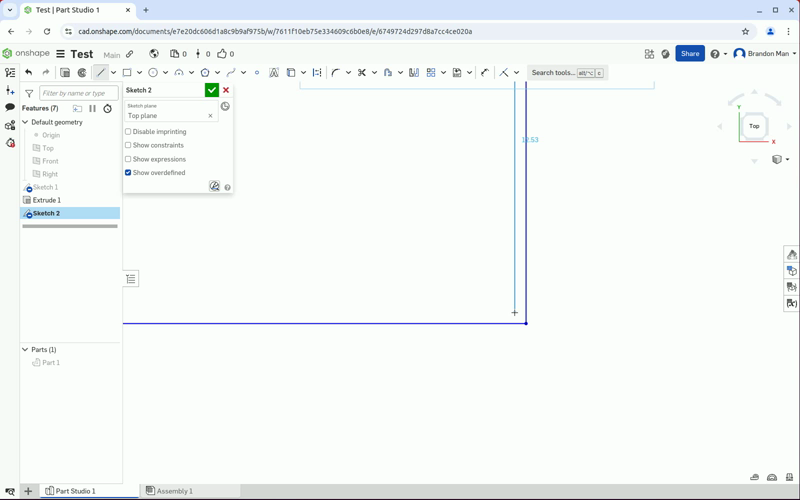
scroll(6)
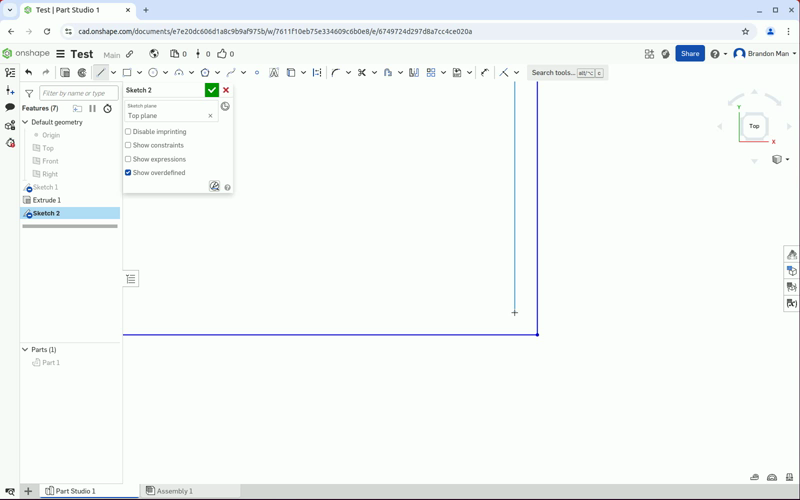
click(514, 312)
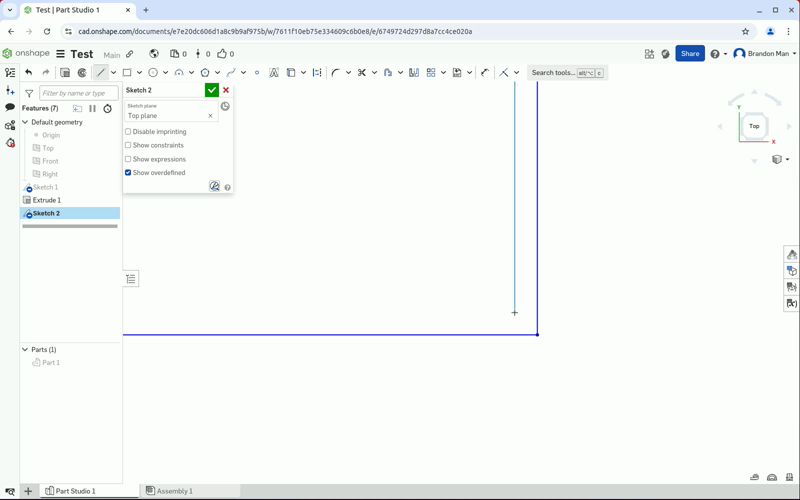
scroll(-6)
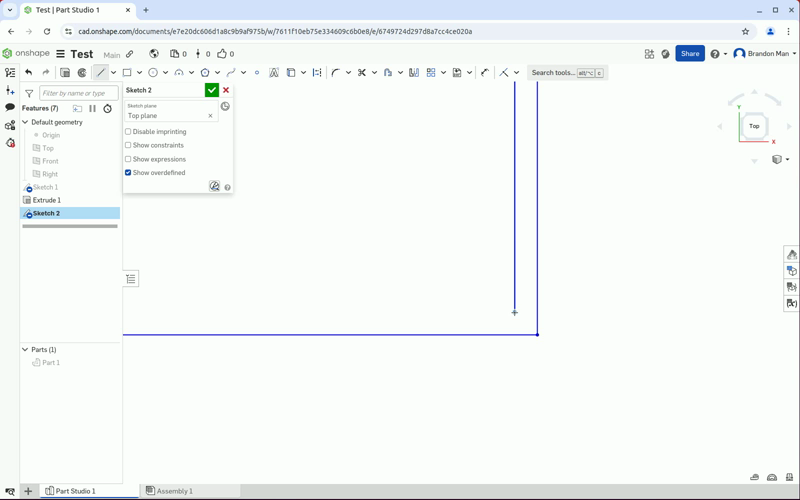
scroll(-6)
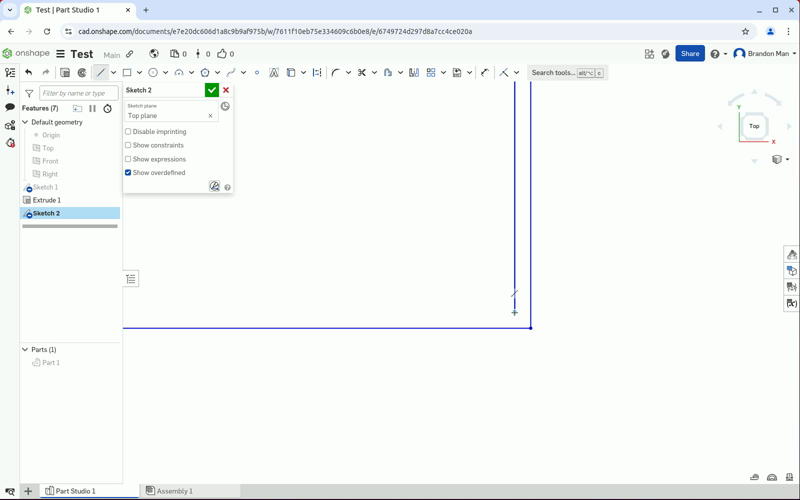
scroll(-6)
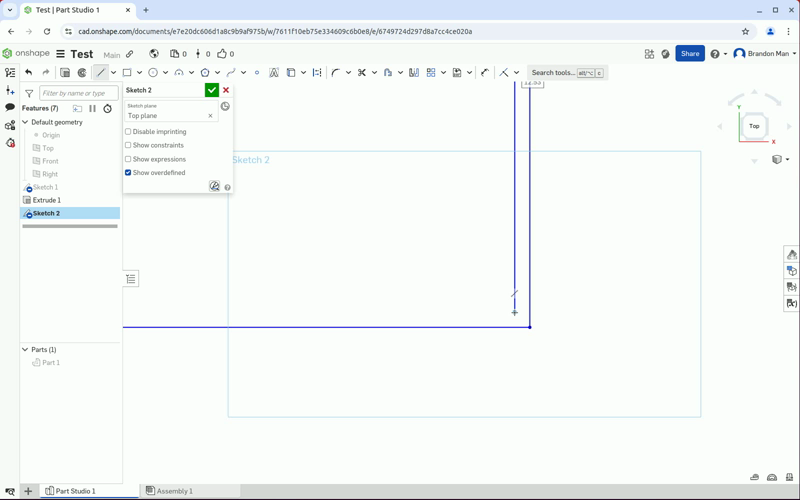
scroll(-6)
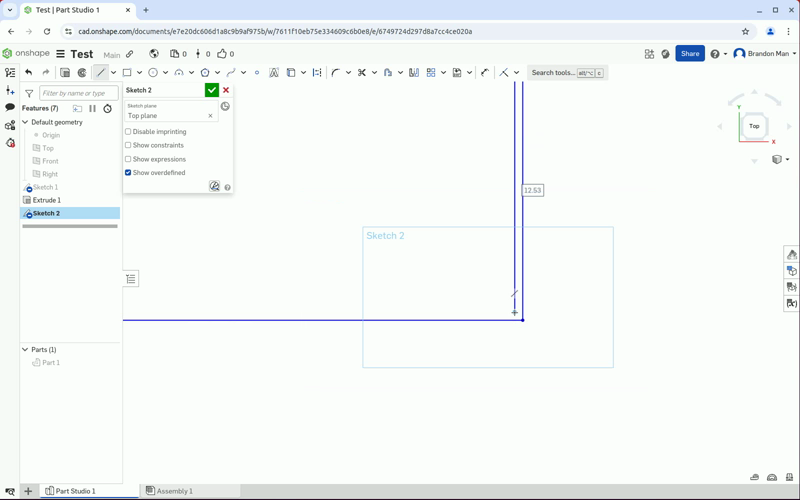
scroll(-6)
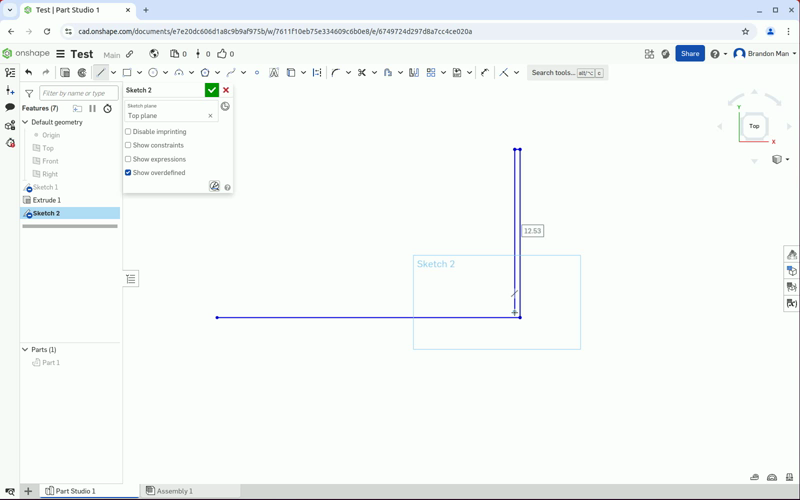
scroll(-6)
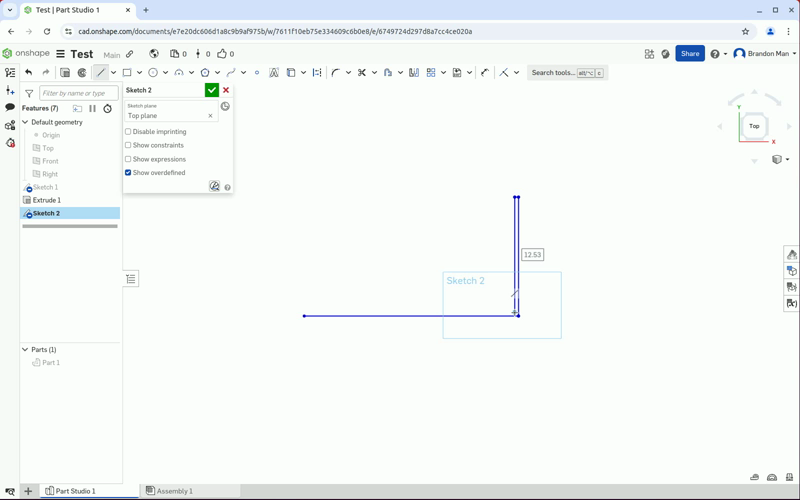
scroll(-6)
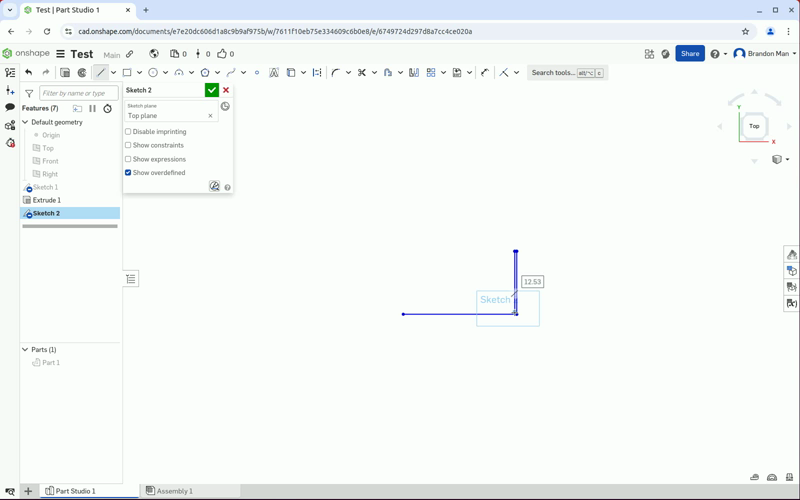
key_up(shift)
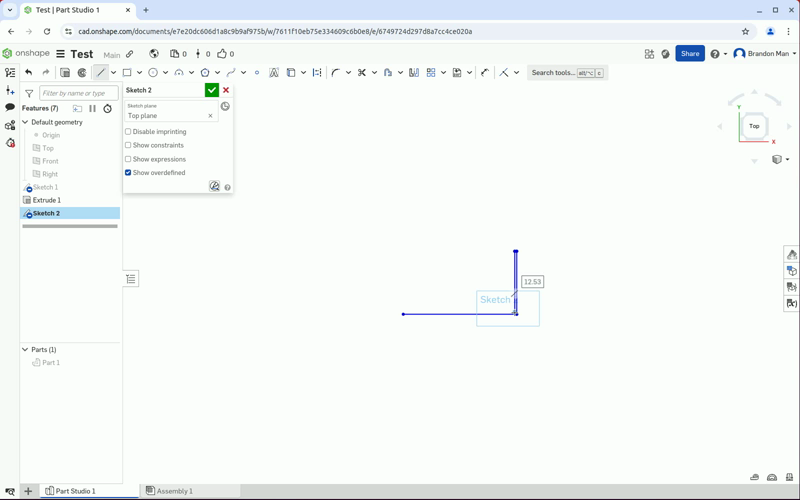
key_down(shift)
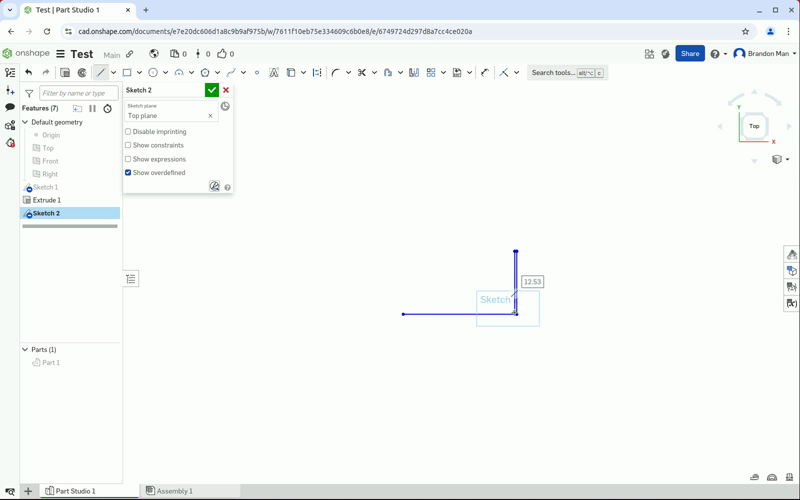
mouse_move(405, 312)
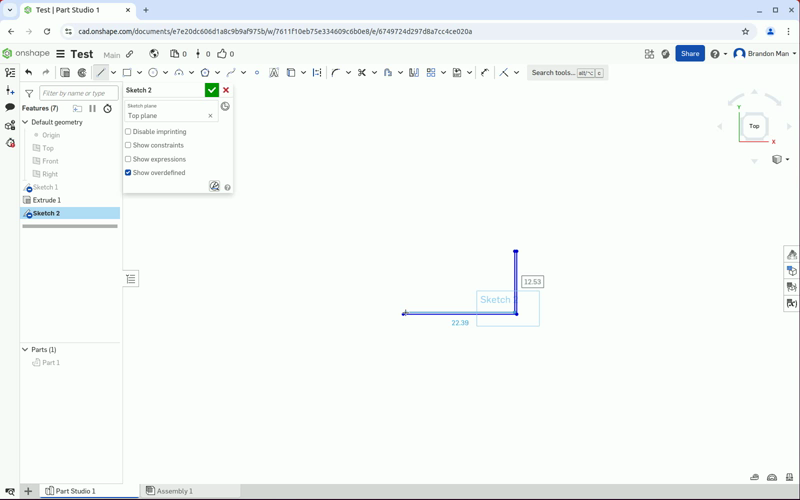
scroll(6)
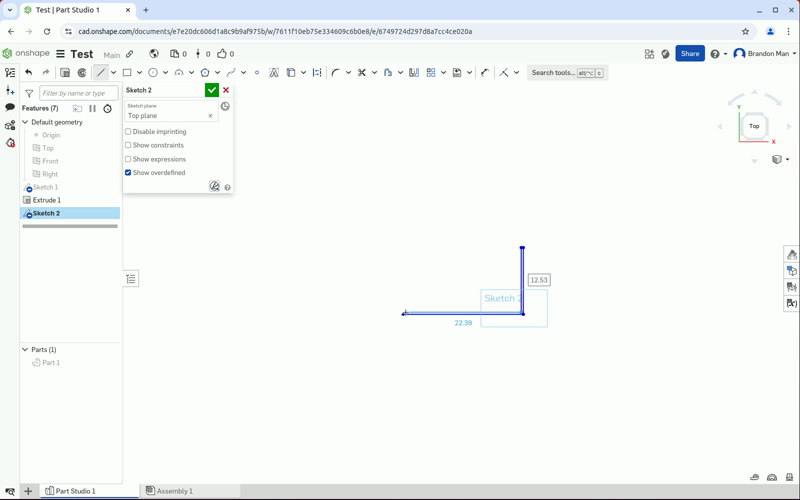
scroll(6)
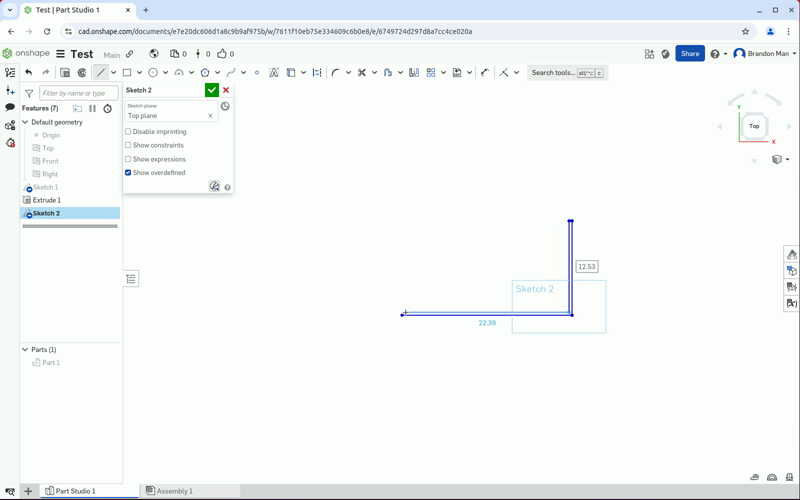
scroll(6)
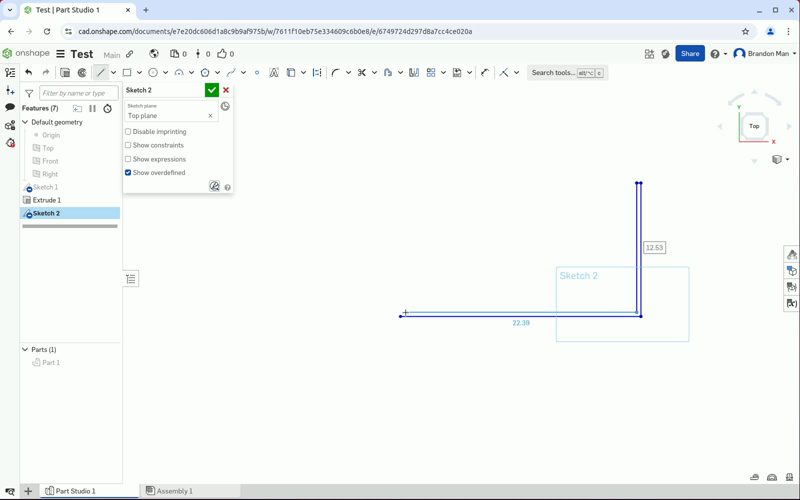
scroll(6)
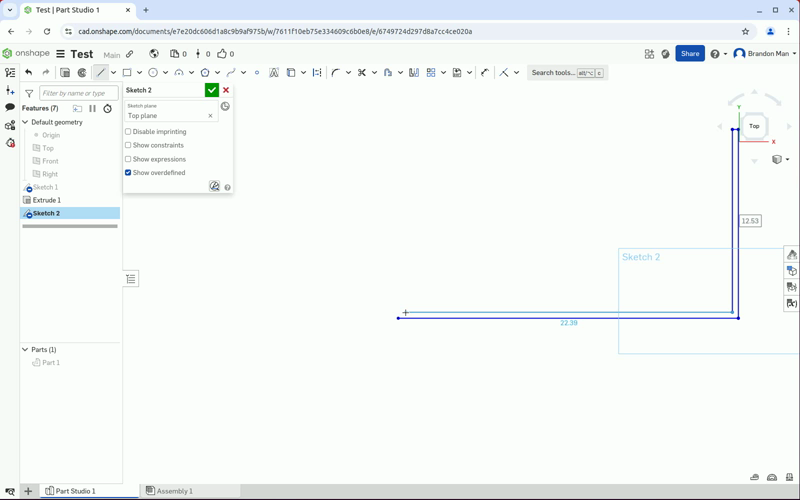
scroll(6)
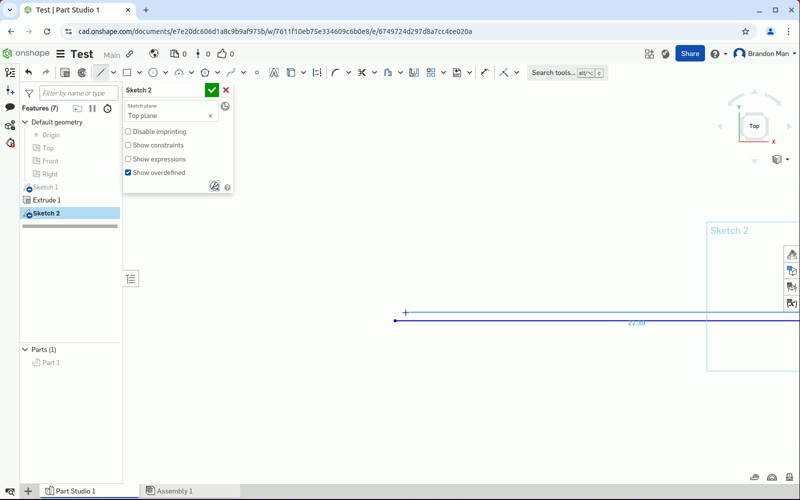
scroll(6)
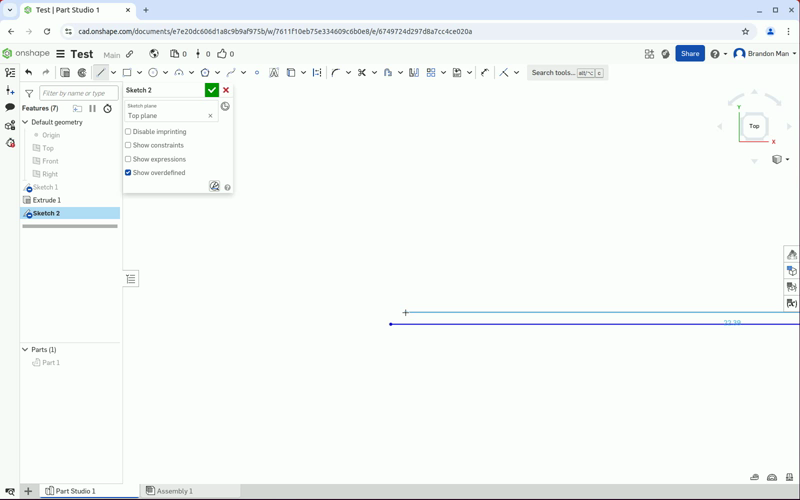
scroll(6)
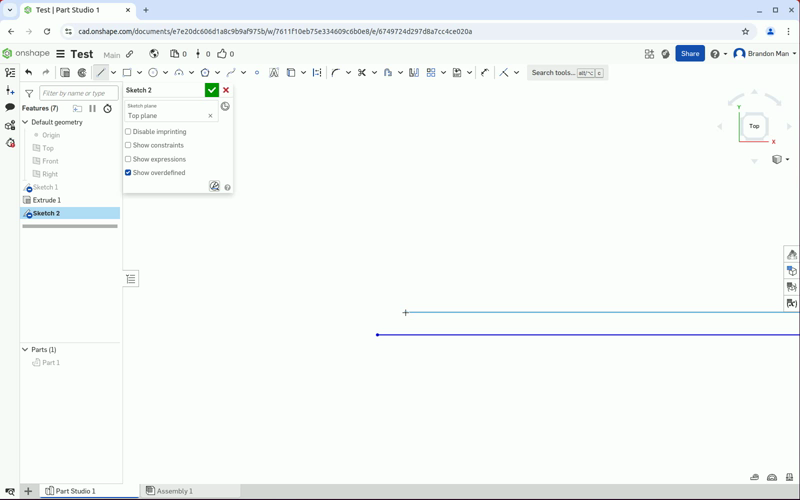
click(405, 312)
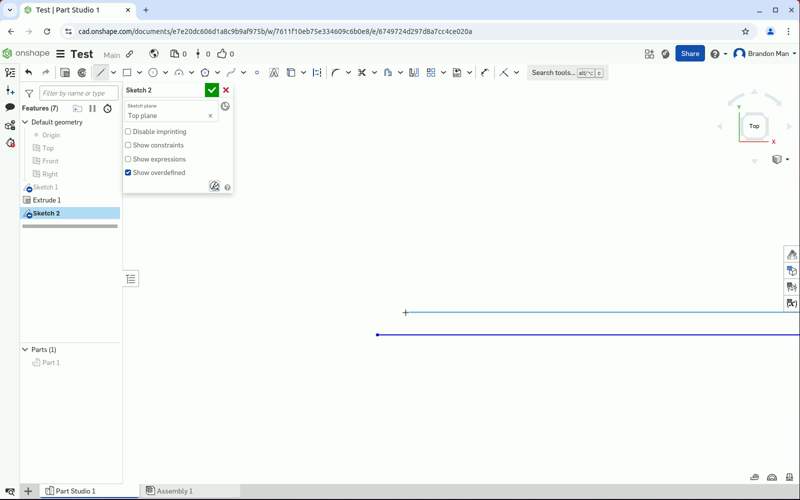
scroll(-6)
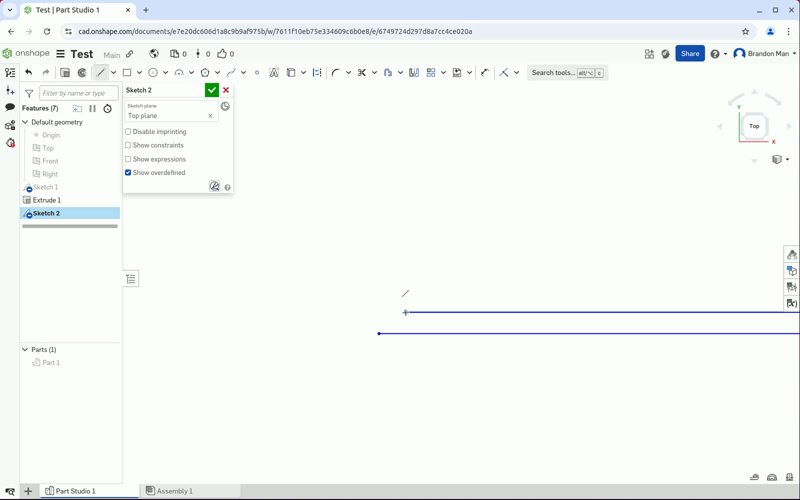
scroll(-6)
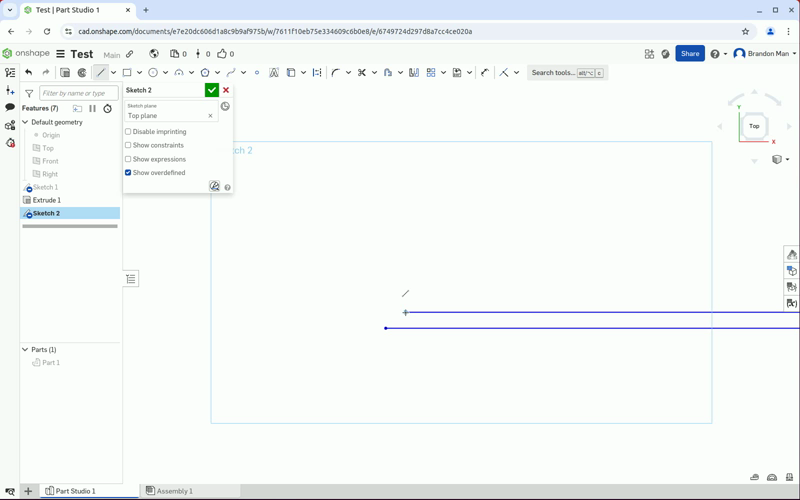
scroll(-6)
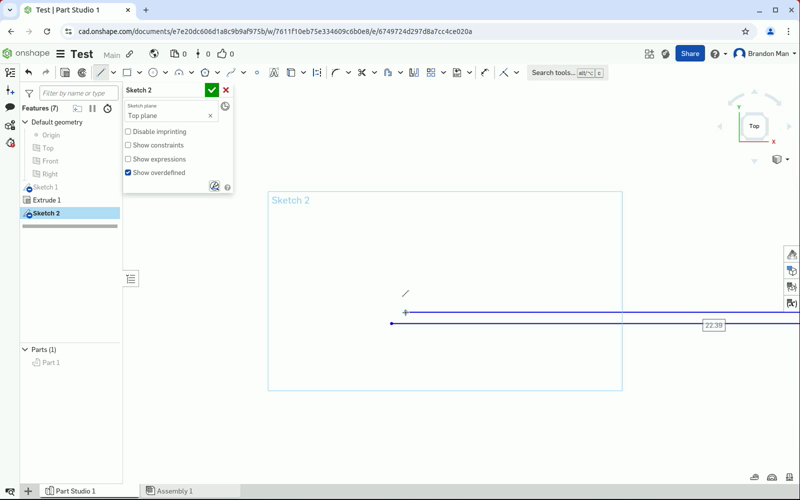
scroll(-6)
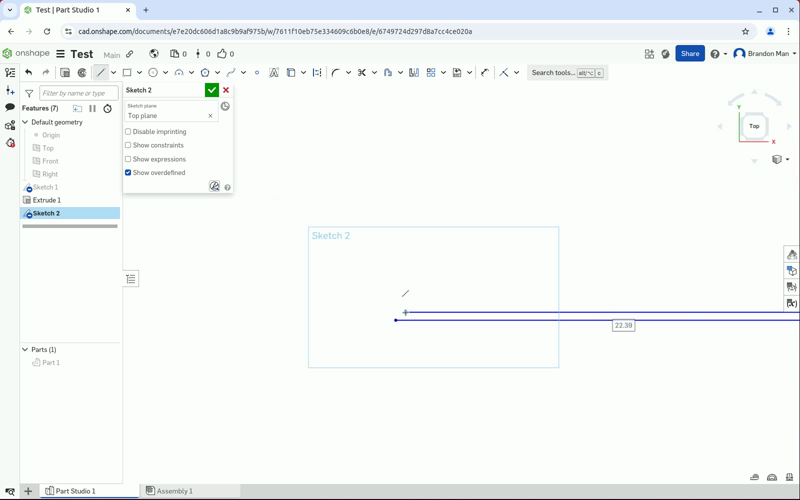
scroll(-6)
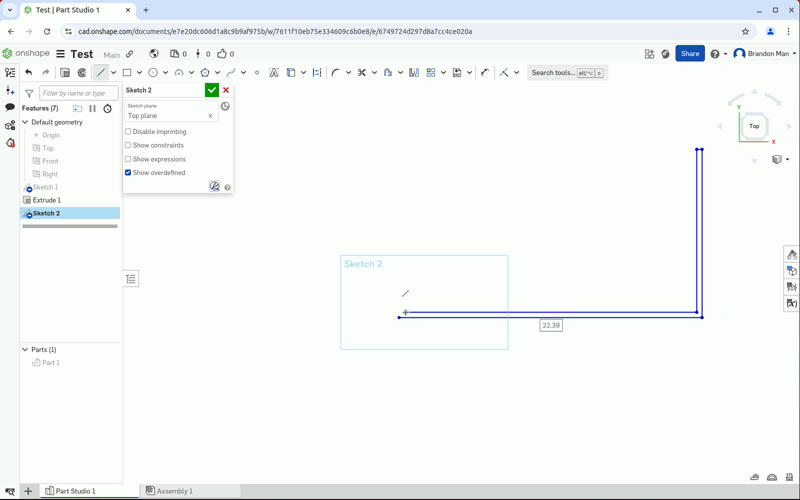
scroll(-6)
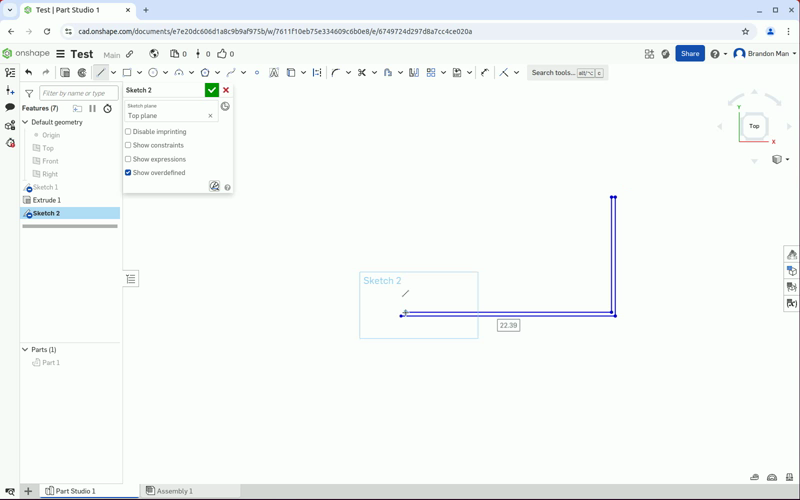
scroll(-6)
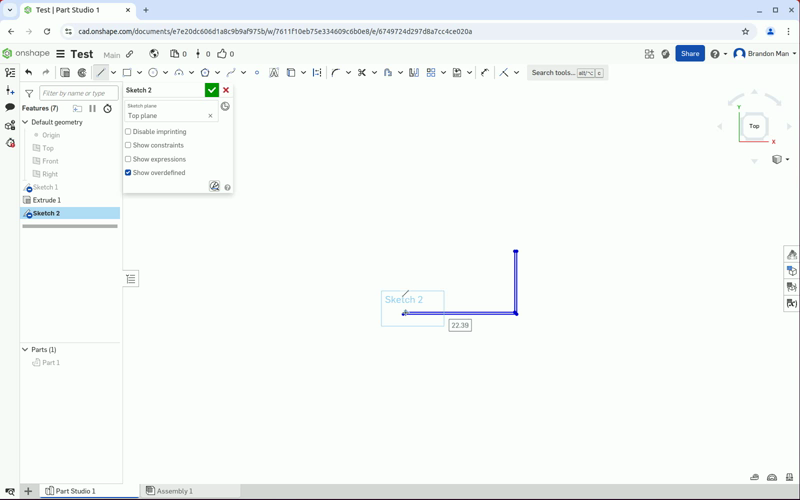
key_up(shift)
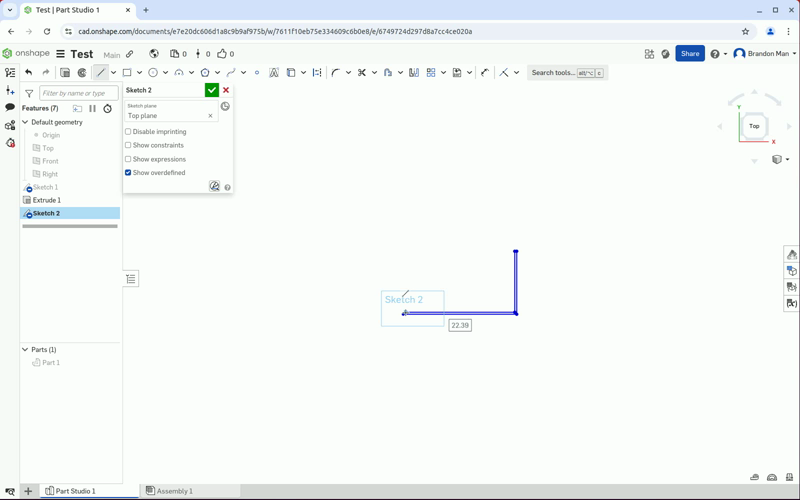
key_down(shift)
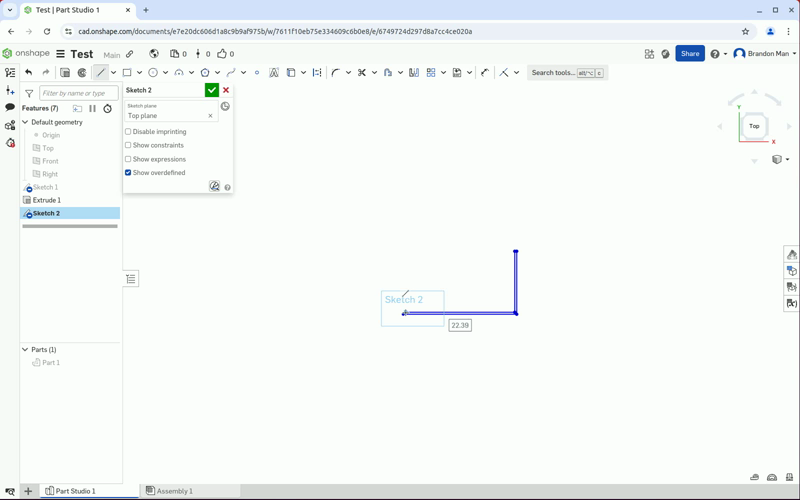
mouse_move(405, 251)
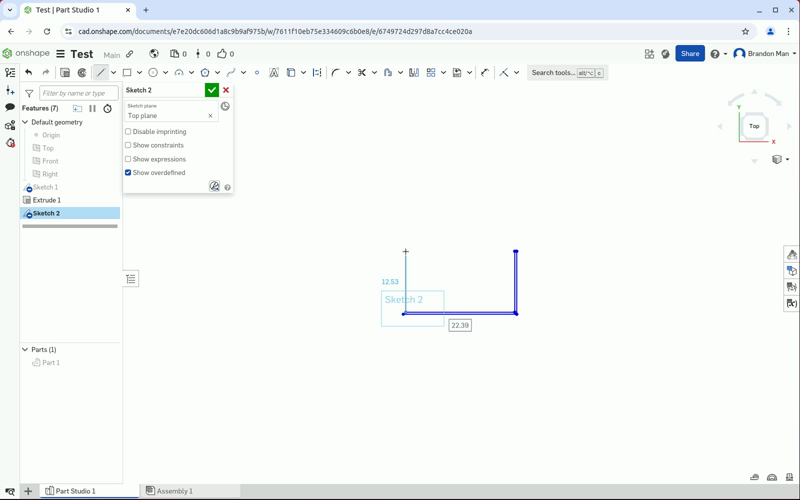
click(405, 251)
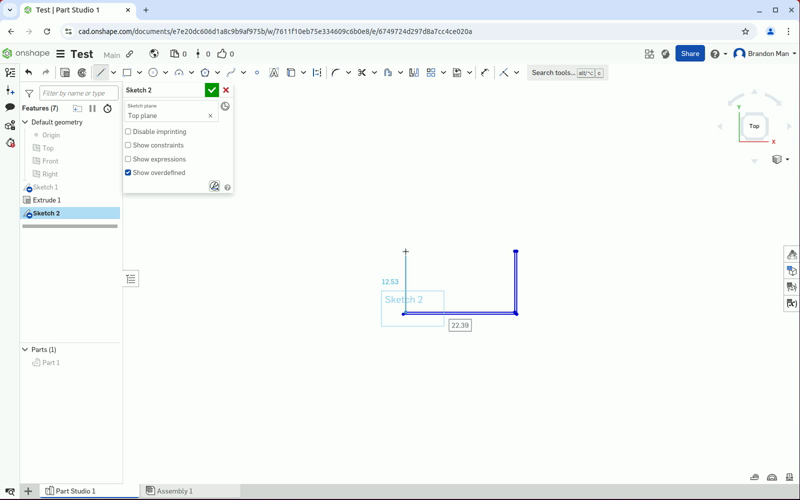
key_up(shift)
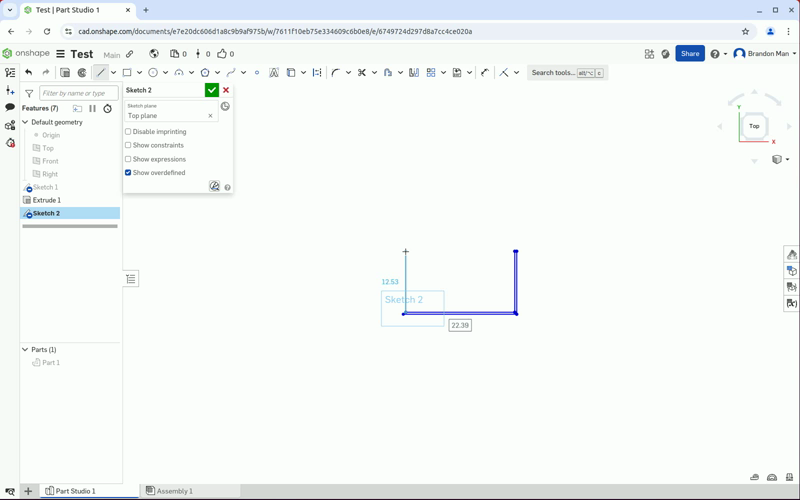
key_down(shift)
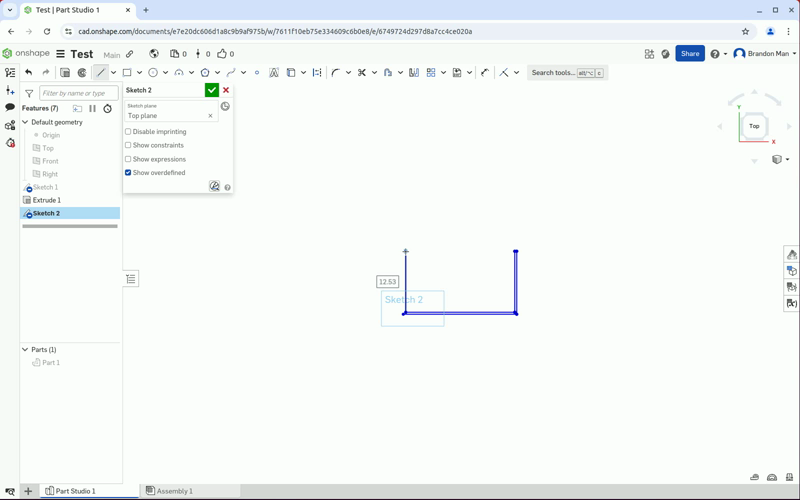
mouse_move(435, 251)
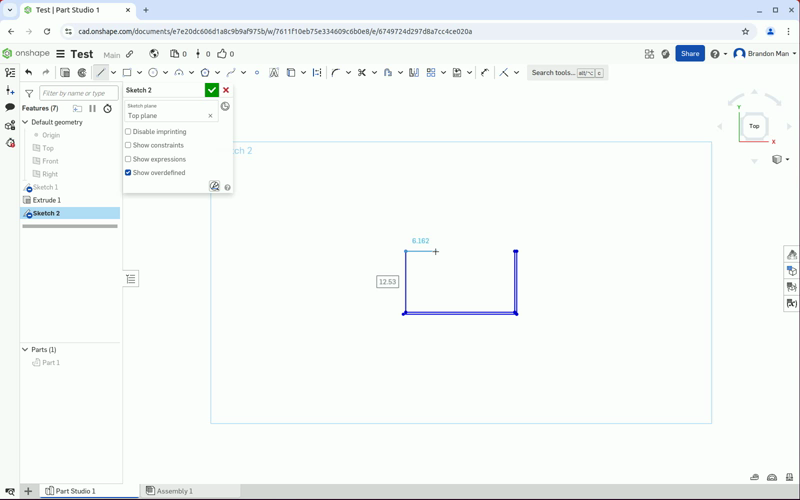
mouse_move(403, 251)
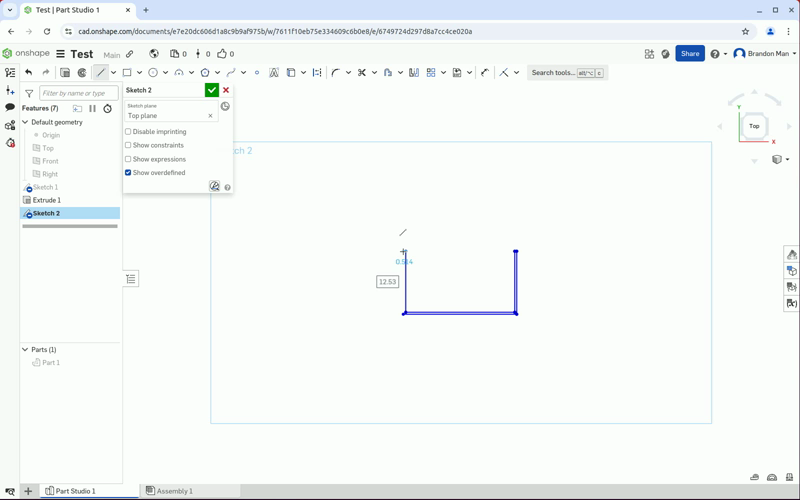
scroll(6)
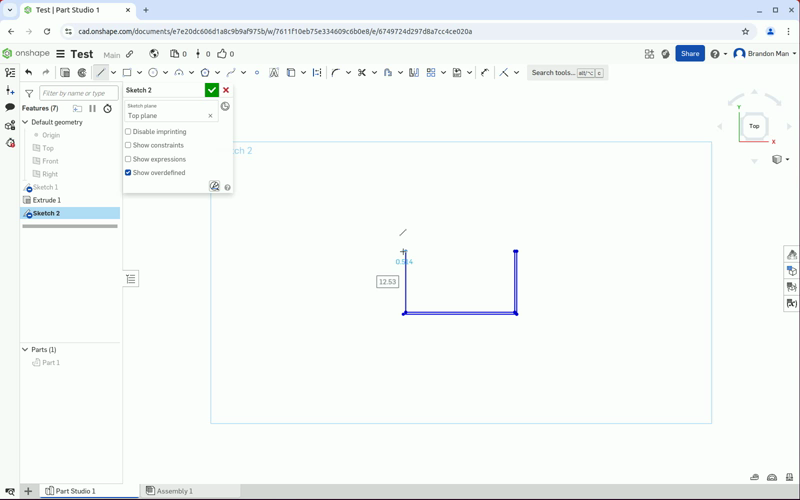
scroll(6)
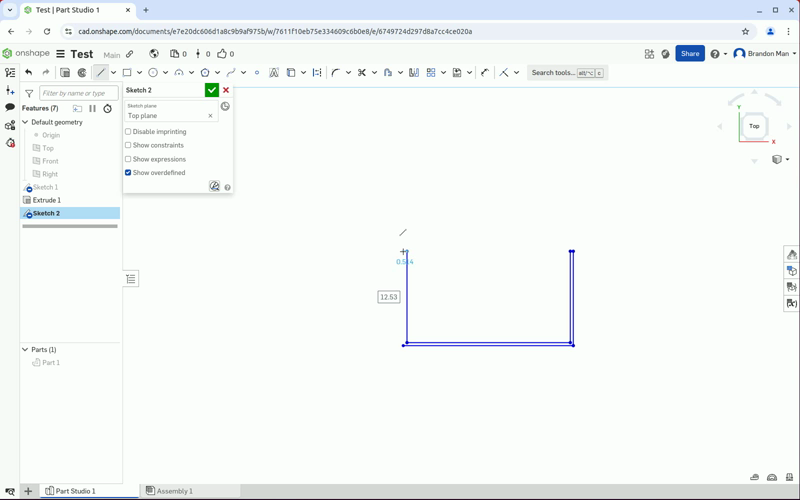
scroll(6)
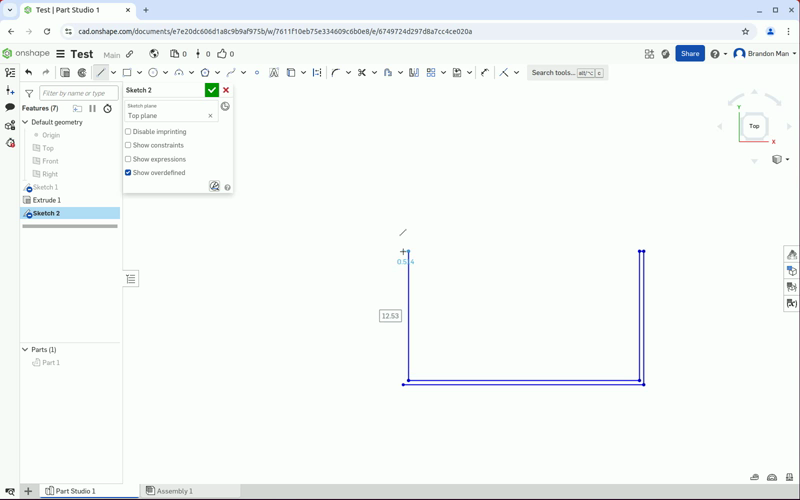
scroll(6)
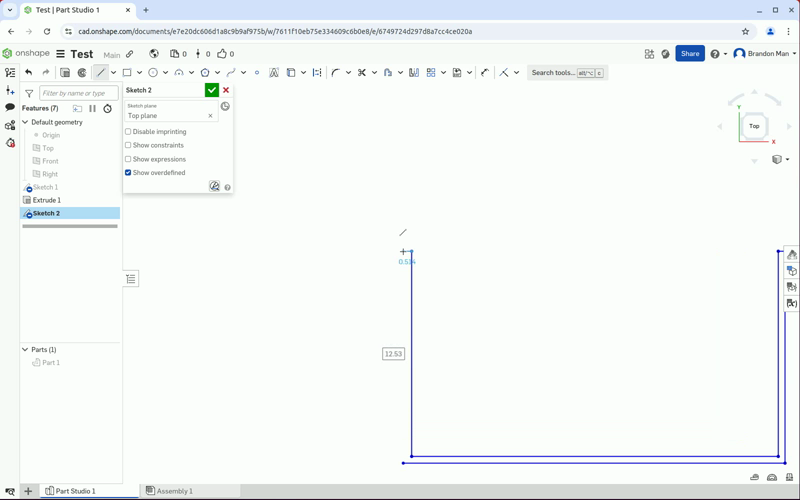
scroll(6)
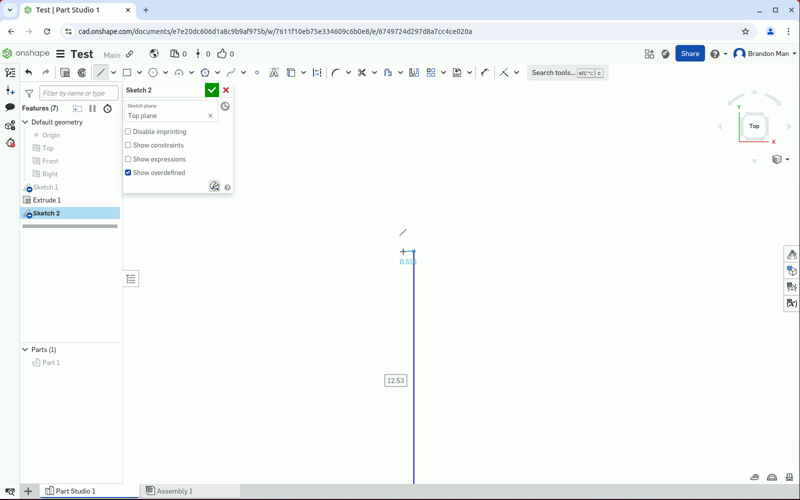
scroll(6)
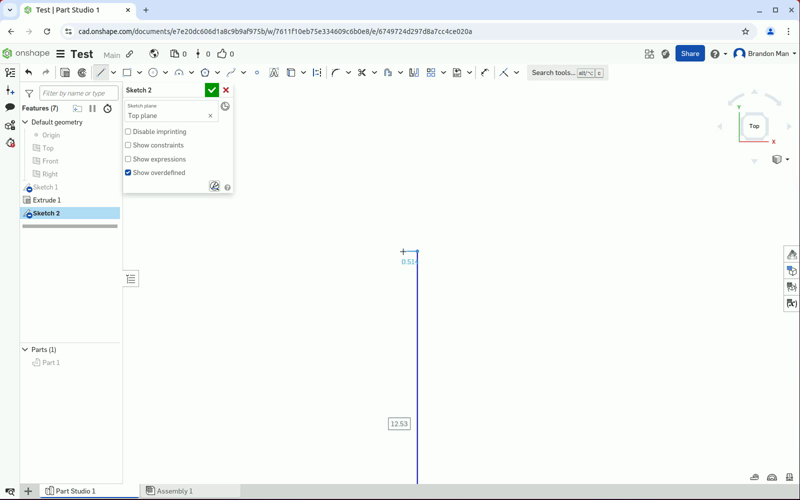
scroll(6)
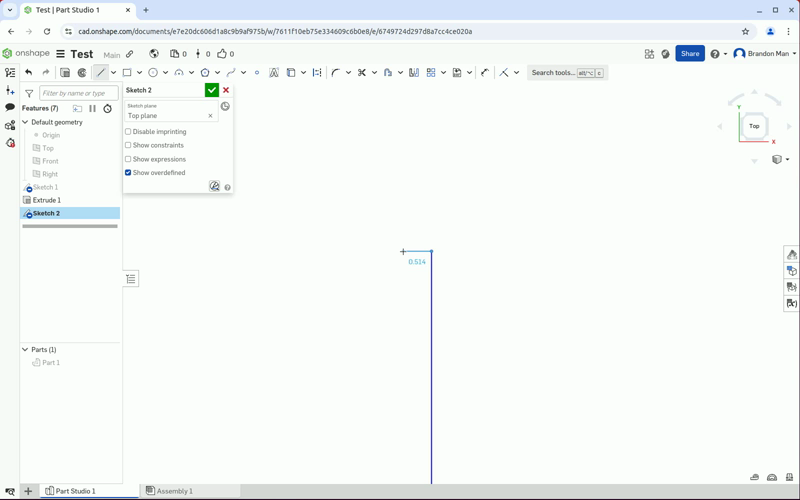
click(403, 251)
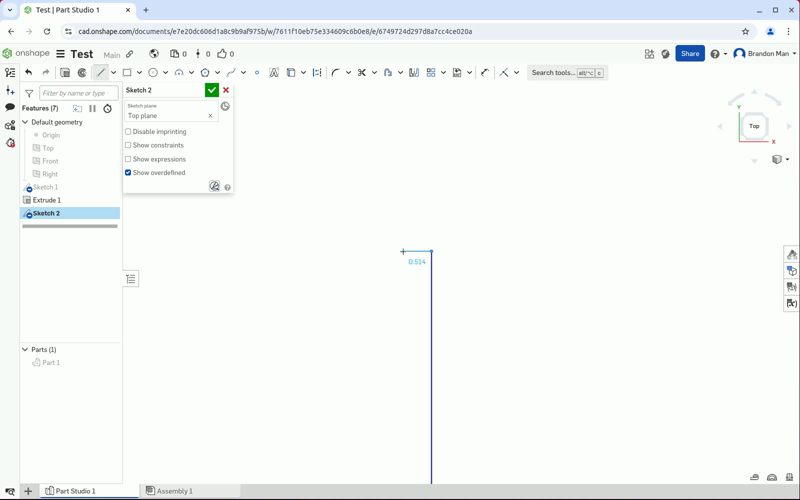
scroll(-6)
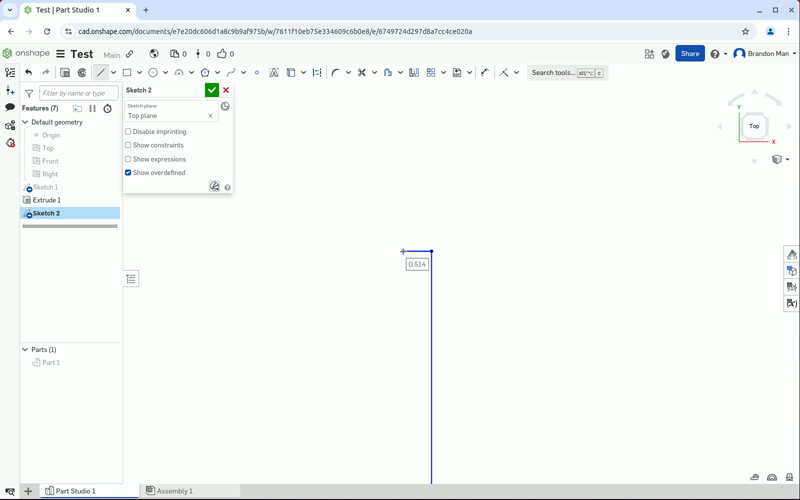
scroll(-6)
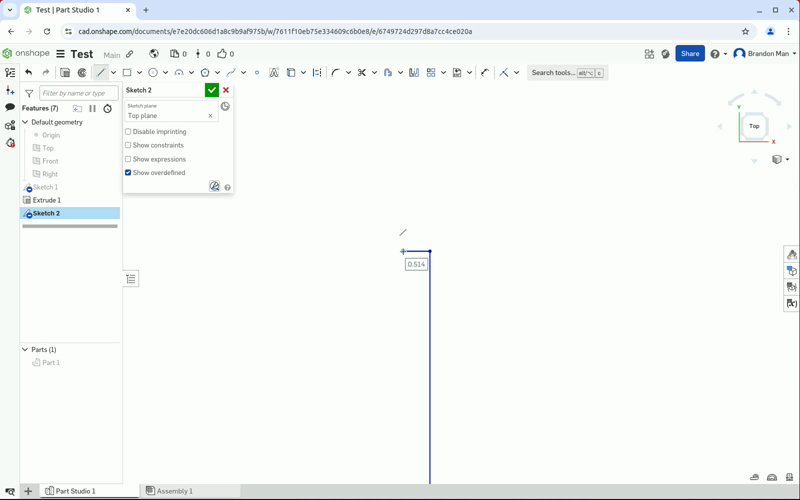
scroll(-6)
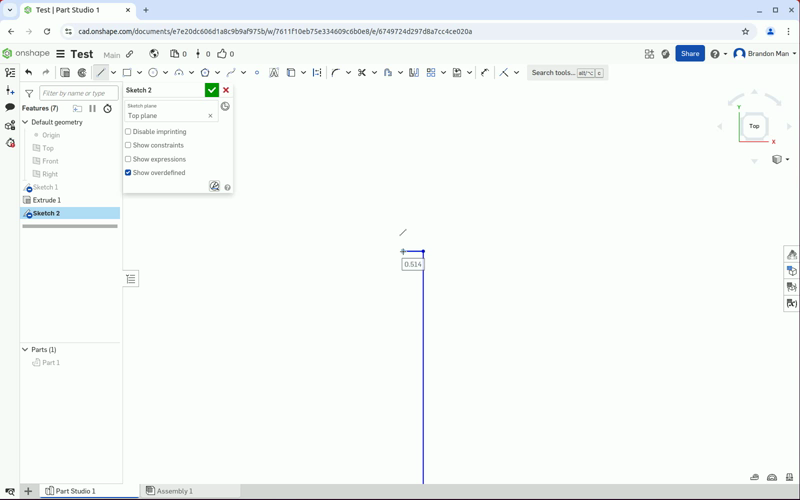
scroll(-6)
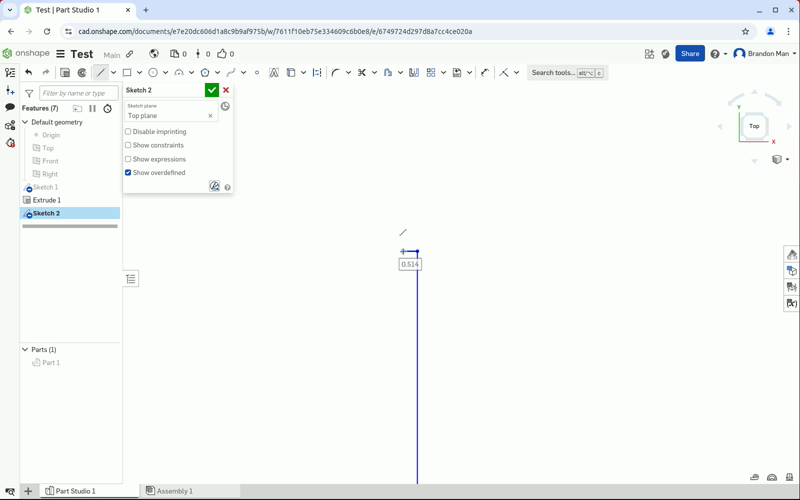
scroll(-6)
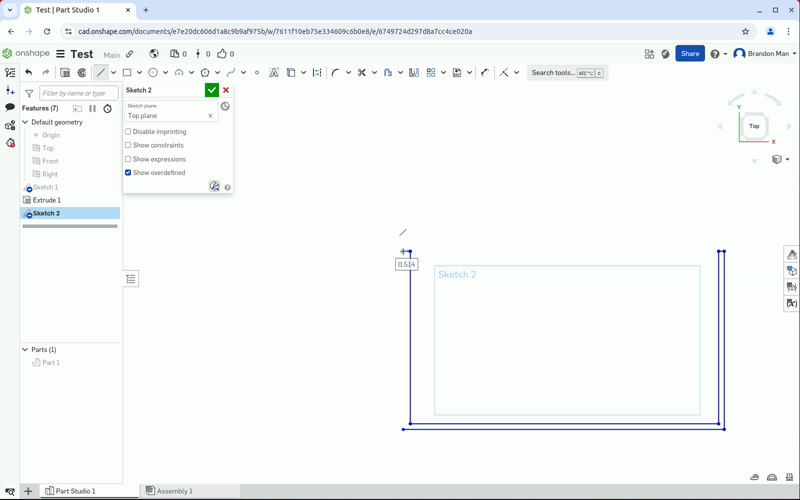
scroll(-6)
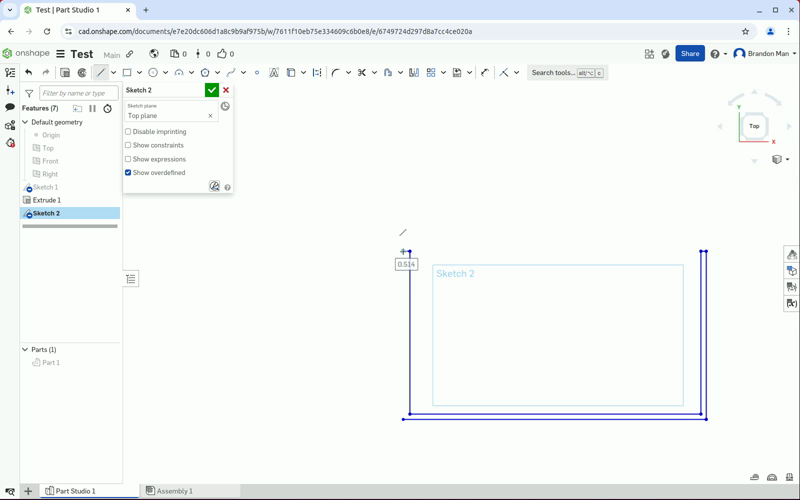
scroll(-6)
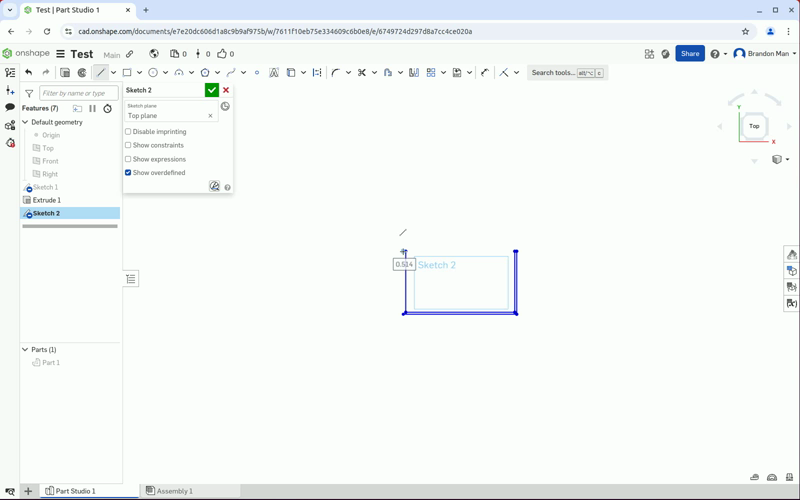
key_up(shift)
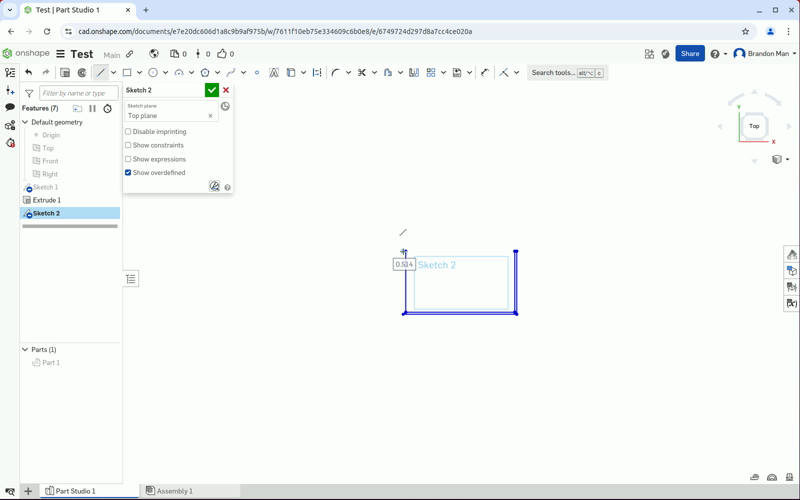
key_down(shift)
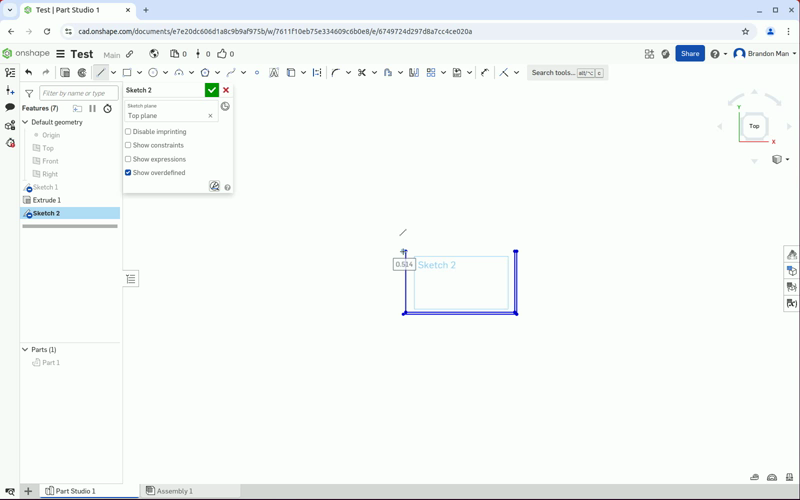
mouse_move(403, 314)
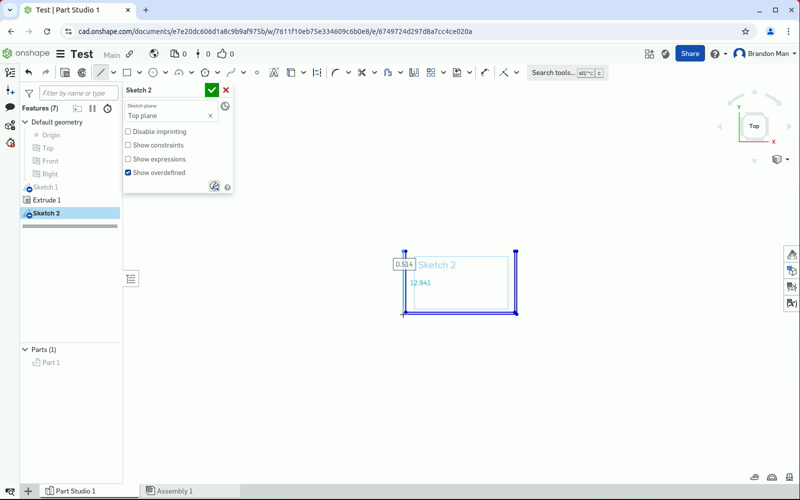
scroll(6)
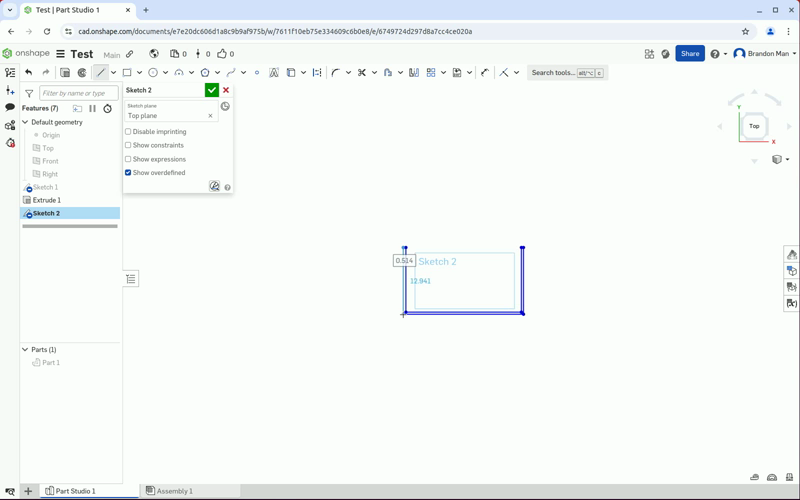
scroll(6)
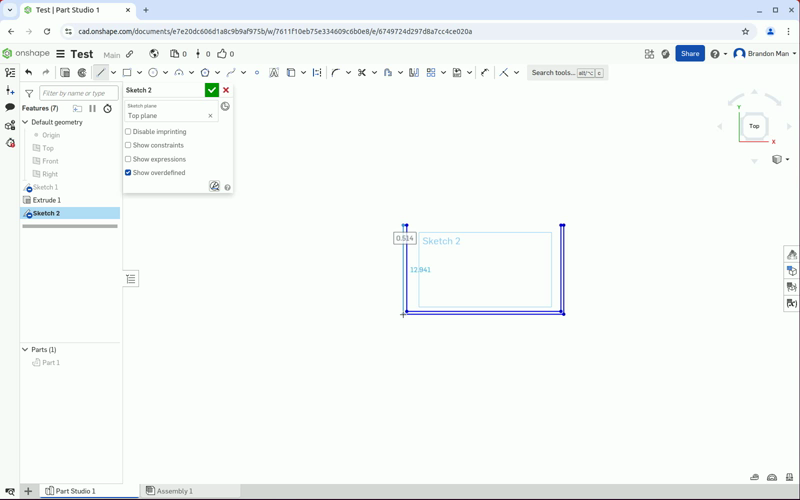
scroll(6)
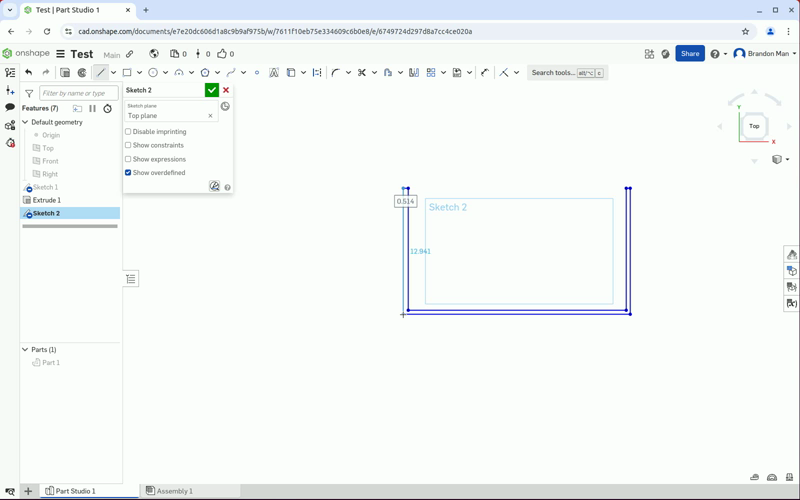
scroll(6)
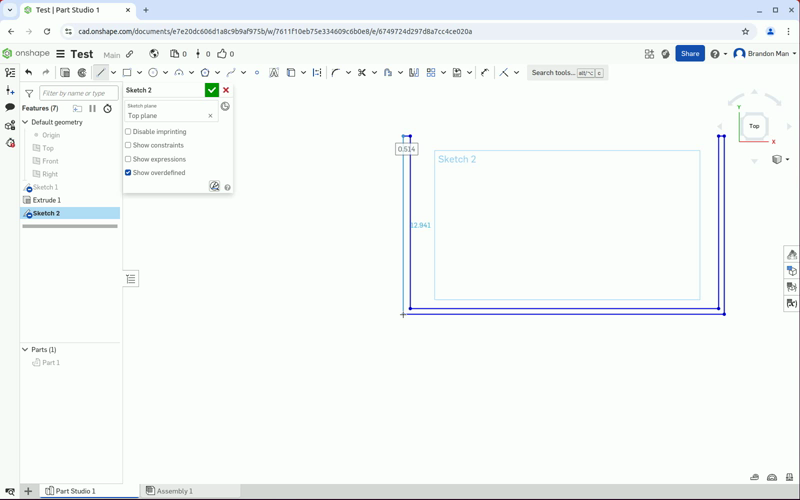
scroll(6)
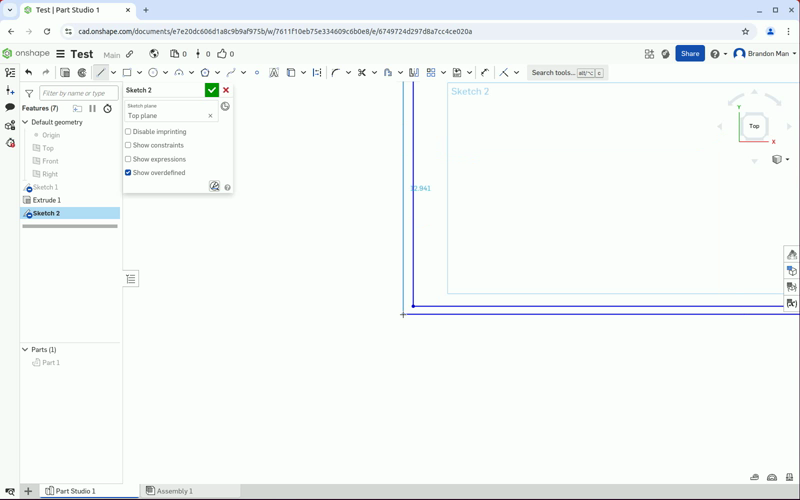
scroll(6)
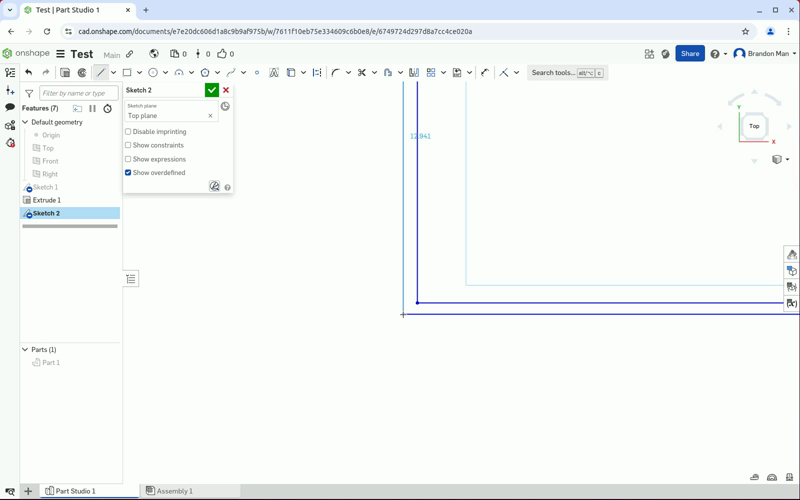
scroll(6)
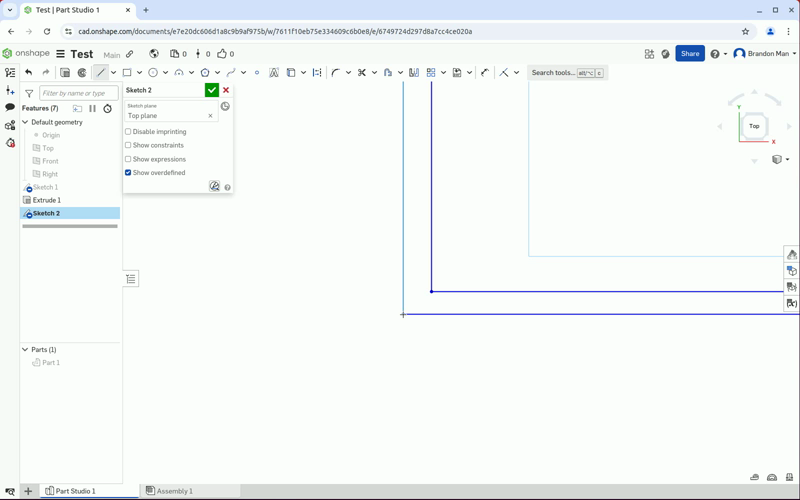
key_up(shift)
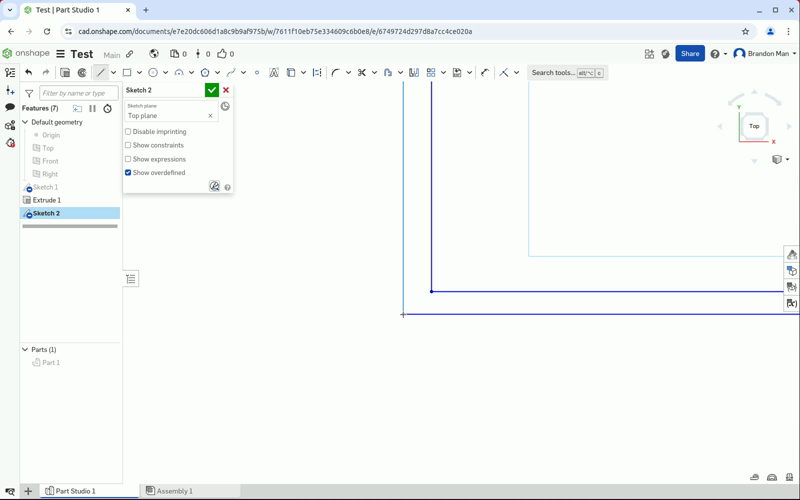
click(403, 314)
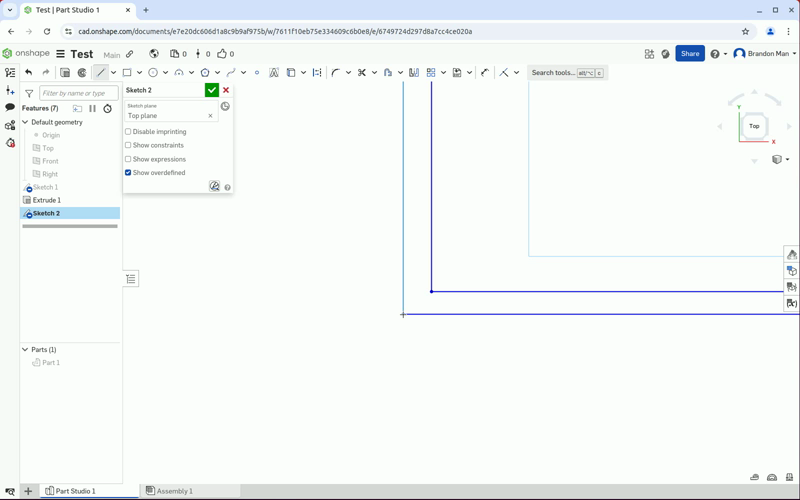
scroll(-6)
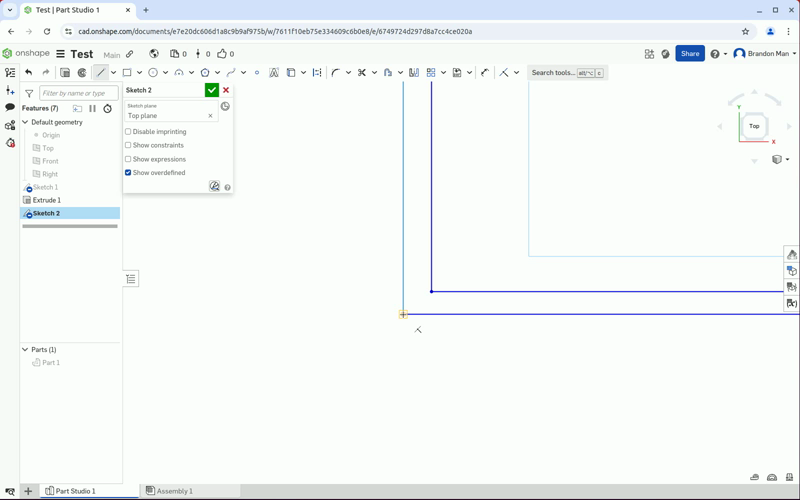
scroll(-6)
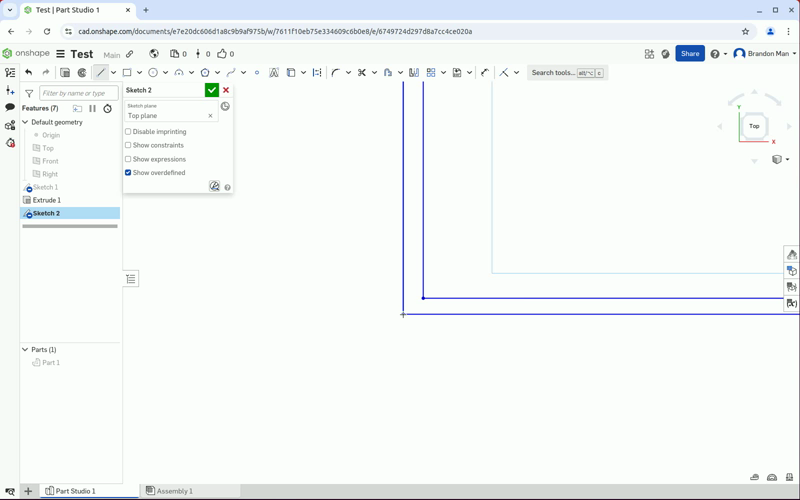
scroll(-6)
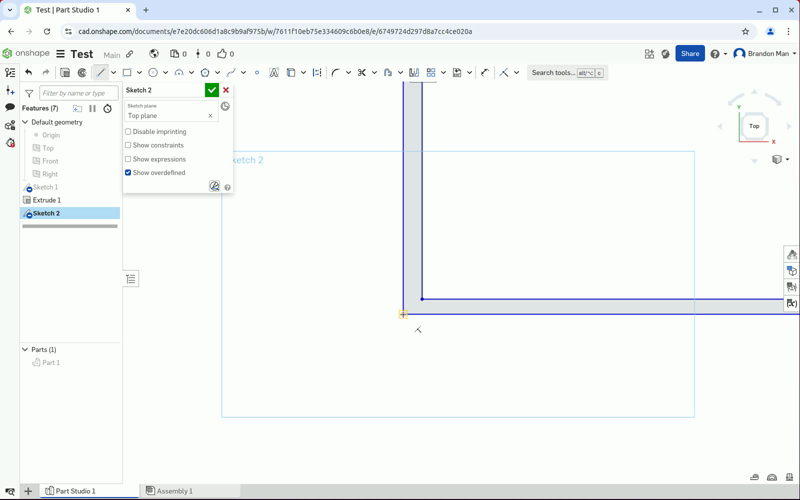
scroll(-6)
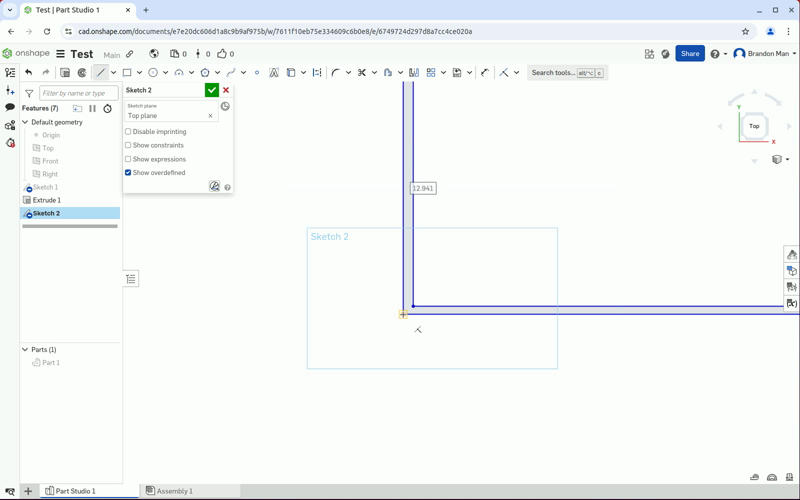
scroll(-6)
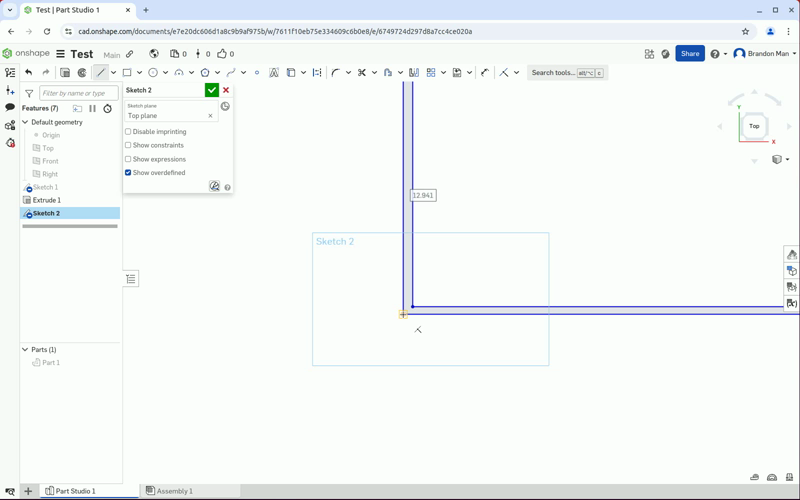
scroll(-6)
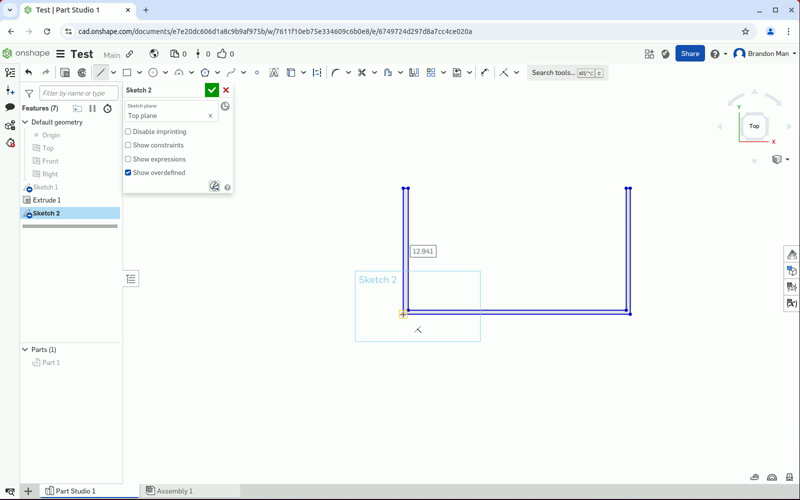
scroll(-6)
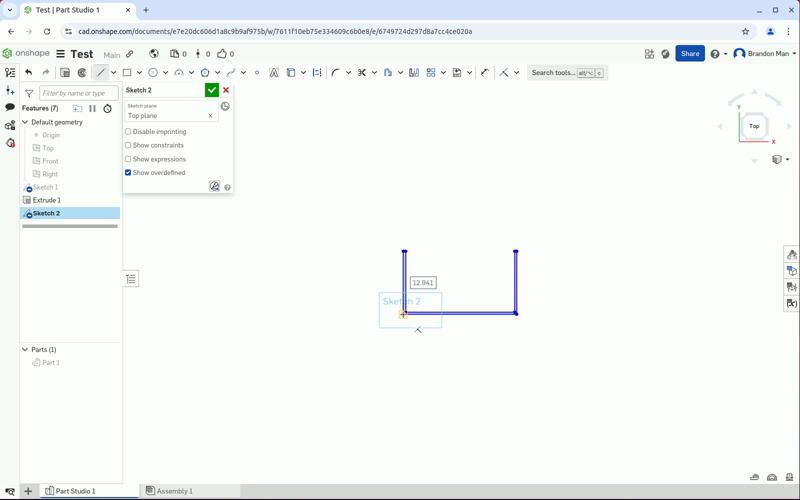
key(esc)
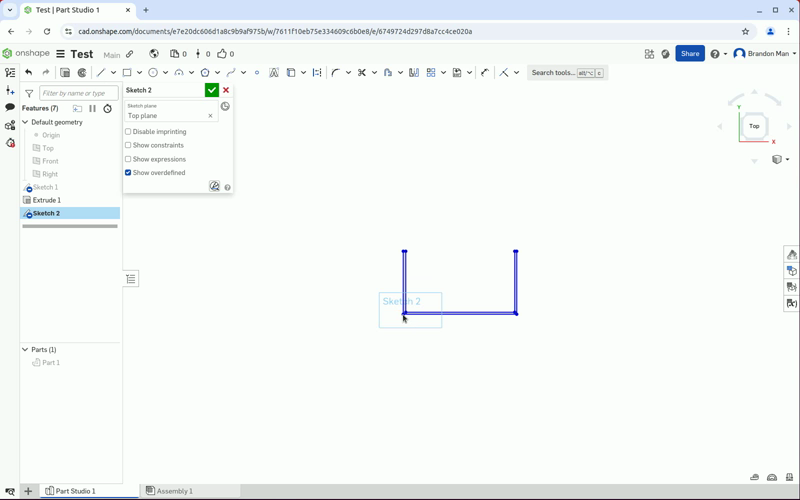
mouse_move(516, 263)
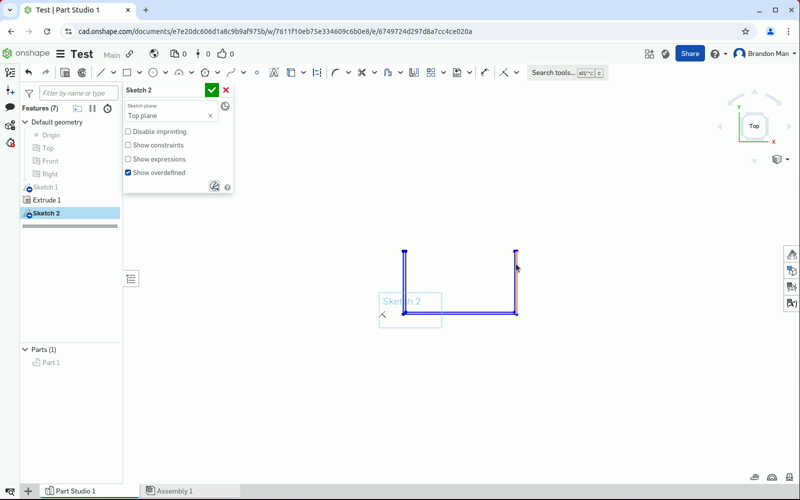
scroll(6)
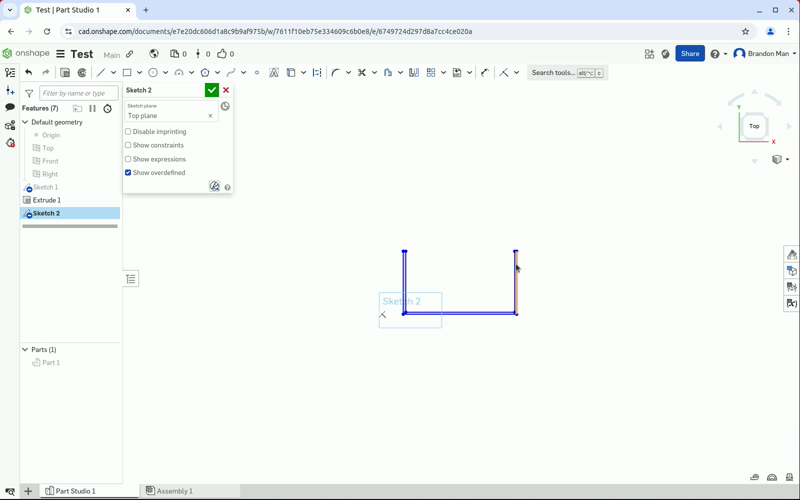
scroll(6)
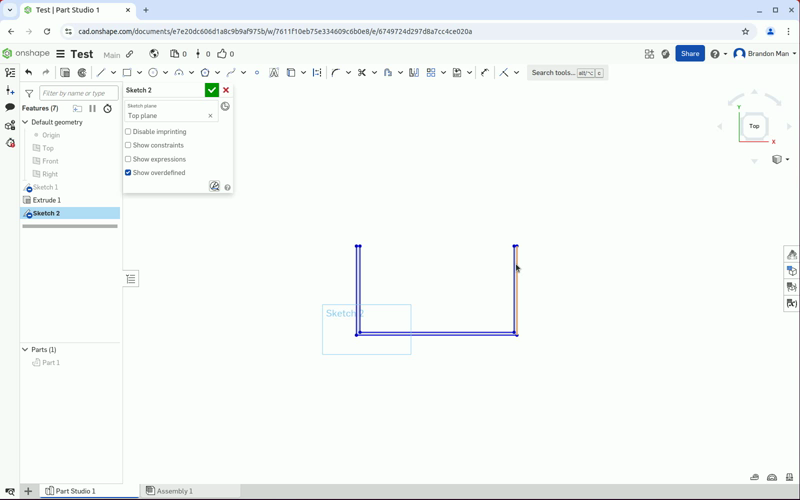
scroll(6)
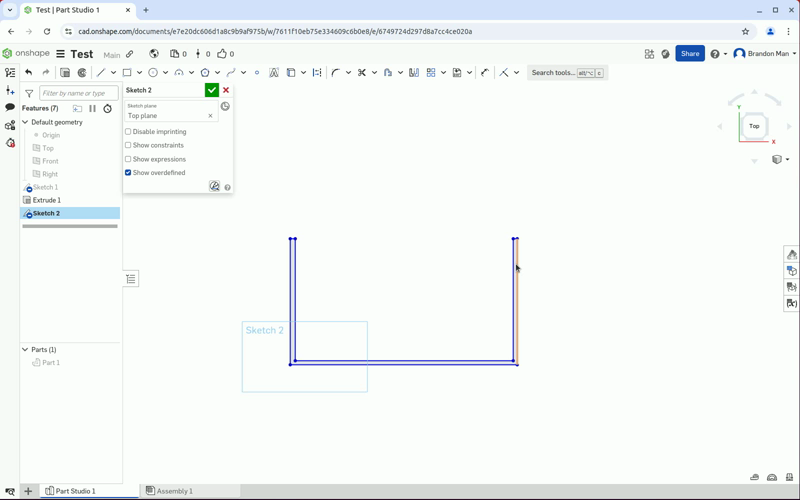
scroll(6)
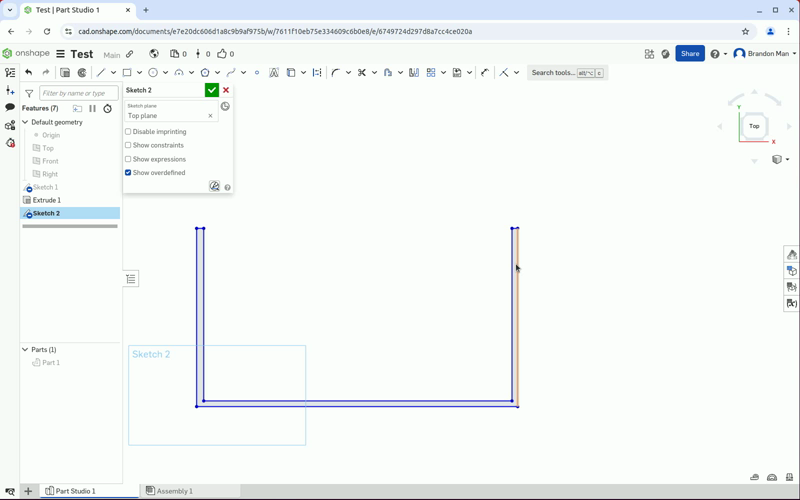
scroll(6)
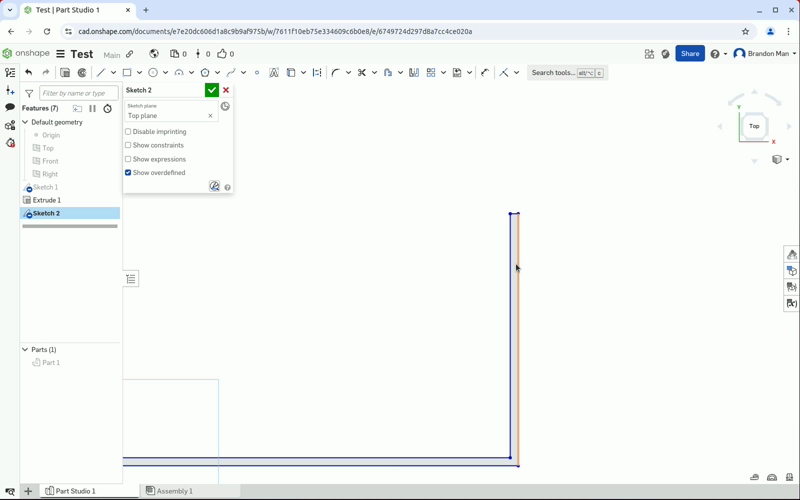
scroll(6)
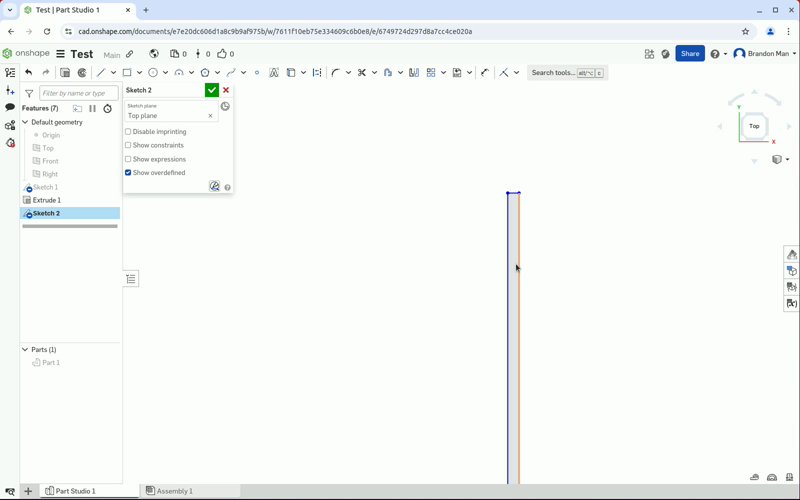
scroll(6)
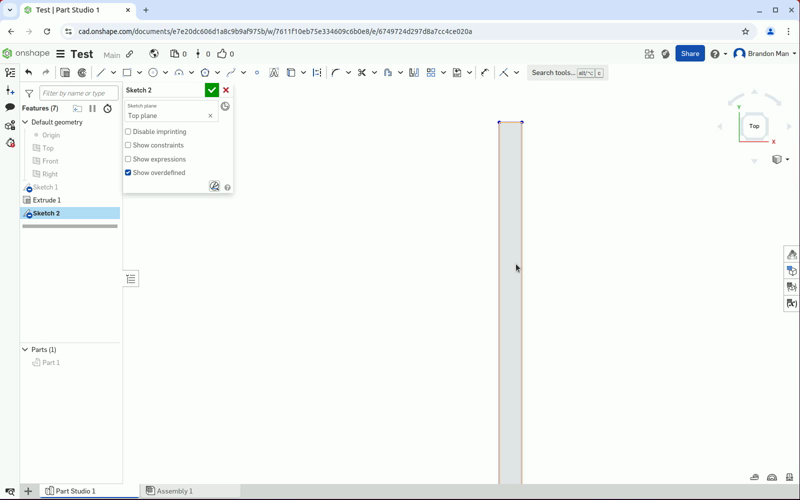
click(516, 263)
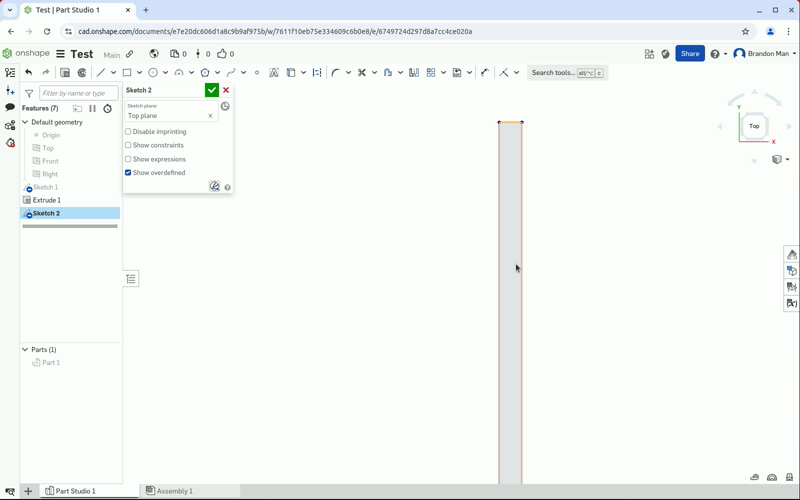
scroll(-6)
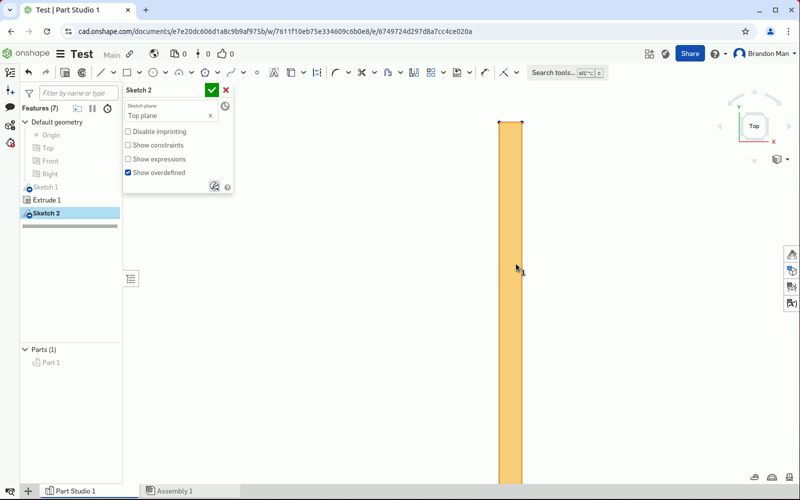
scroll(-6)
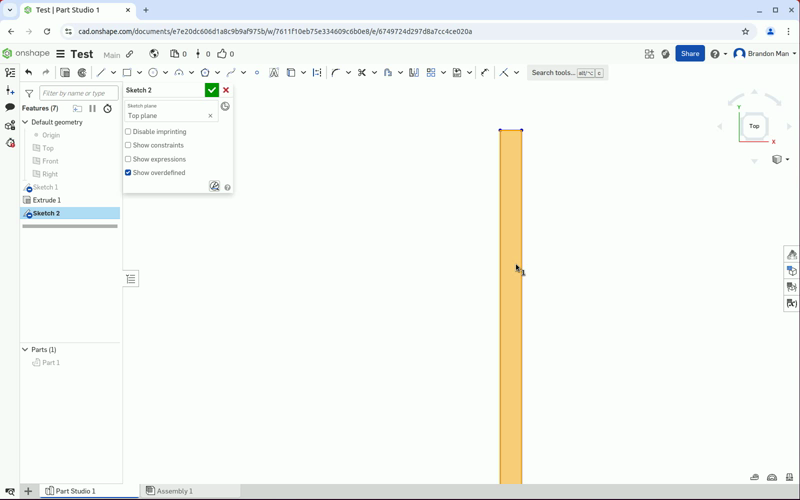
scroll(-6)
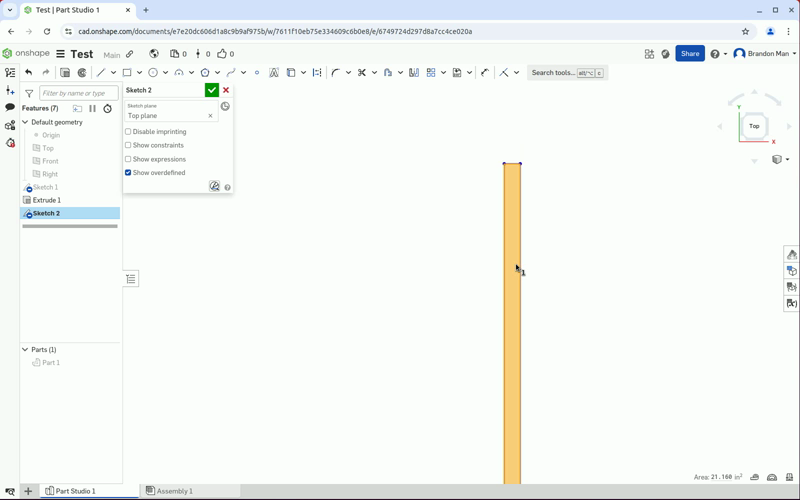
scroll(-6)
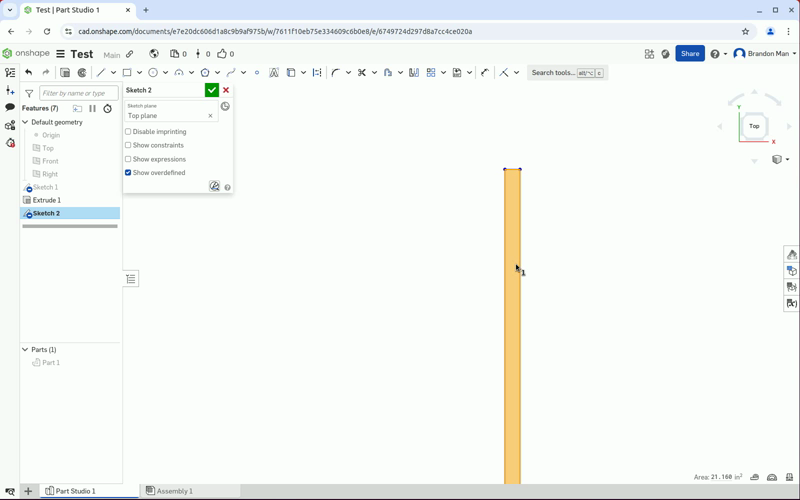
scroll(-6)
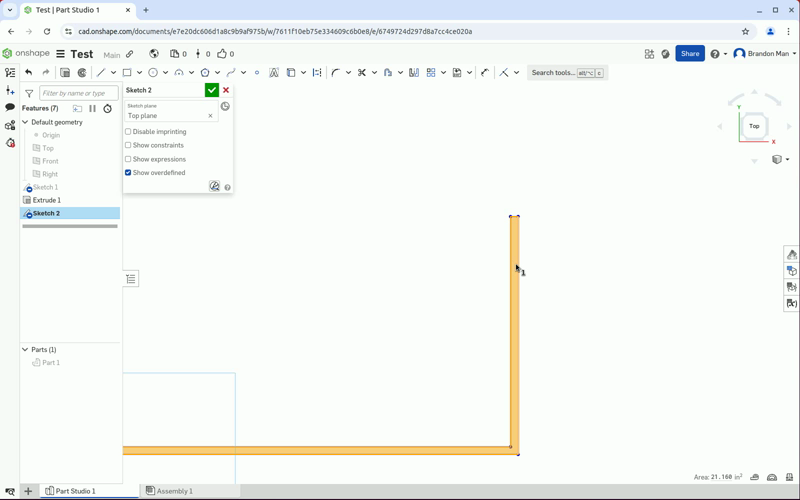
scroll(-6)
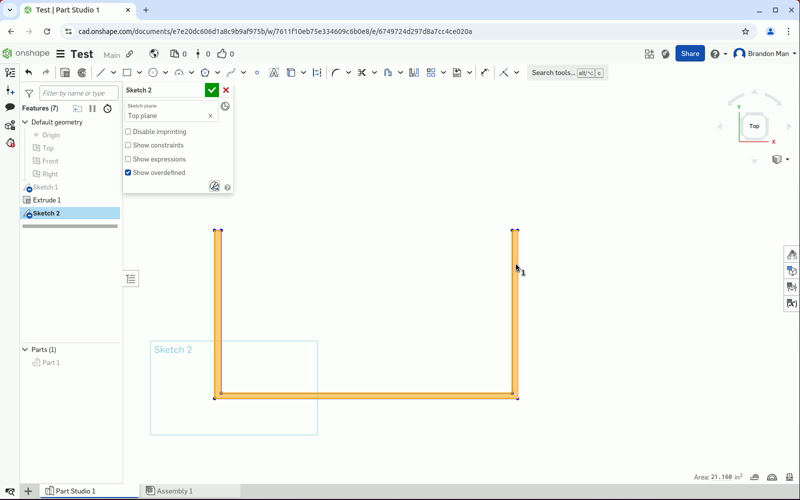
scroll(-6)
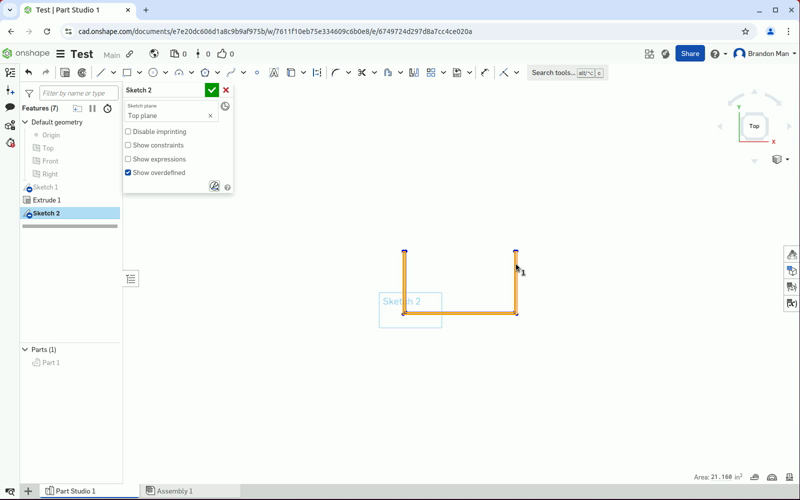
mouse_move(73, 352)
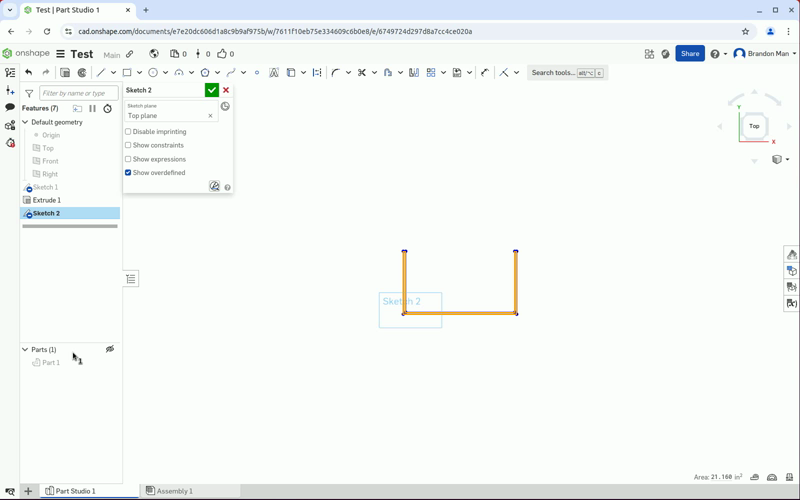
key(shift+y)
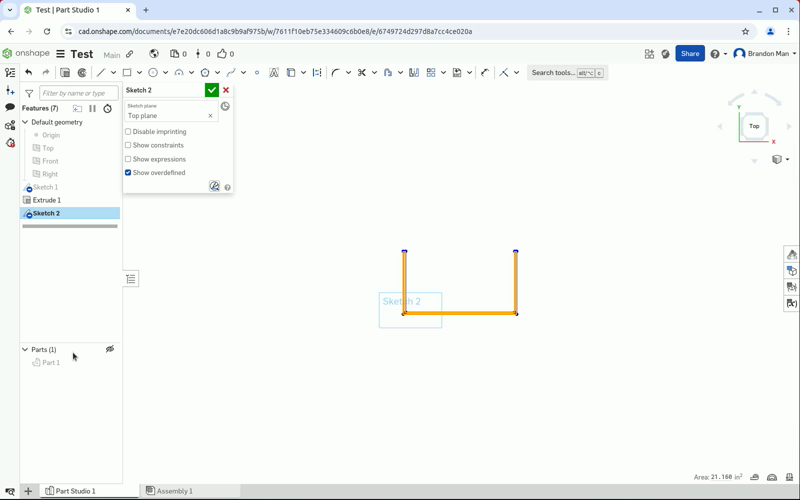
key(shift+e)
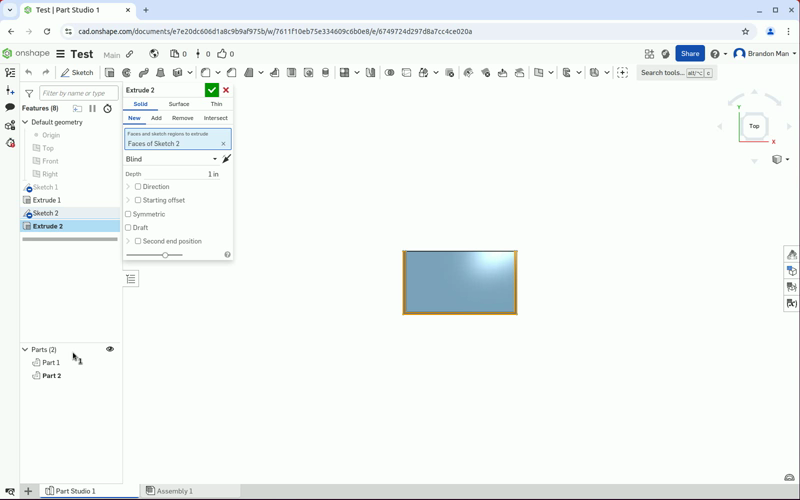
mouse_move(143, 106)
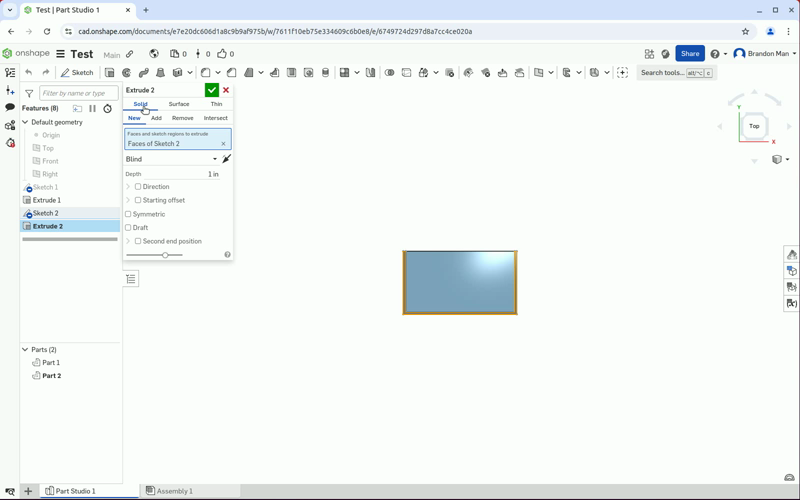
click(143, 106)
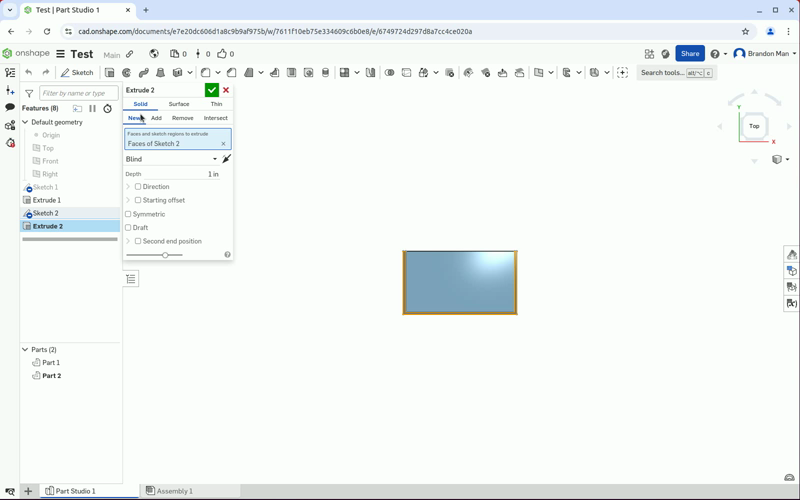
mouse_move(137, 120)
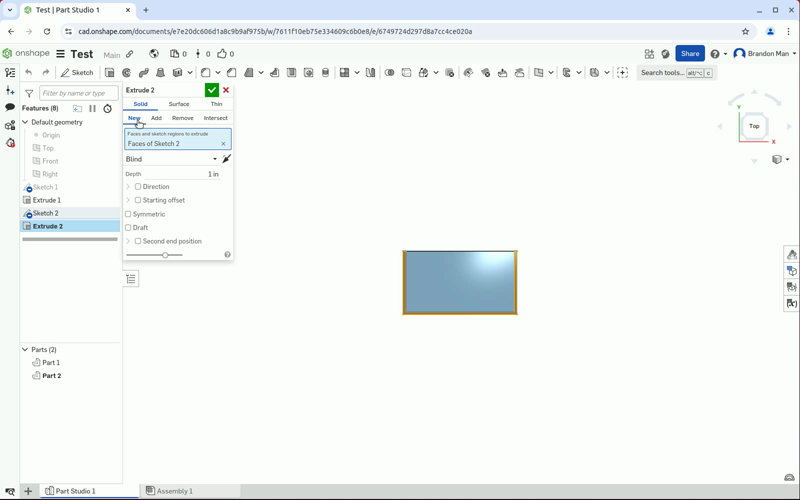
click(137, 120)
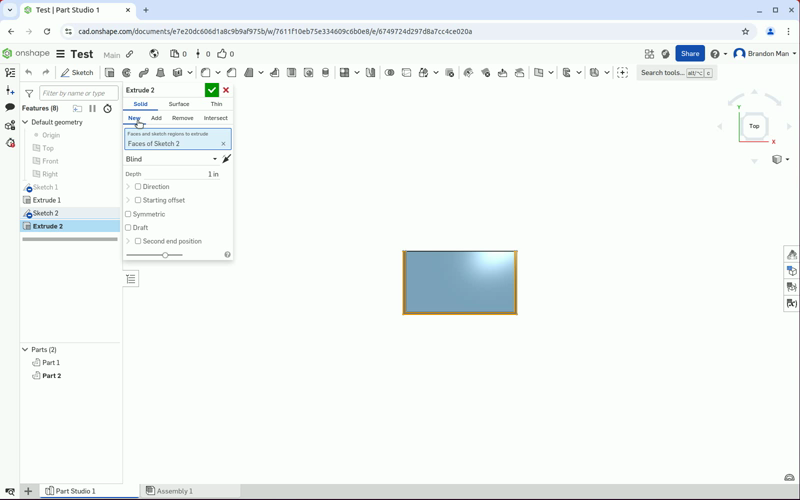
key(tab, 4)
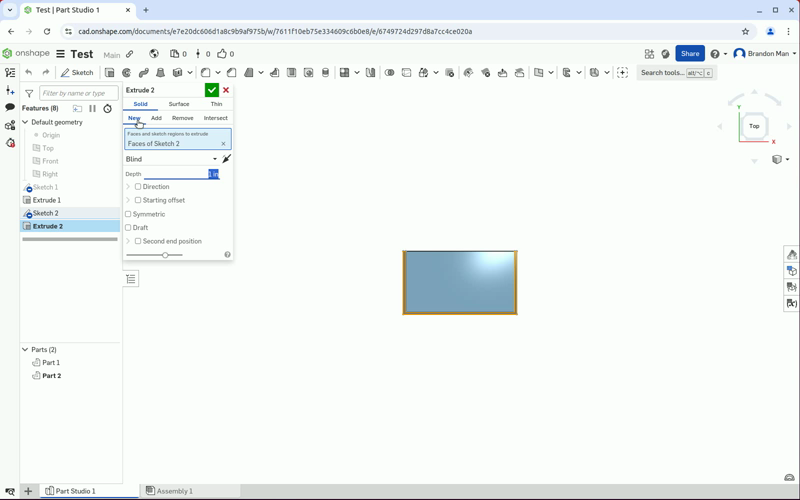
text(-0.963)
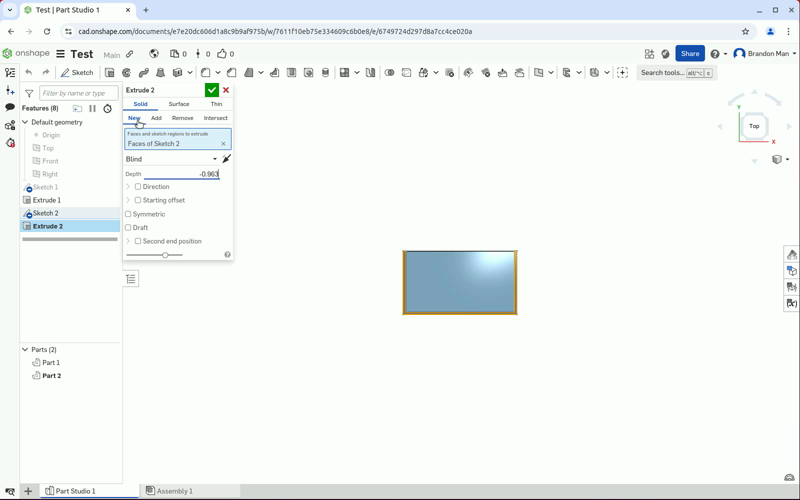
key(enter)
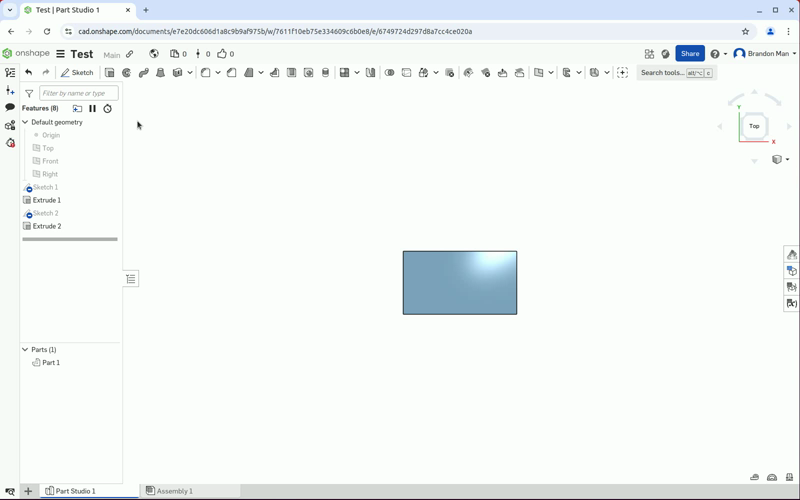
key(shift+h)
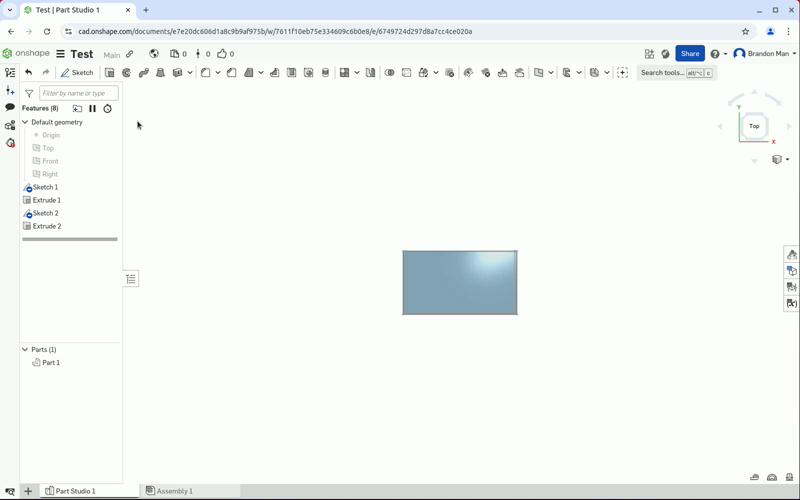
key(shift+h)
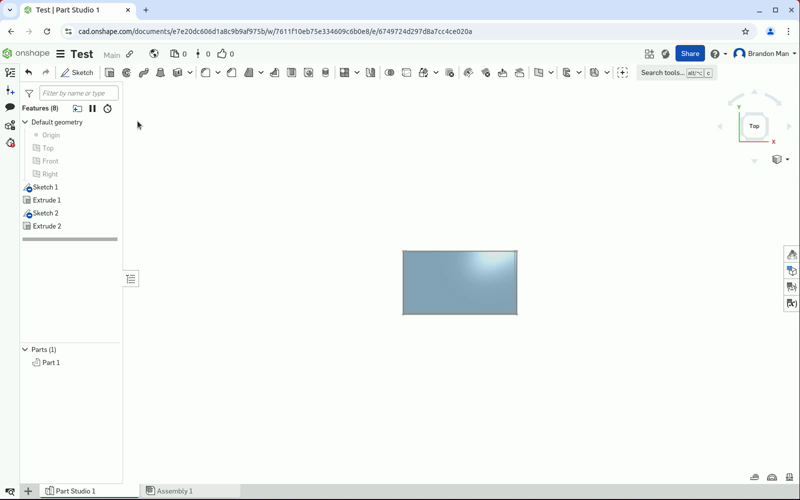
key(shift+7)
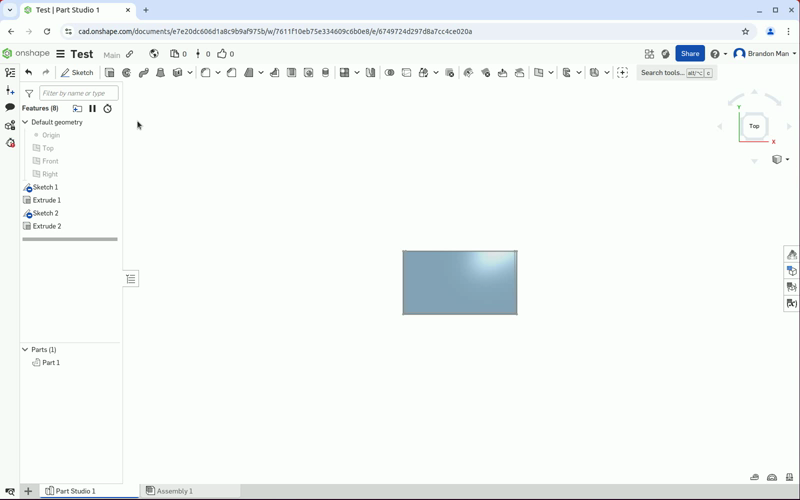
key(up, 3)
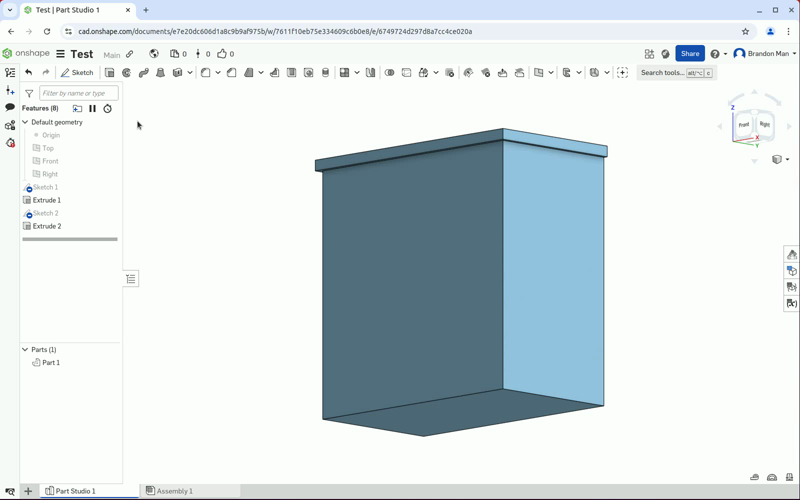
key(left, 3)
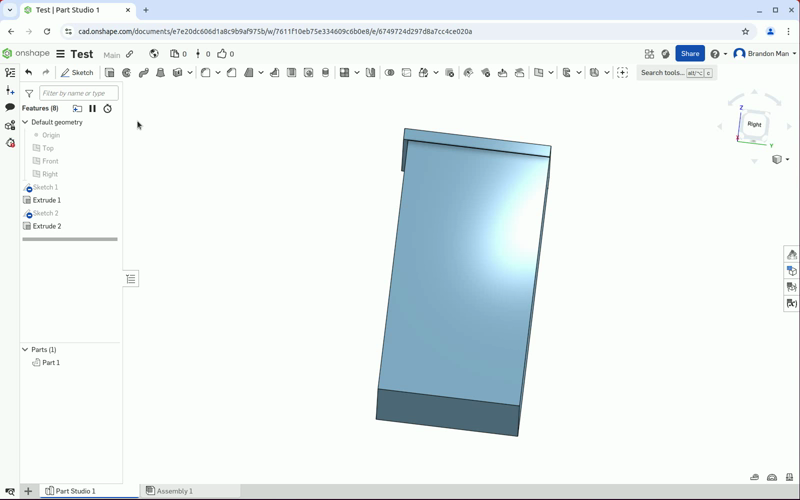
key(right, 3)
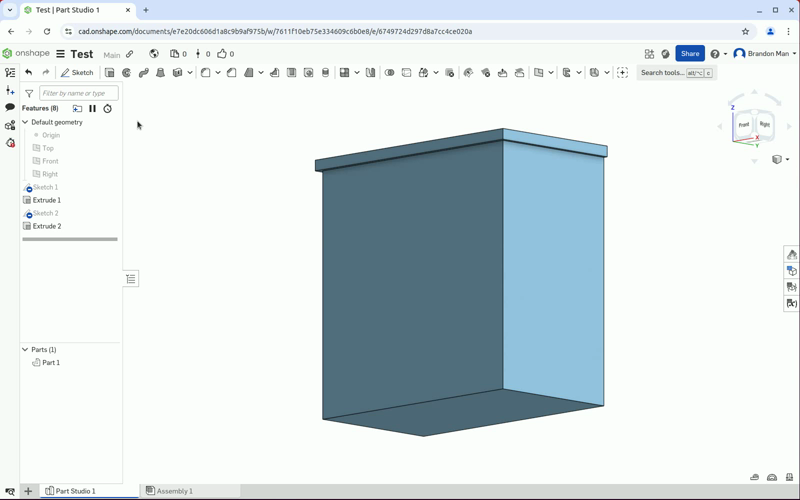
key(down, 3)
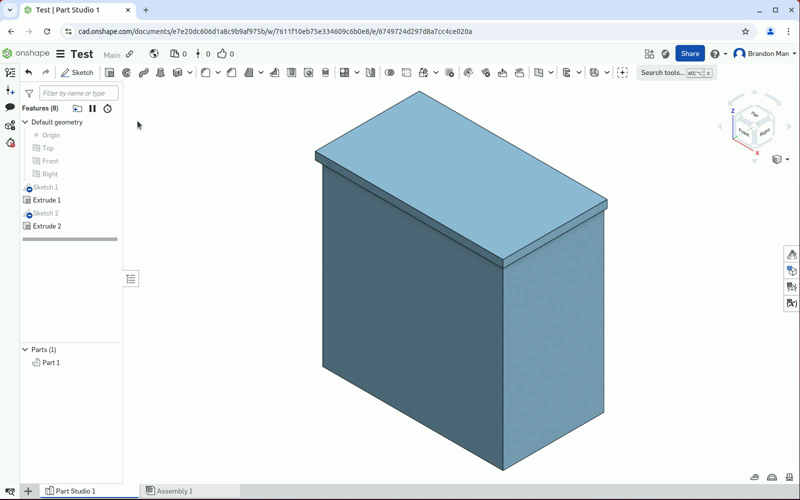
mouse_move(73, 189)
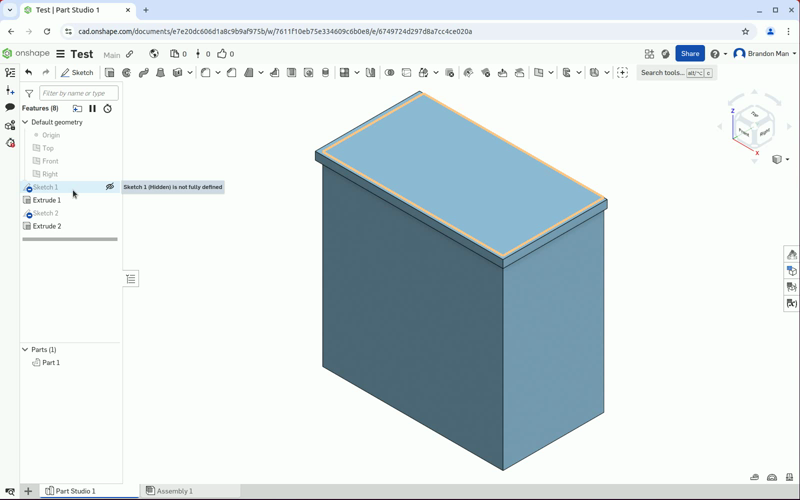
click(73, 189)